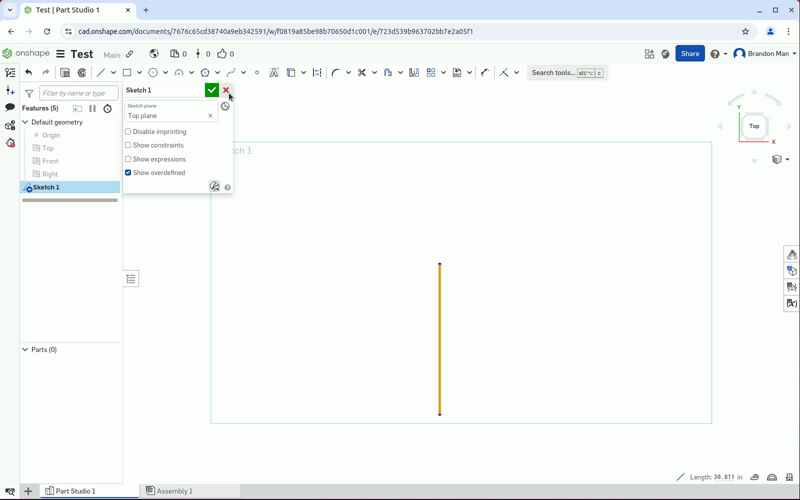
key(shift+h)
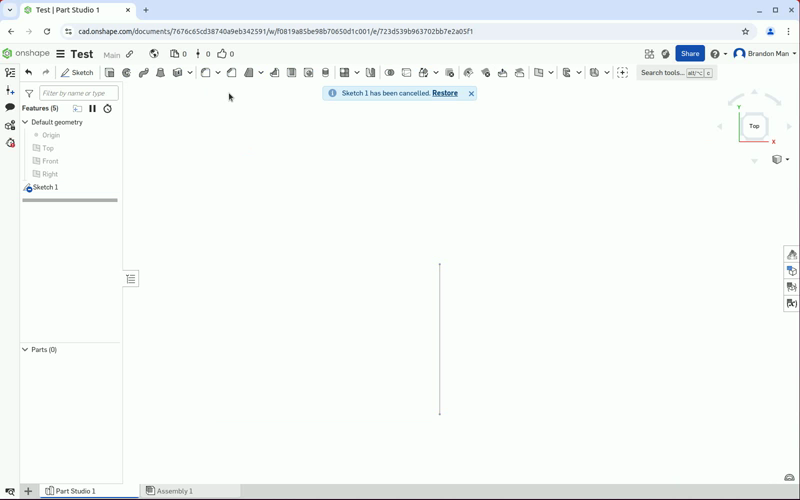
key(shift+s)
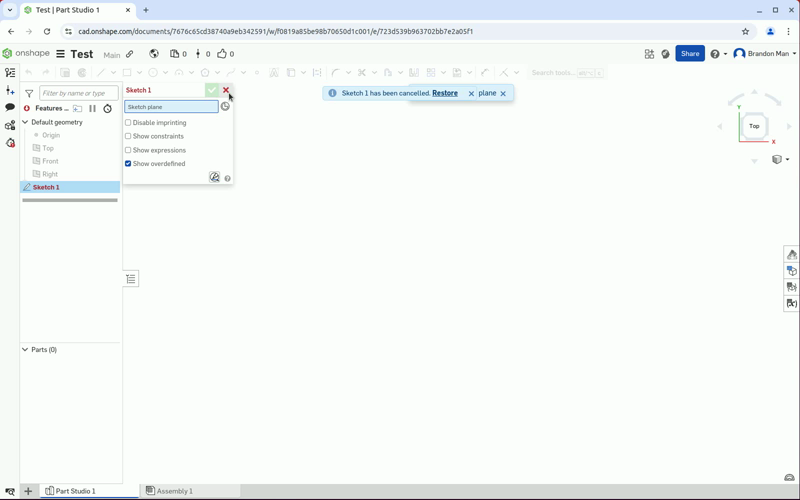
mouse_move(73, 150)
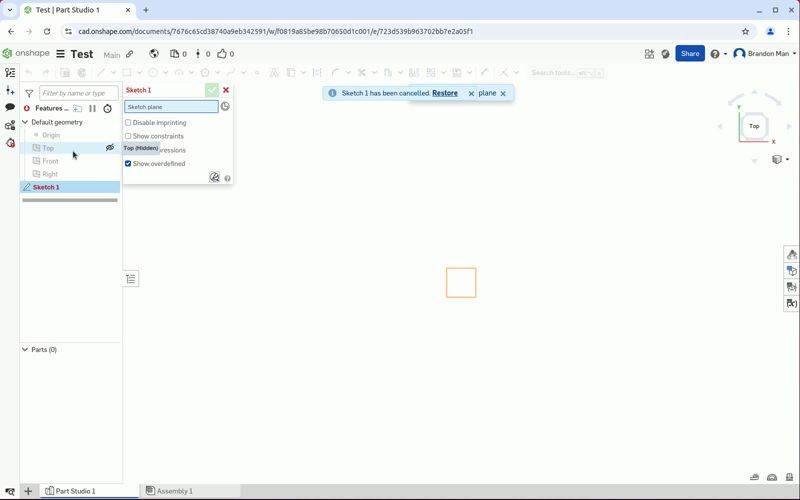
click(73, 150)
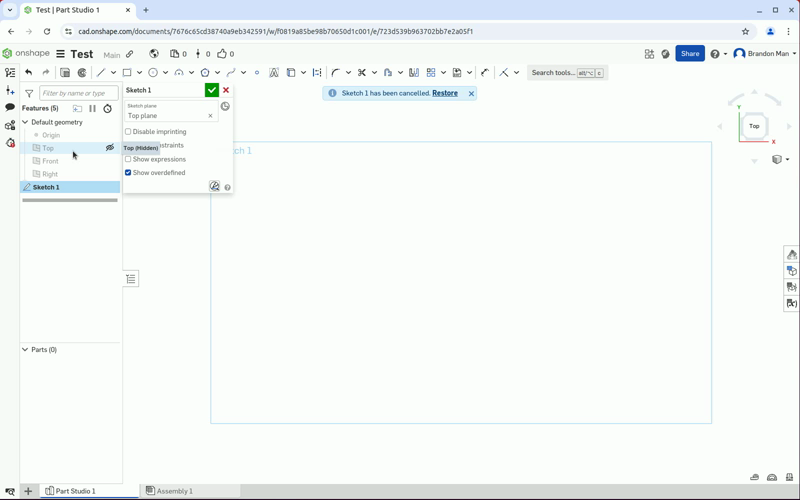
mouse_move(73, 352)
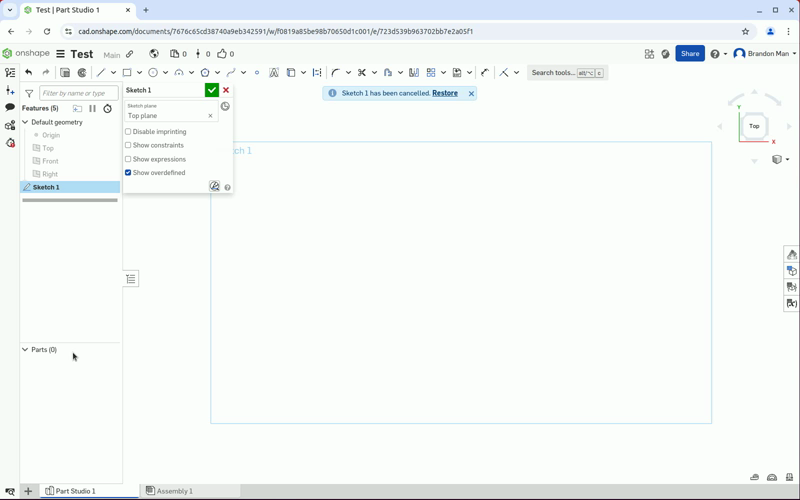
key(y)
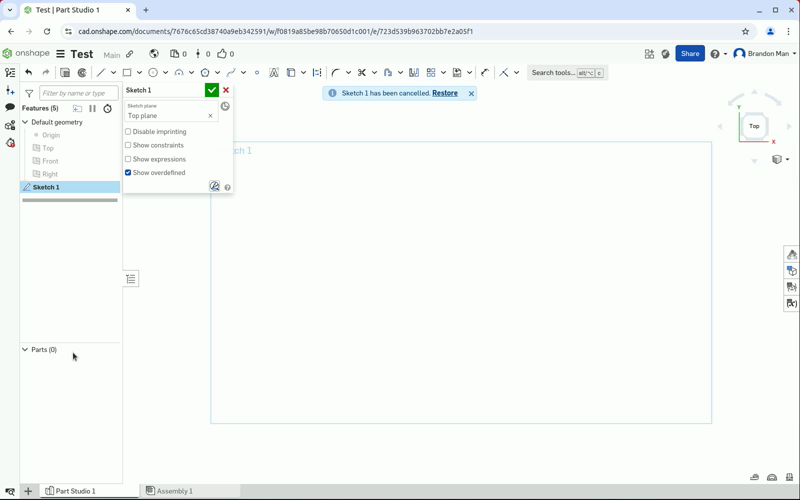
key(c)
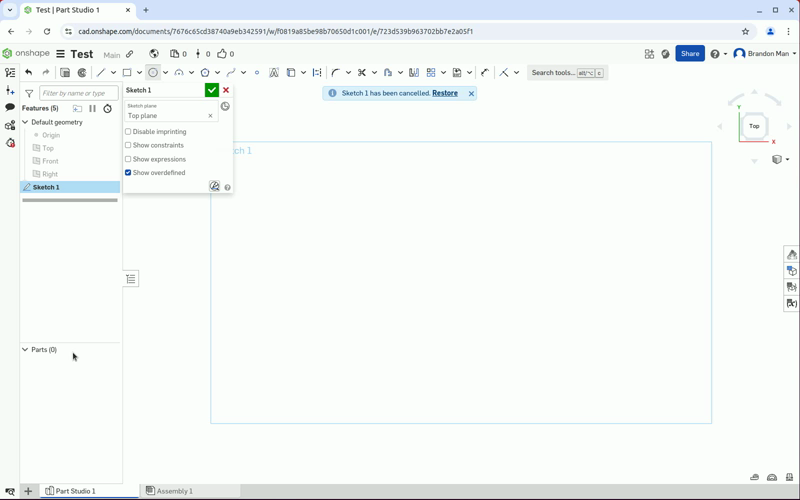
key_down(shift)
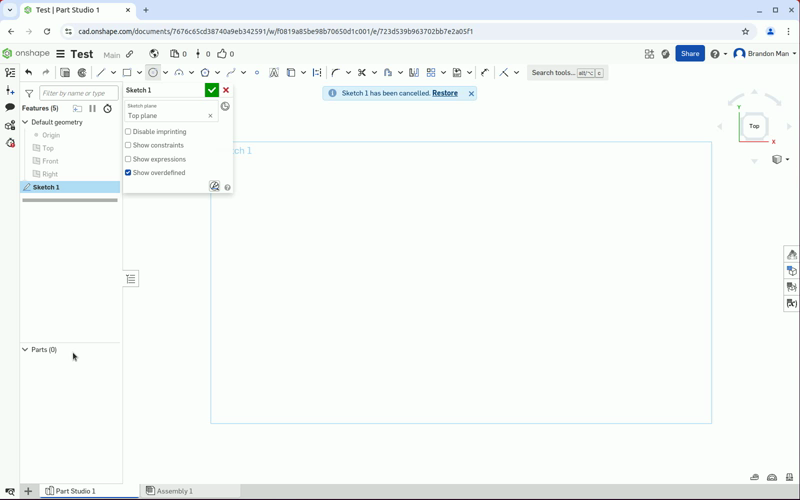
mouse_move(461, 282)
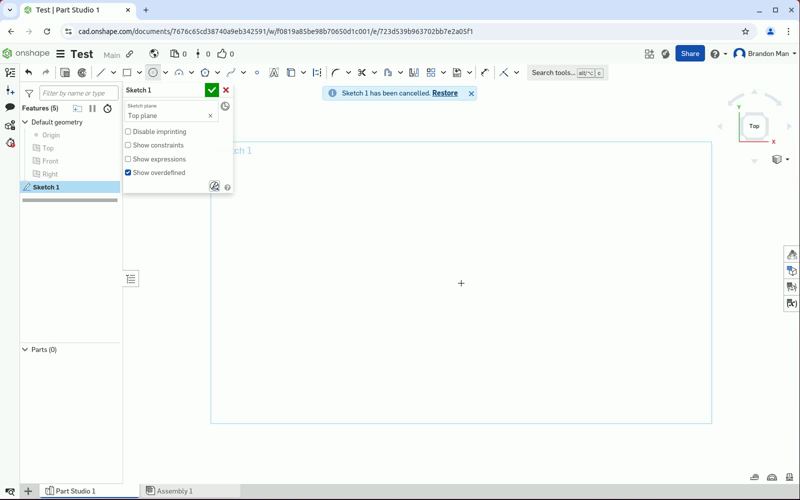
click(461, 282)
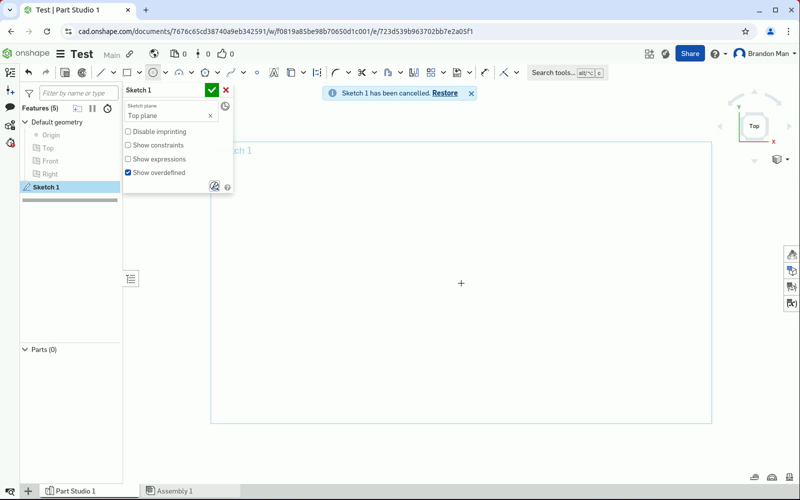
key_up(shift)
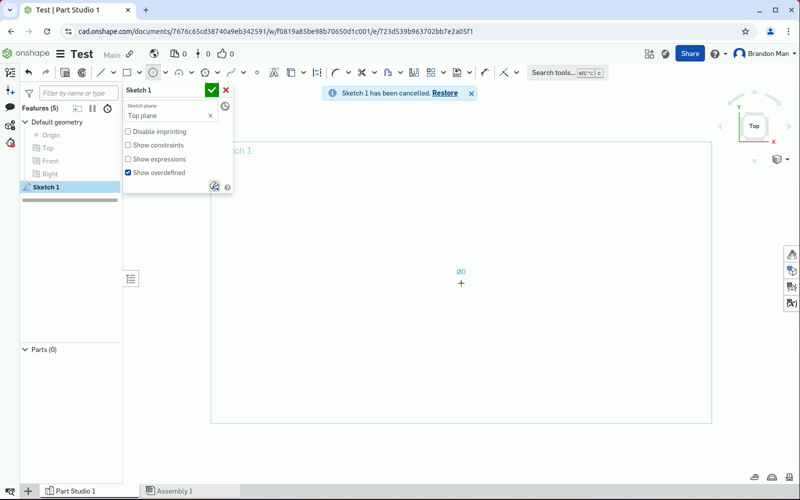
mouse_move(574, 282)
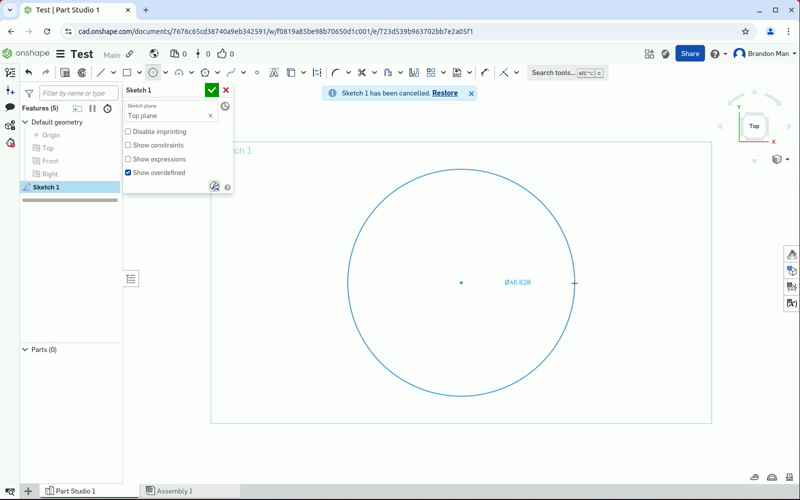
click(574, 282)
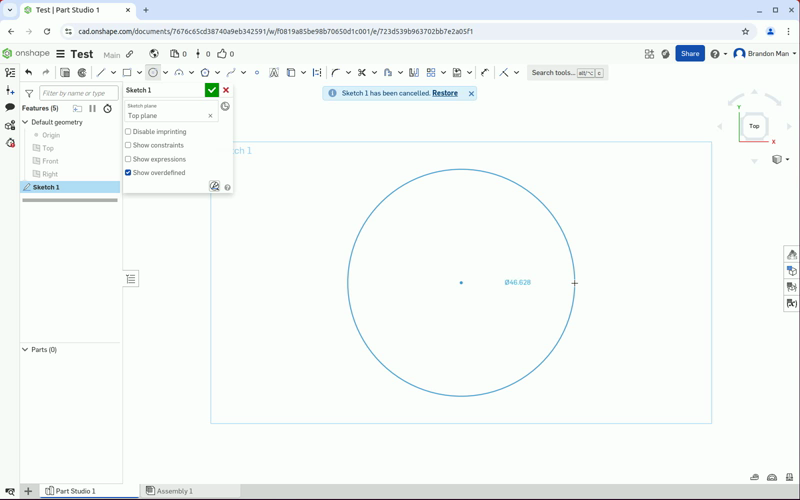
key(esc)
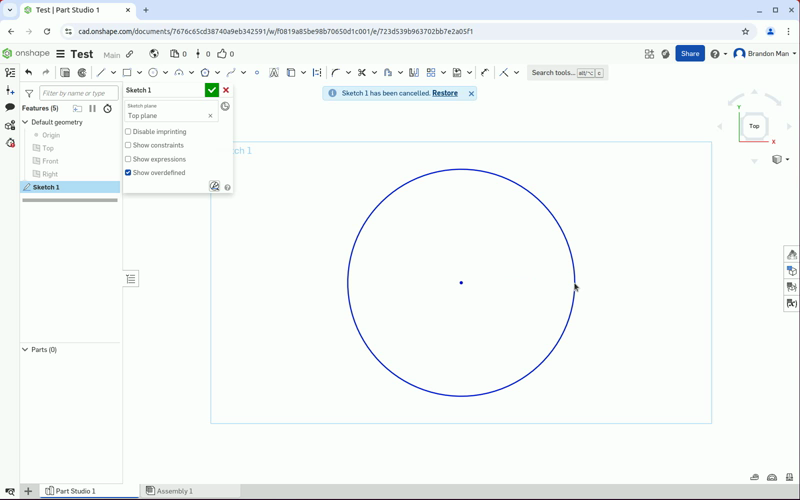
mouse_move(440, 326)
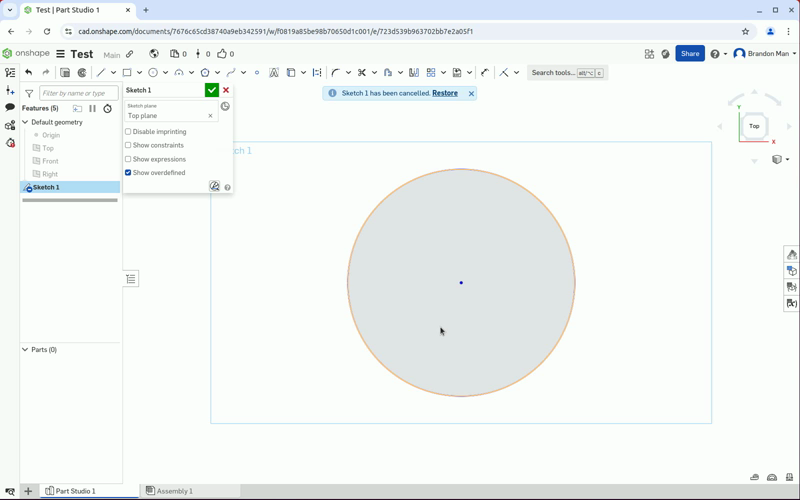
click(440, 326)
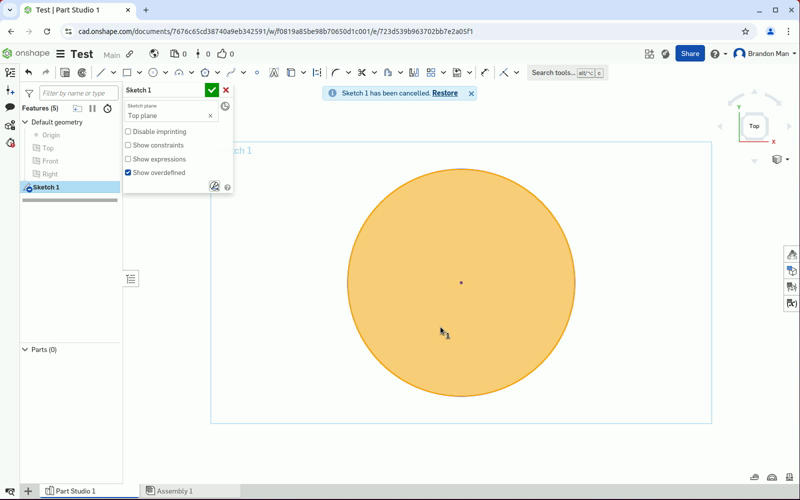
mouse_move(73, 352)
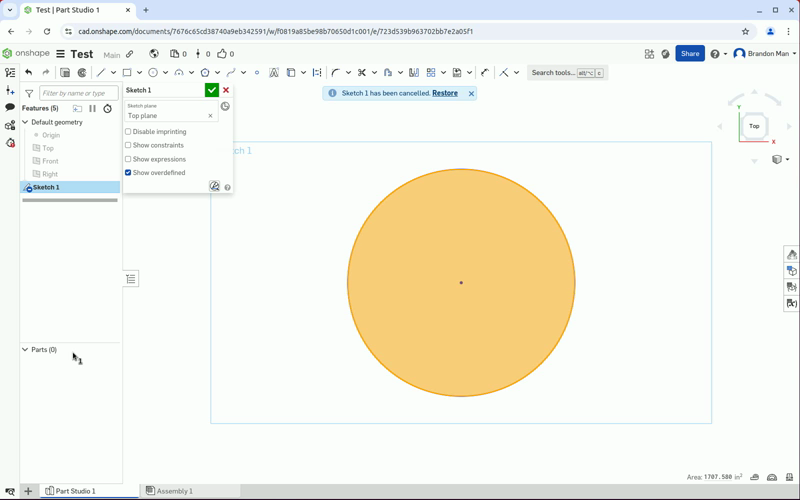
key(shift+y)
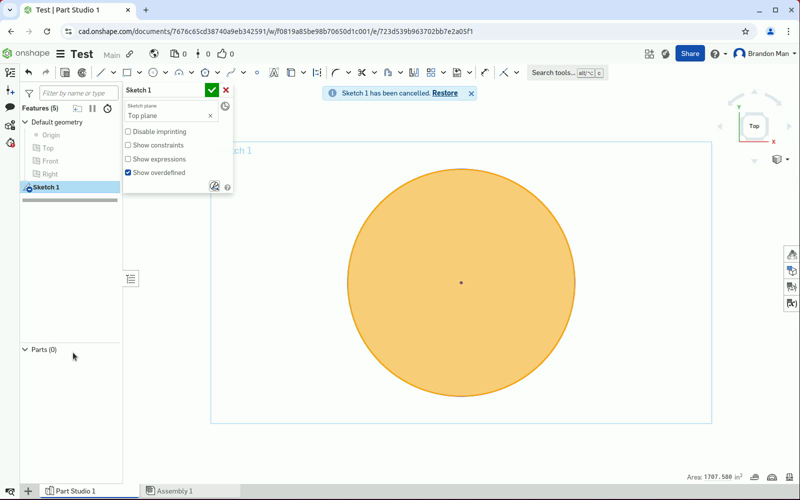
key(shift+e)
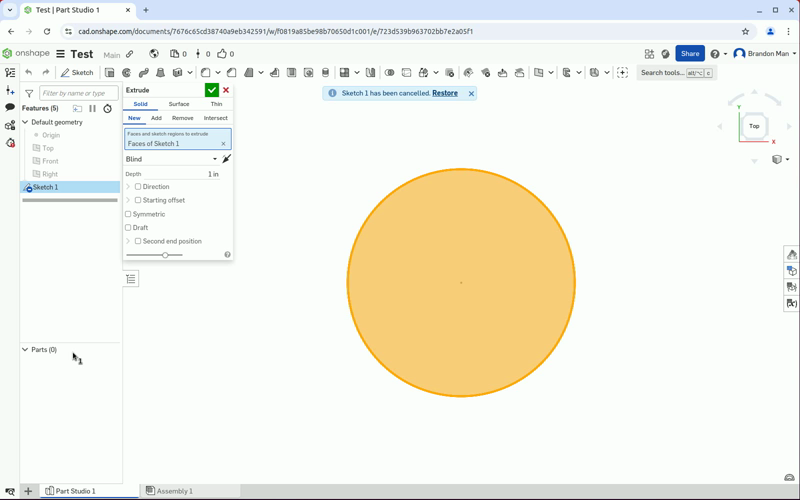
mouse_move(143, 106)
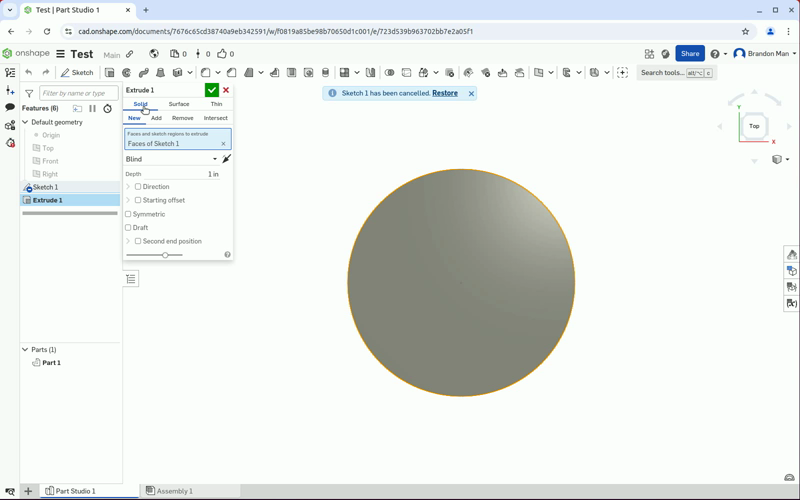
click(143, 106)
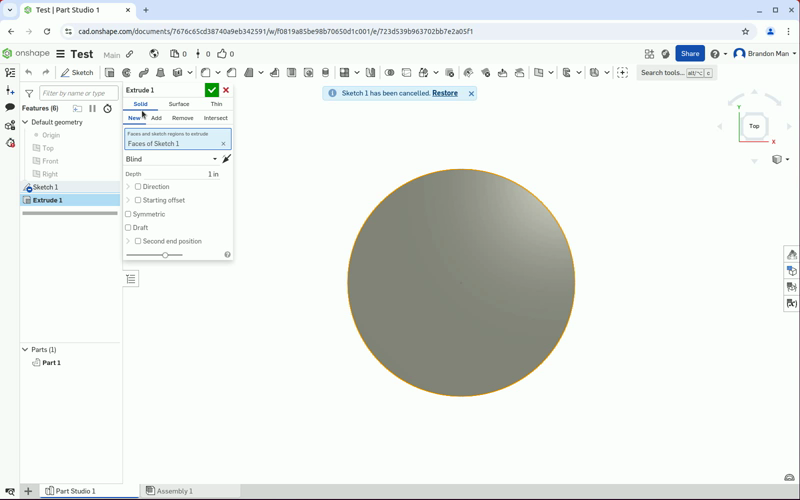
mouse_move(137, 120)
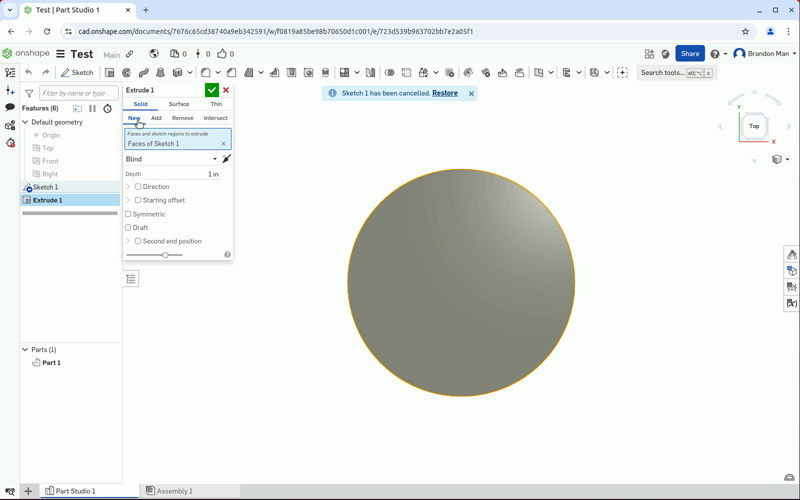
click(137, 120)
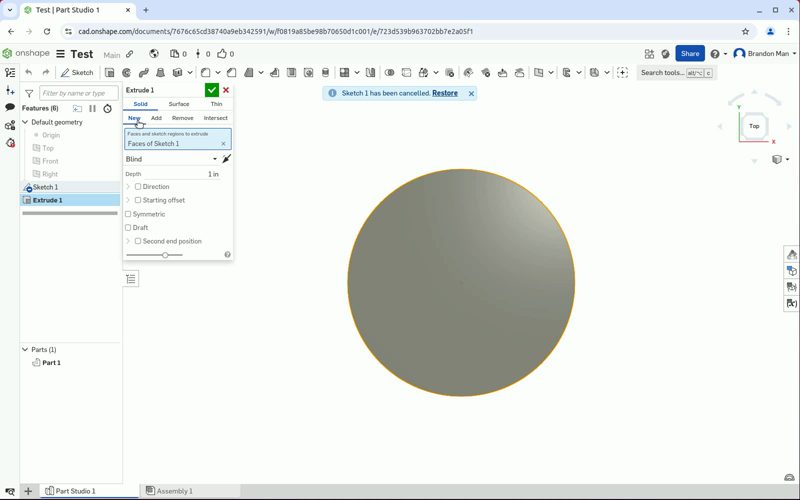
key(tab, 4)
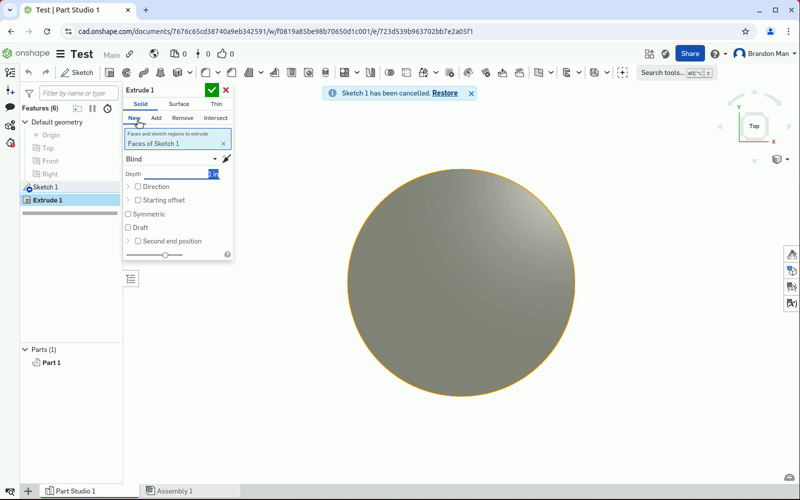
text(-2.648)
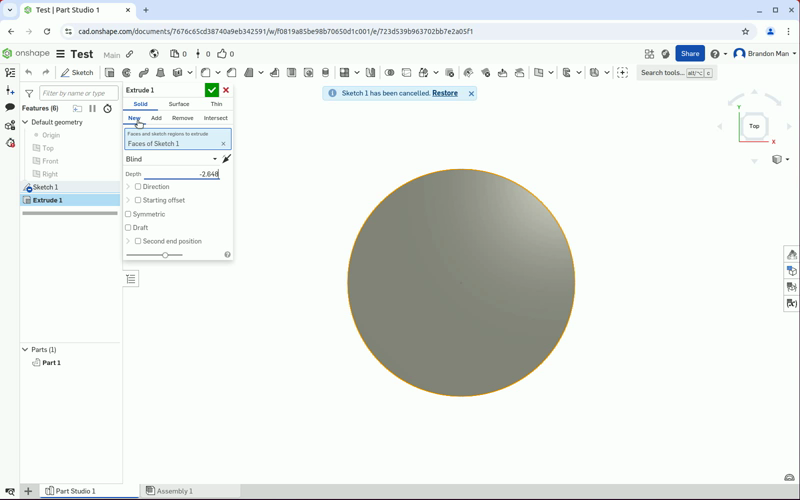
key(enter)
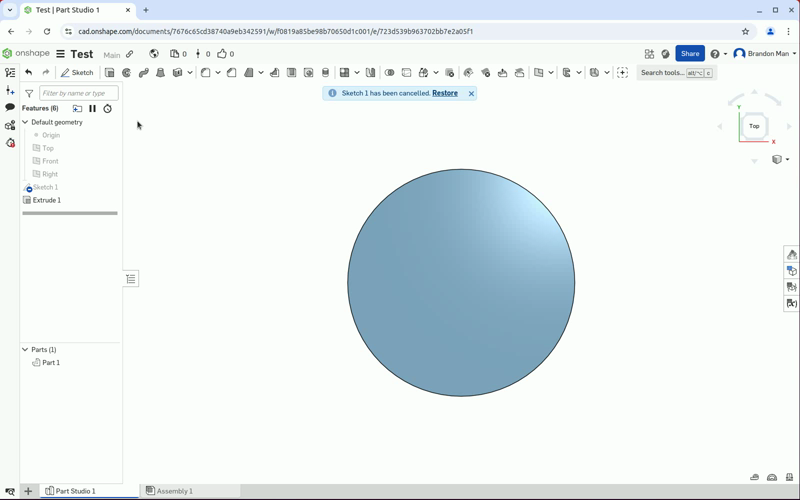
key(shift+h)
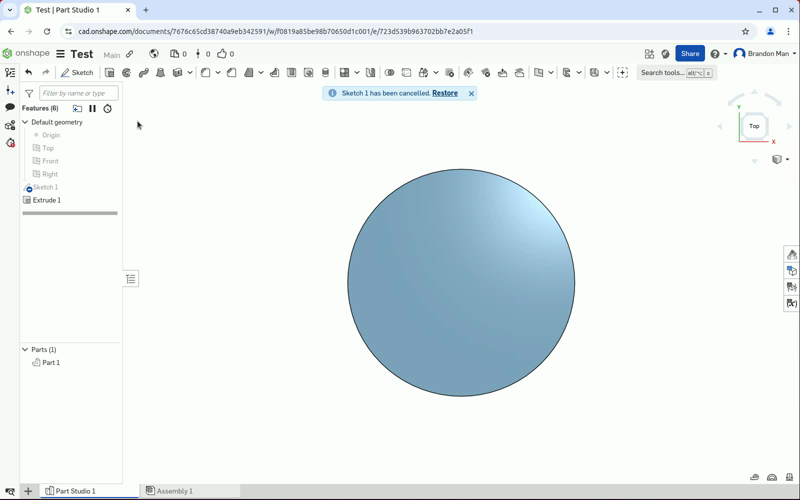
key(shift+h)
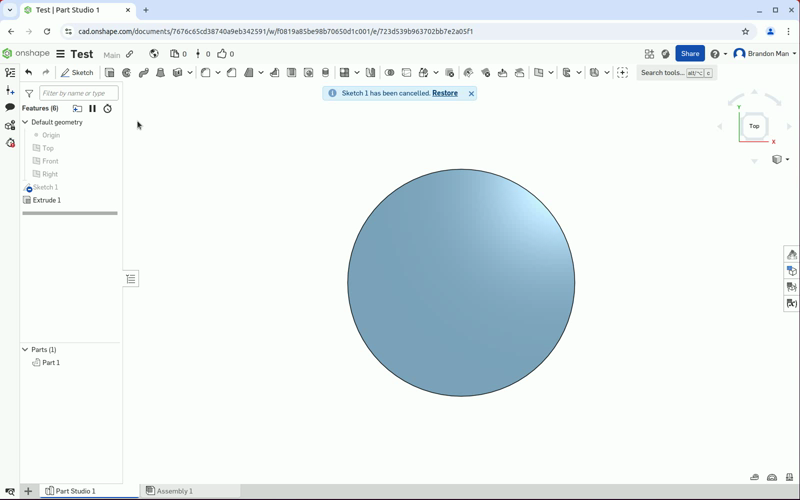
mouse_move(73, 189)
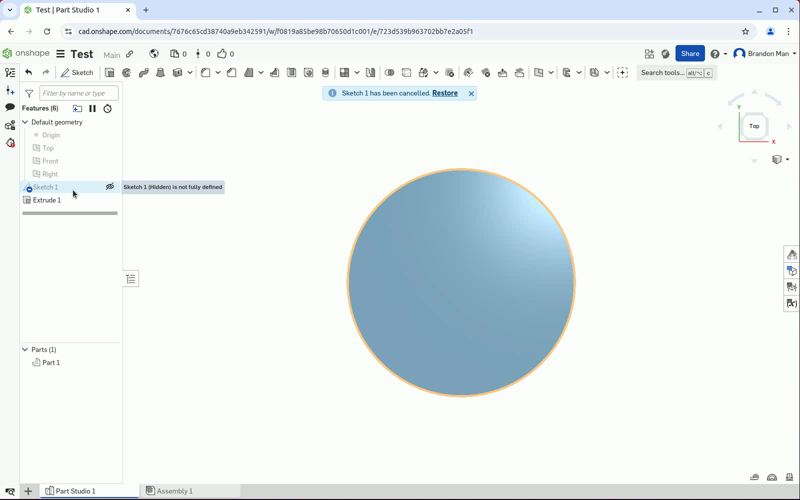
click(73, 189)
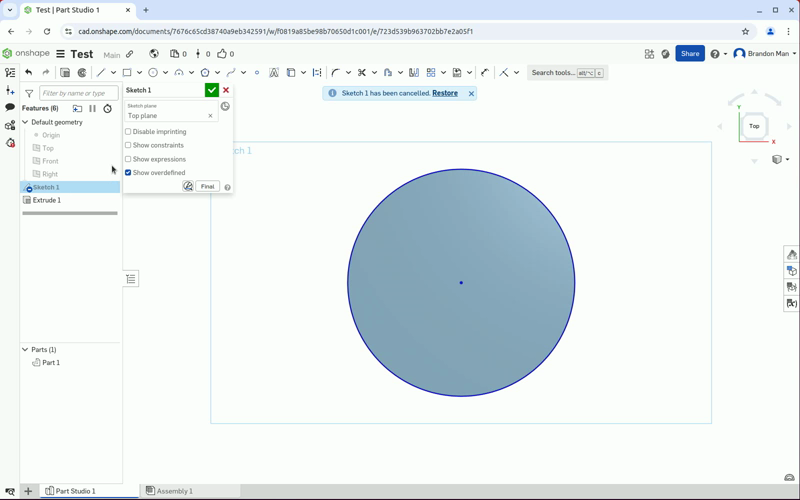
mouse_move(229, 92)
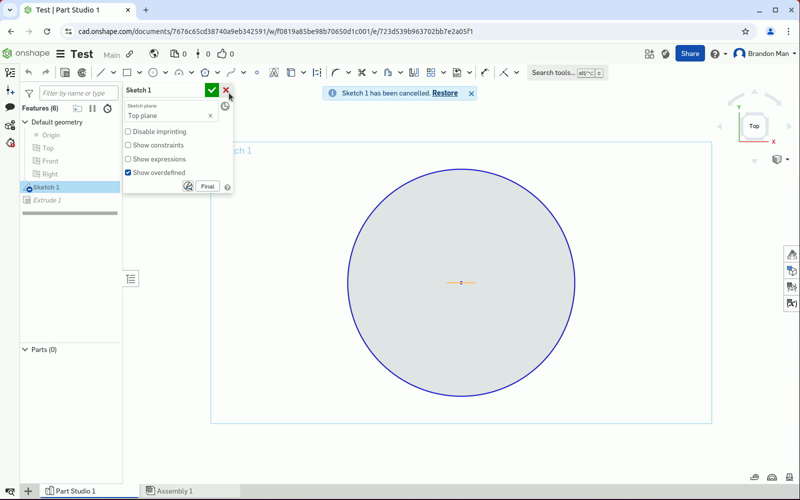
click(229, 92)
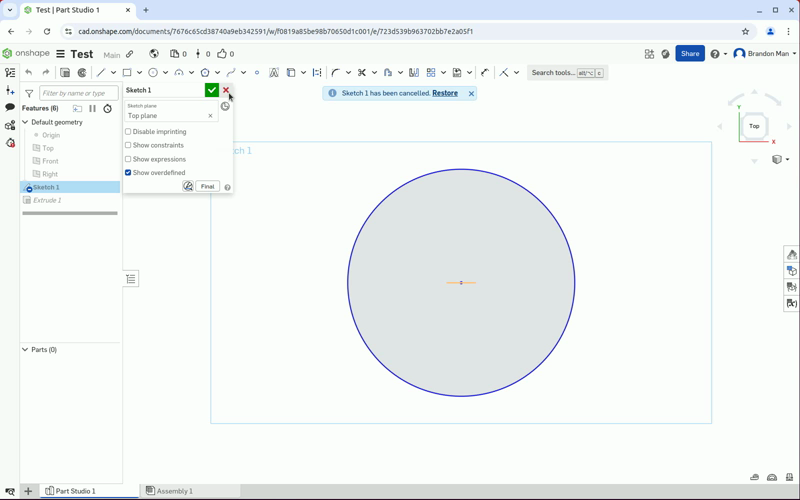
key(shift+s)
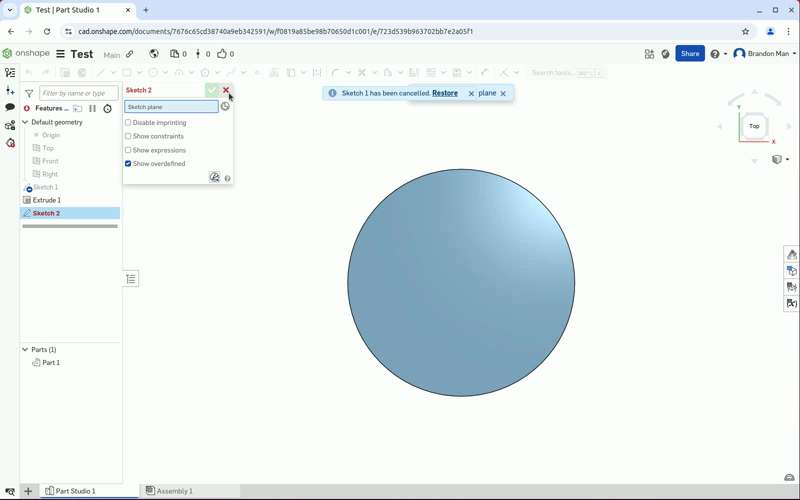
mouse_move(73, 150)
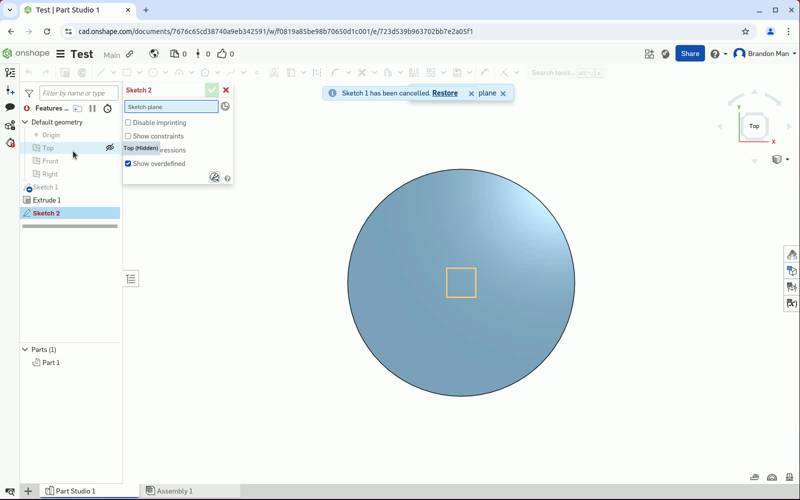
click(73, 150)
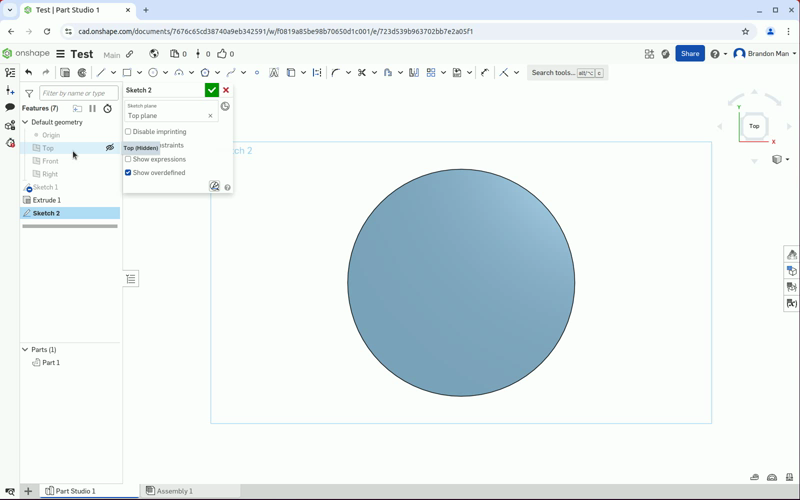
mouse_move(73, 352)
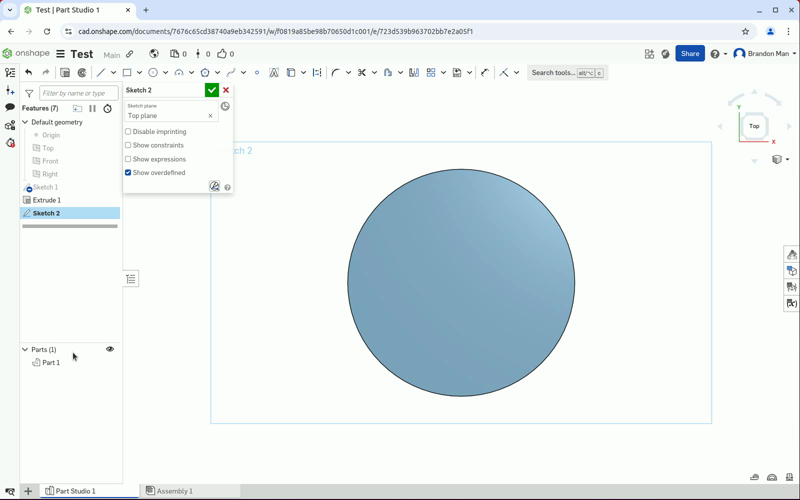
key(y)
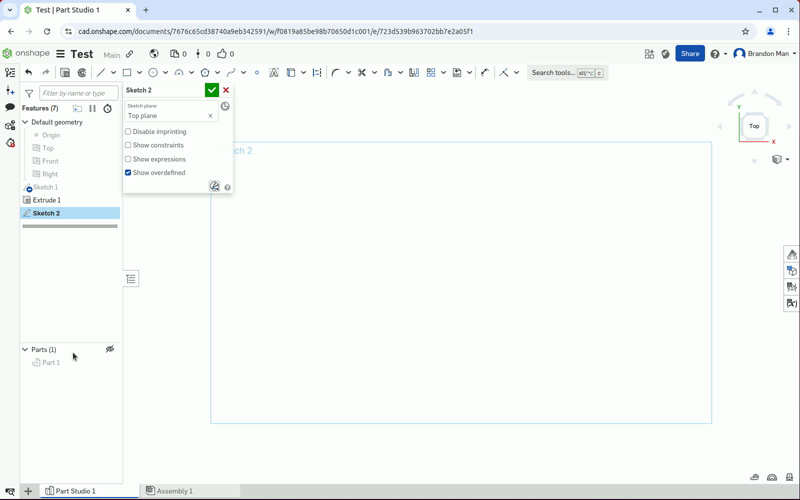
key(c)
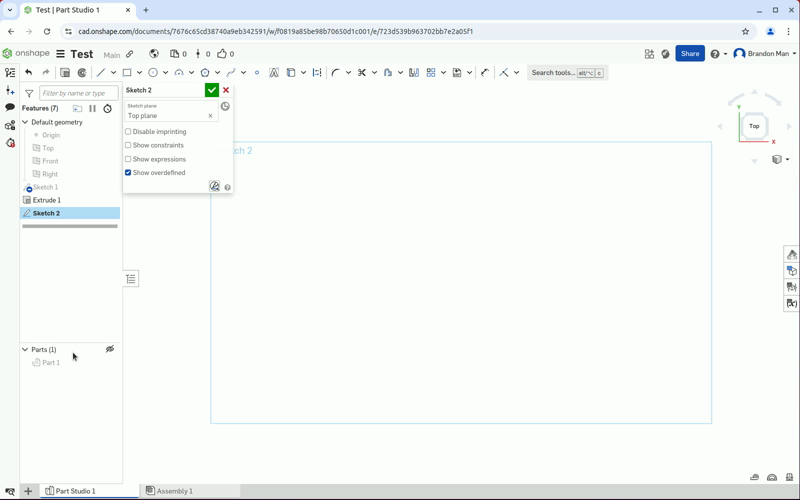
key_down(shift)
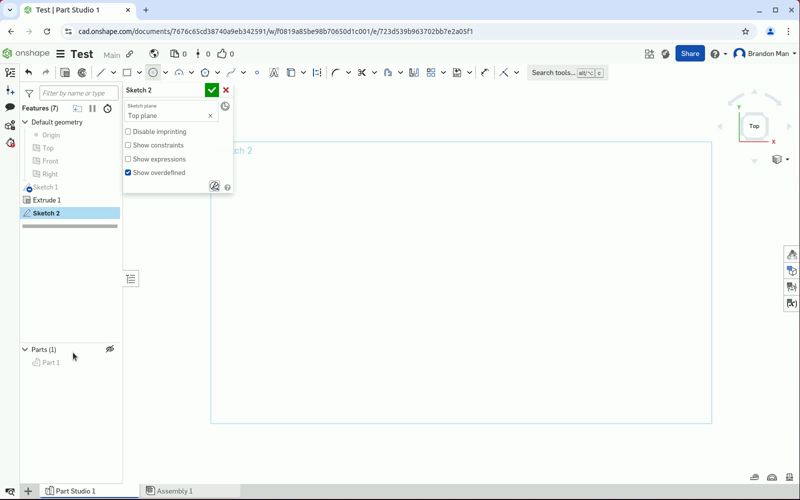
mouse_move(461, 185)
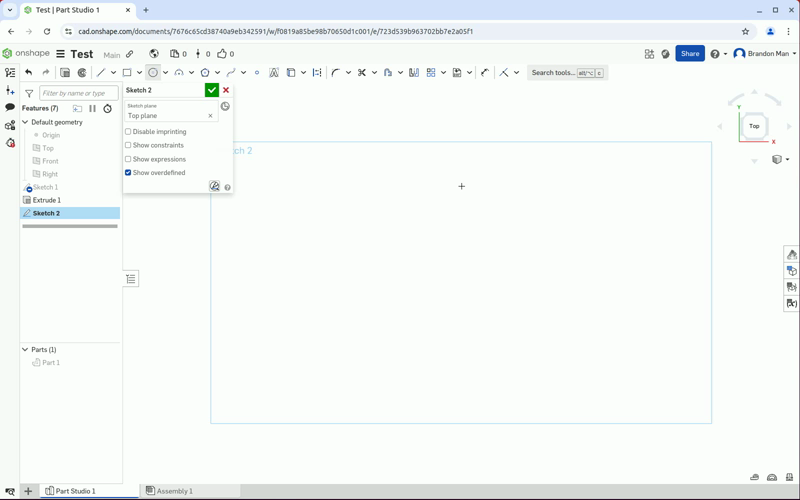
click(461, 185)
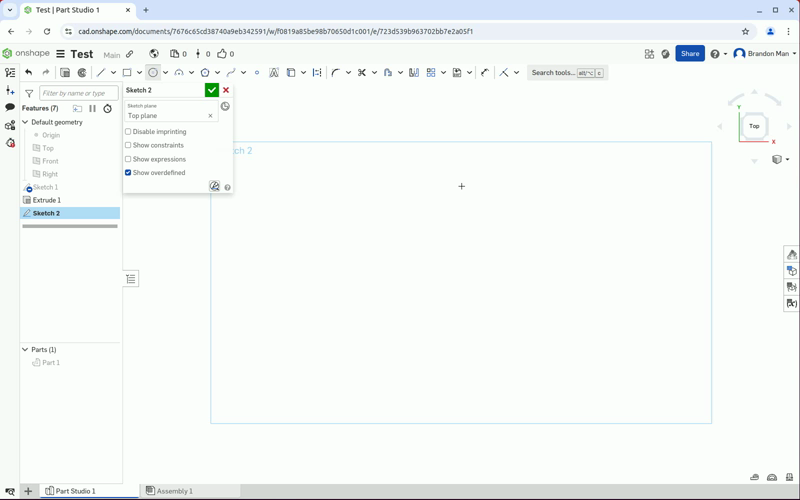
key_up(shift)
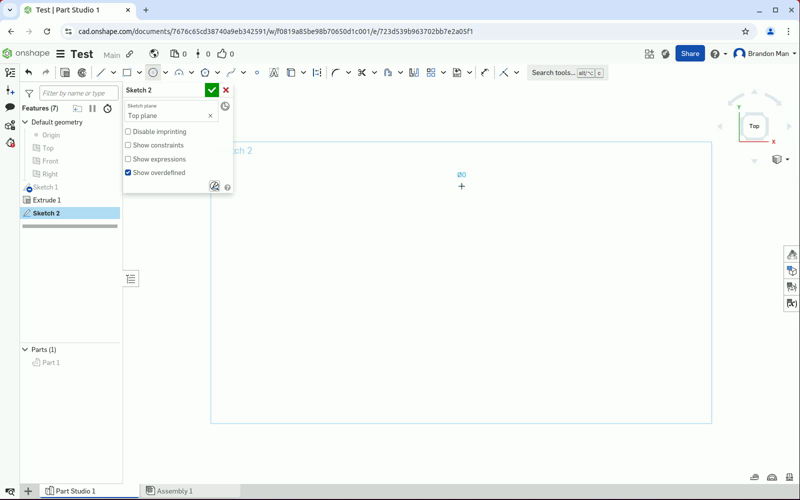
mouse_move(468, 185)
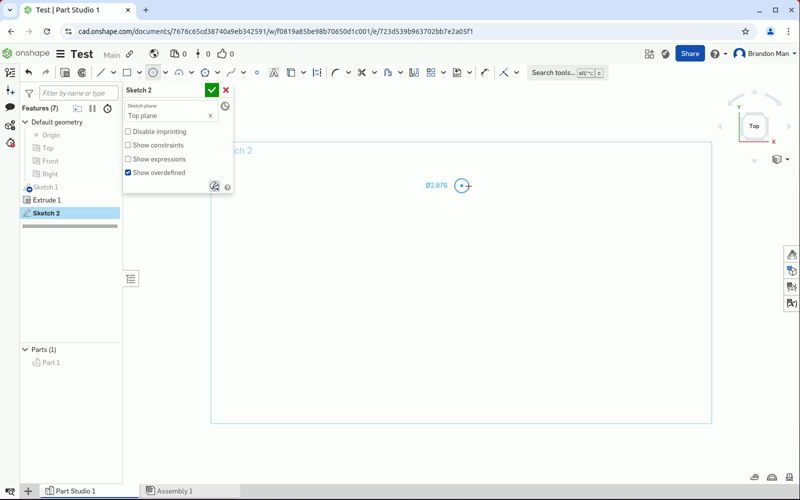
click(468, 185)
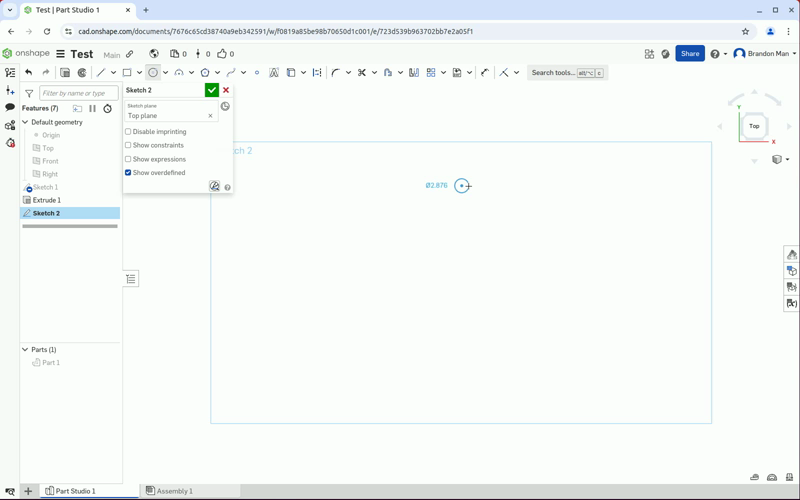
key(esc)
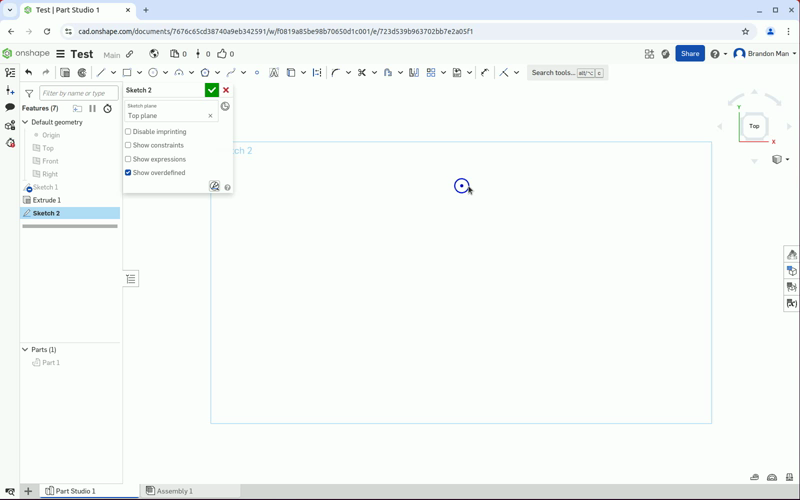
mouse_move(465, 182)
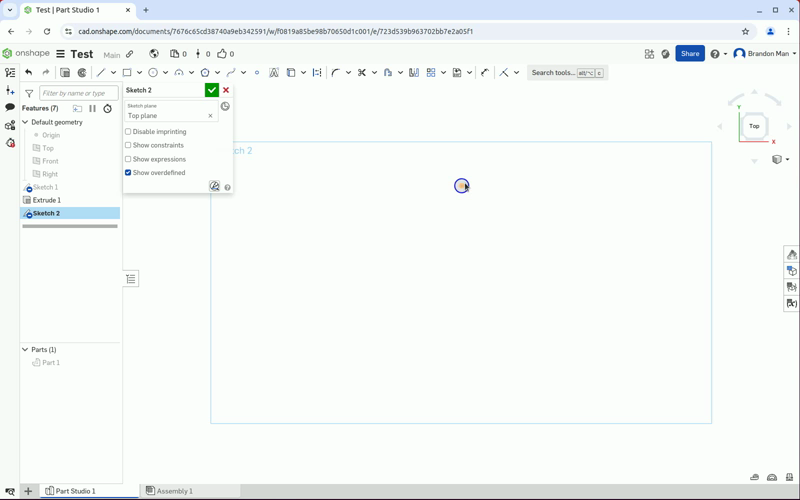
scroll(6)
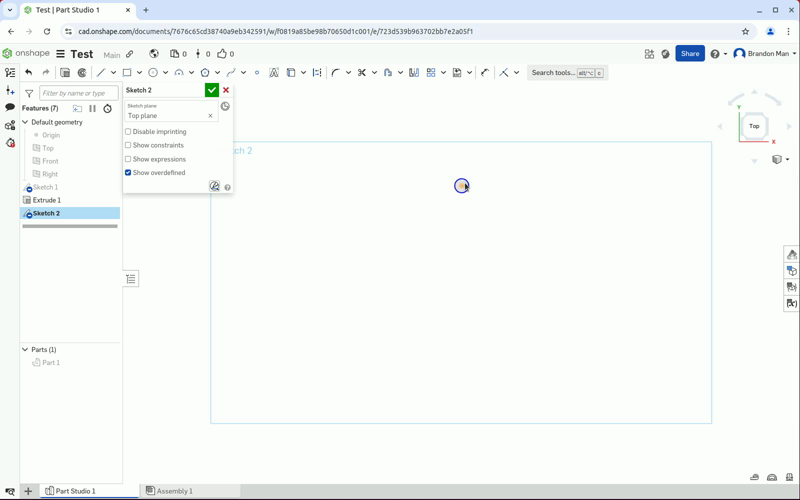
scroll(6)
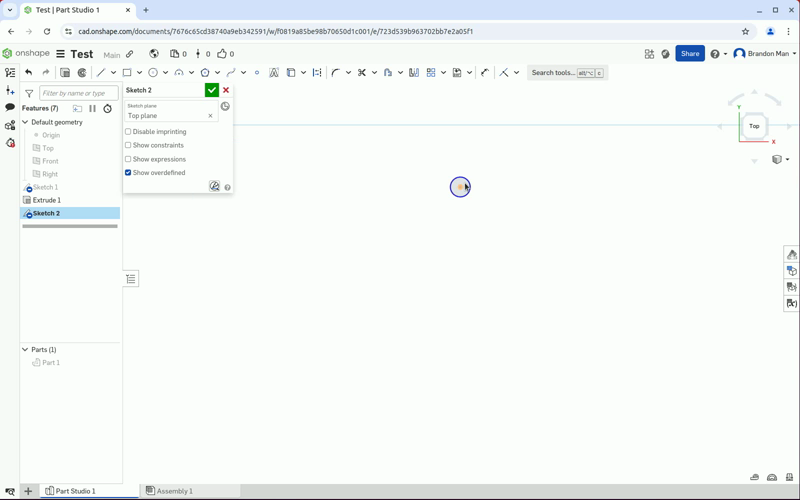
scroll(6)
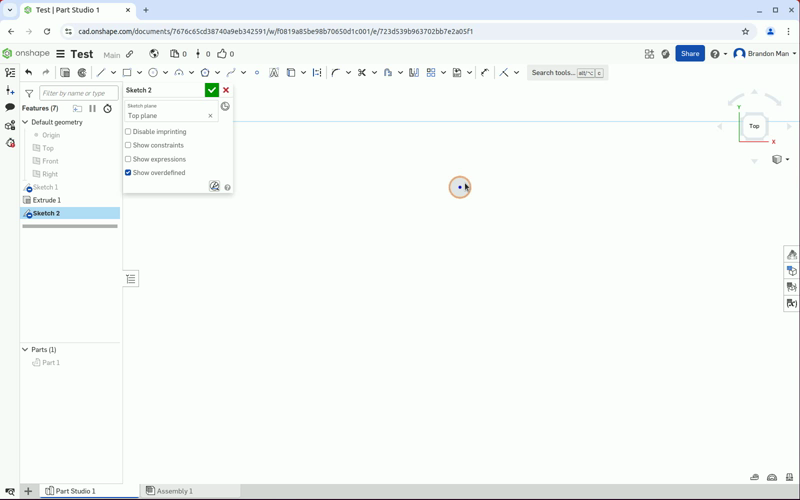
scroll(6)
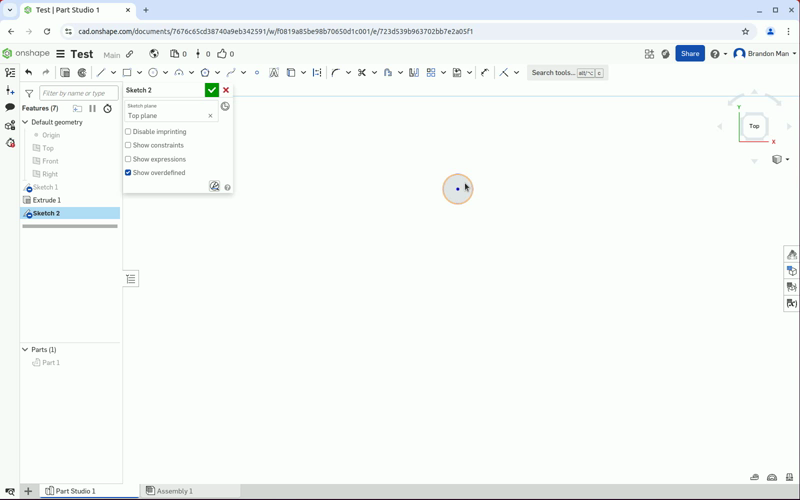
scroll(6)
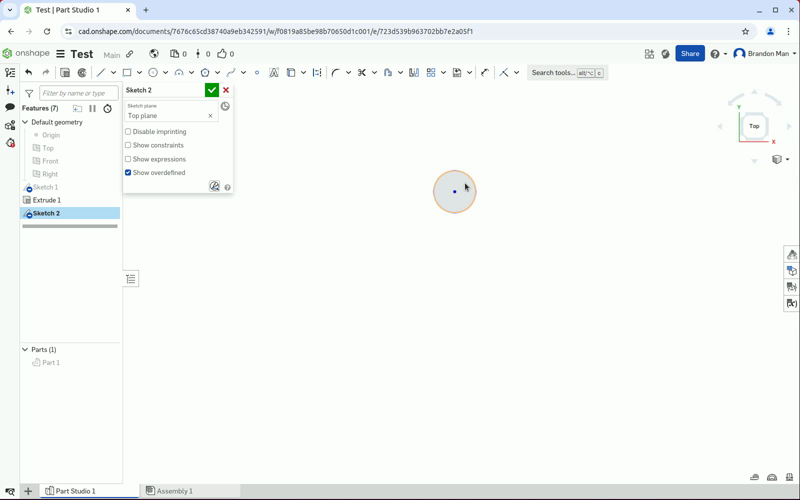
scroll(6)
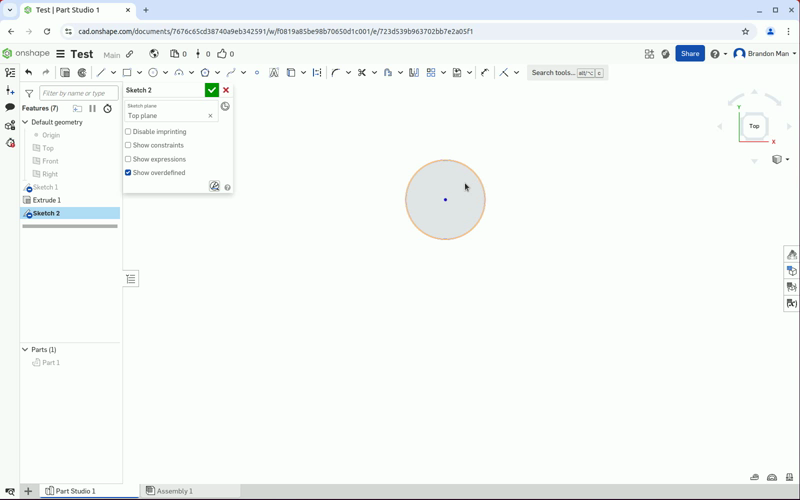
scroll(6)
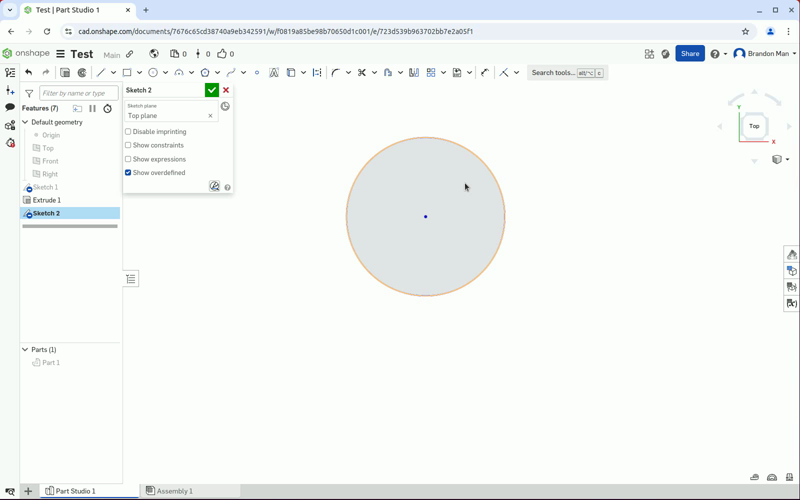
click(465, 182)
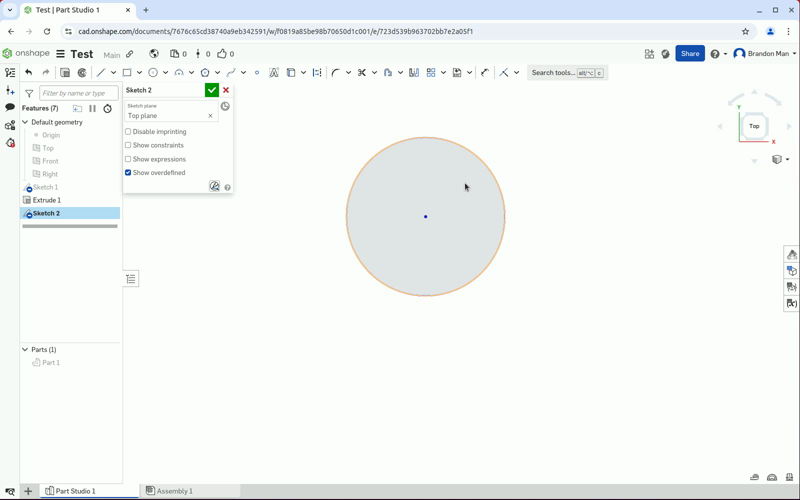
scroll(-6)
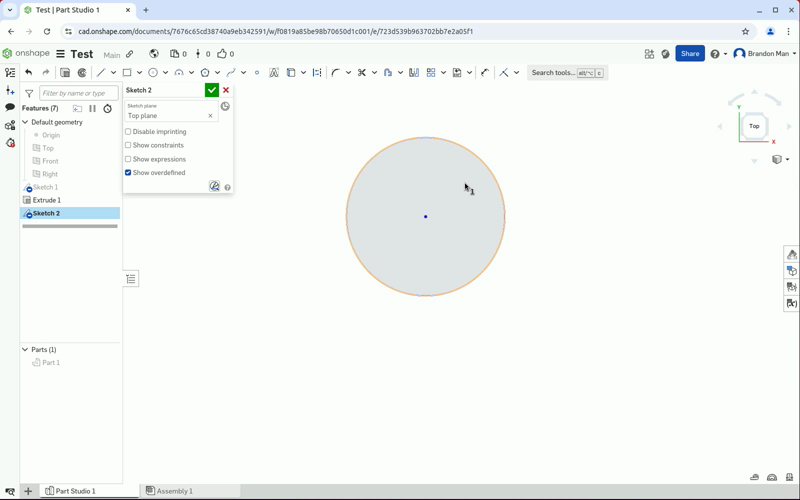
scroll(-6)
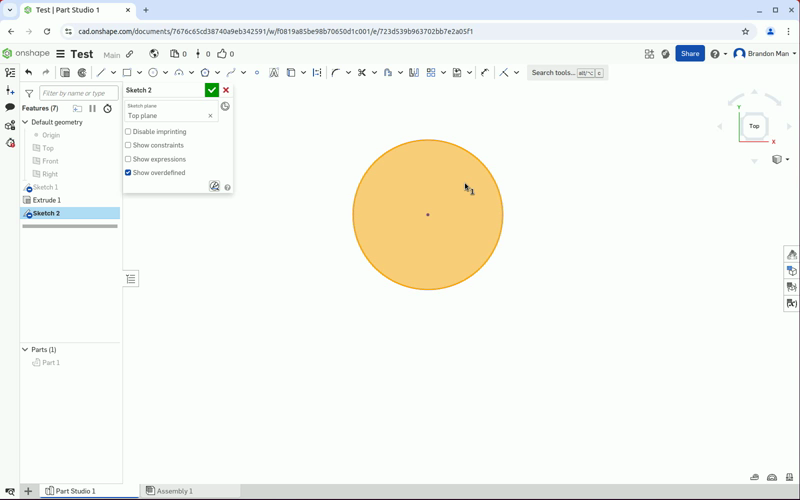
scroll(-6)
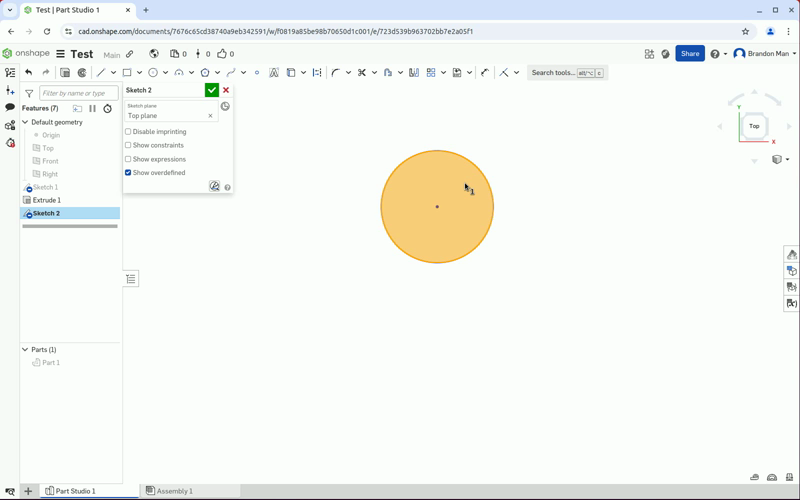
scroll(-6)
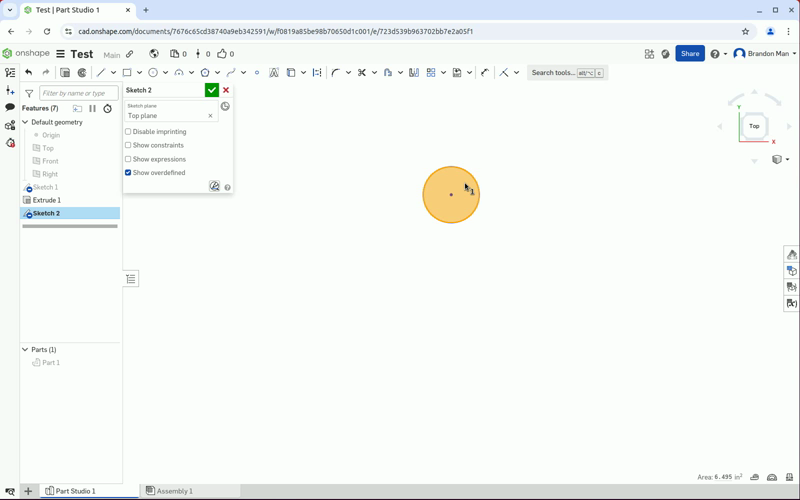
scroll(-6)
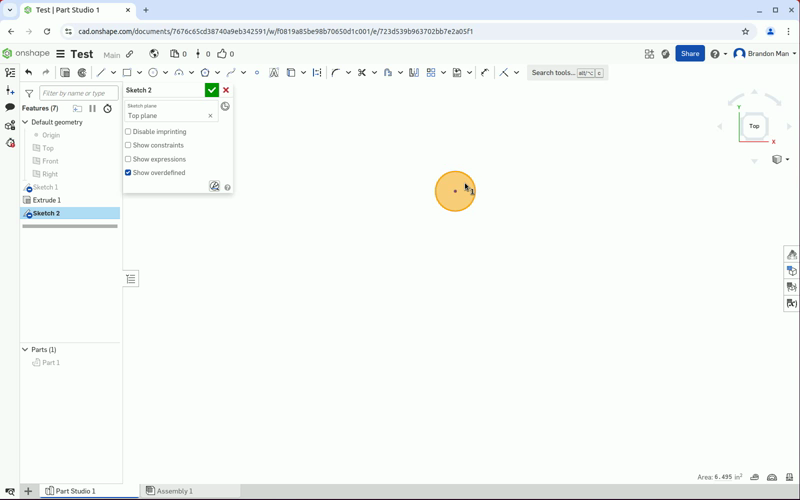
scroll(-6)
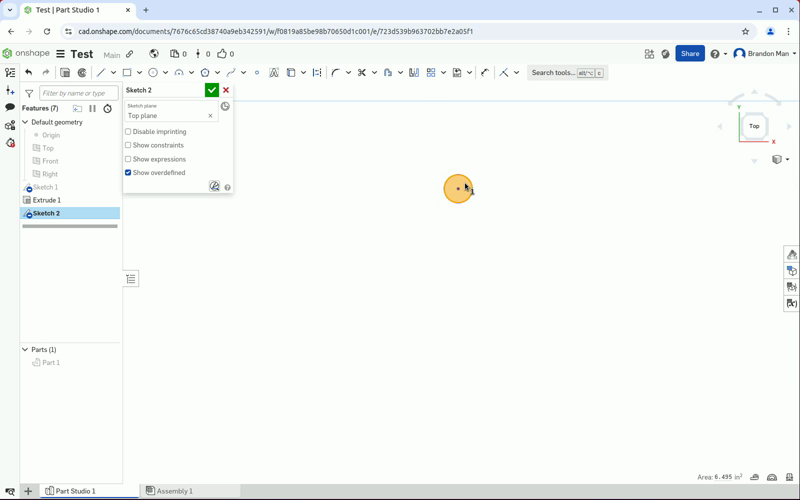
scroll(-6)
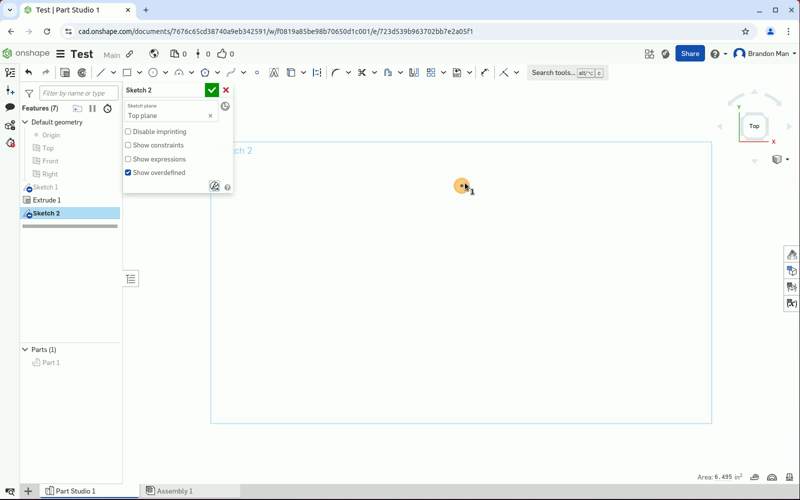
mouse_move(73, 352)
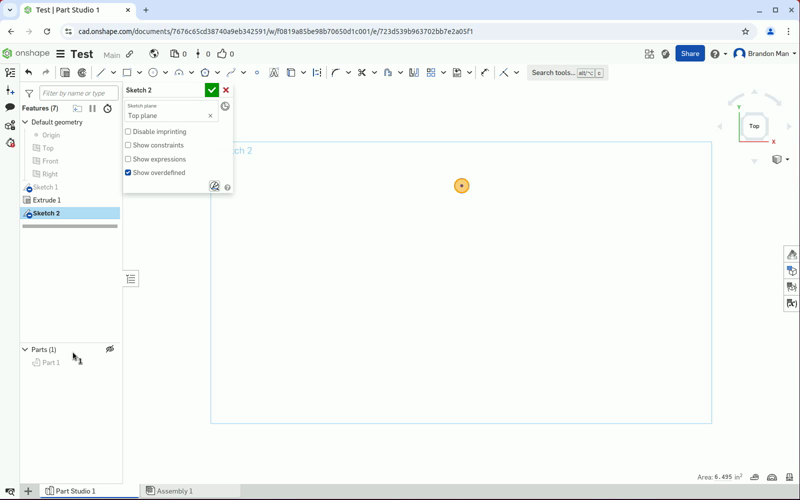
key(shift+y)
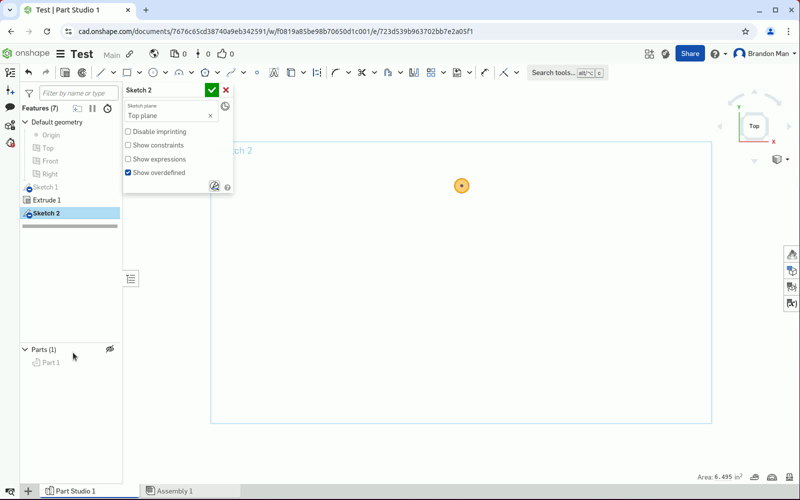
key(shift+e)
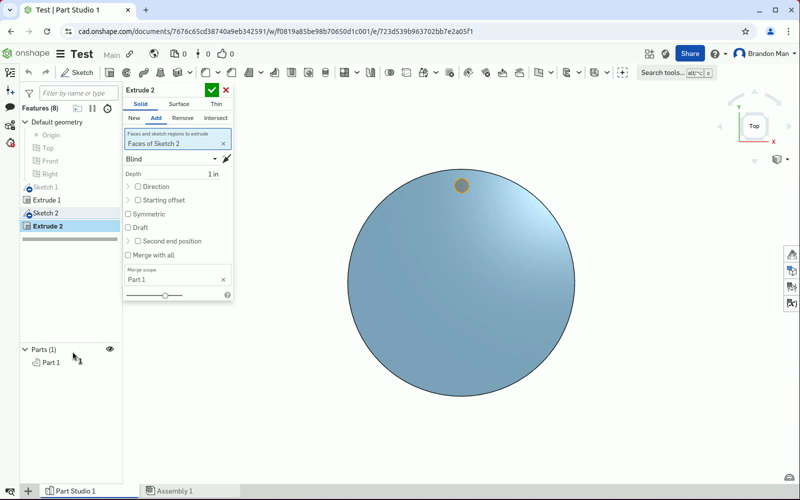
mouse_move(143, 106)
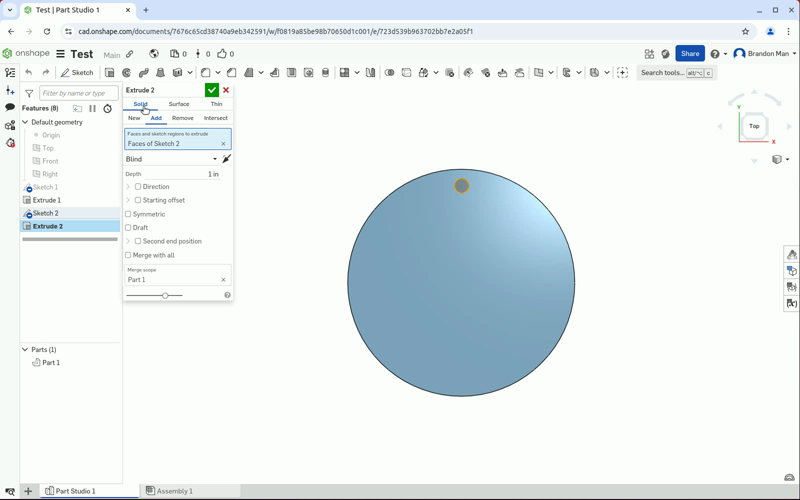
click(143, 106)
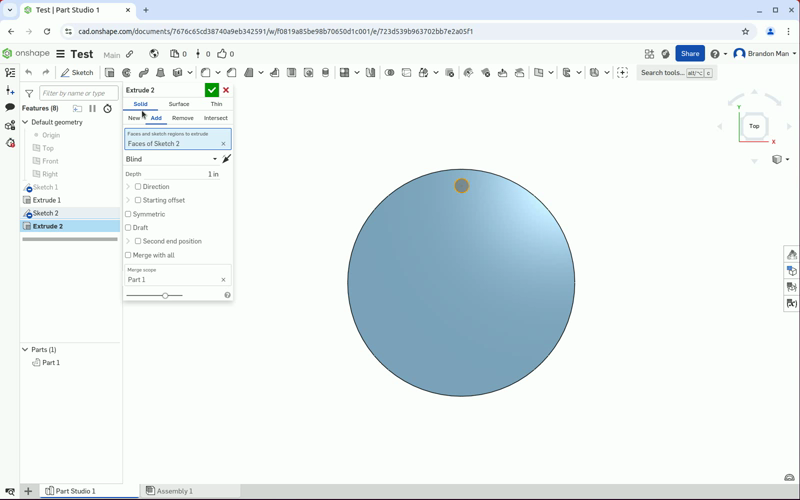
mouse_move(137, 120)
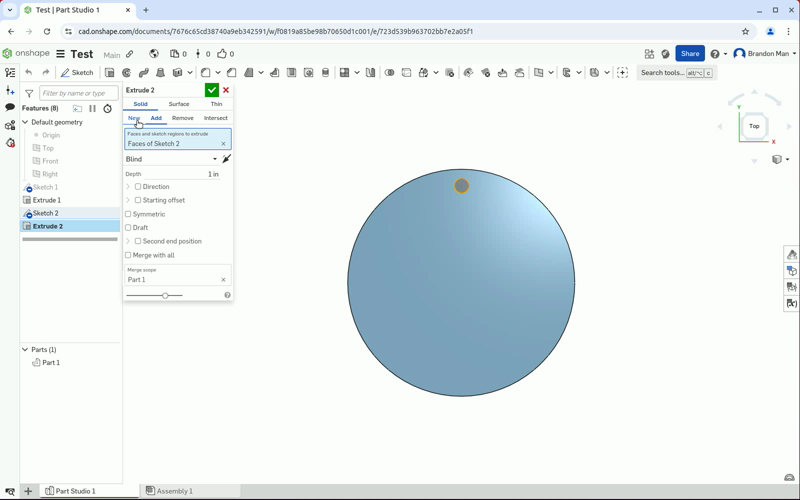
click(137, 120)
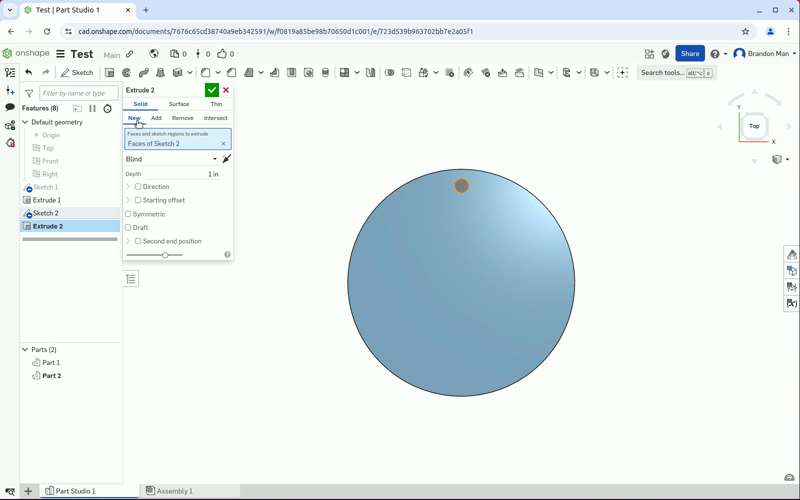
key(tab, 4)
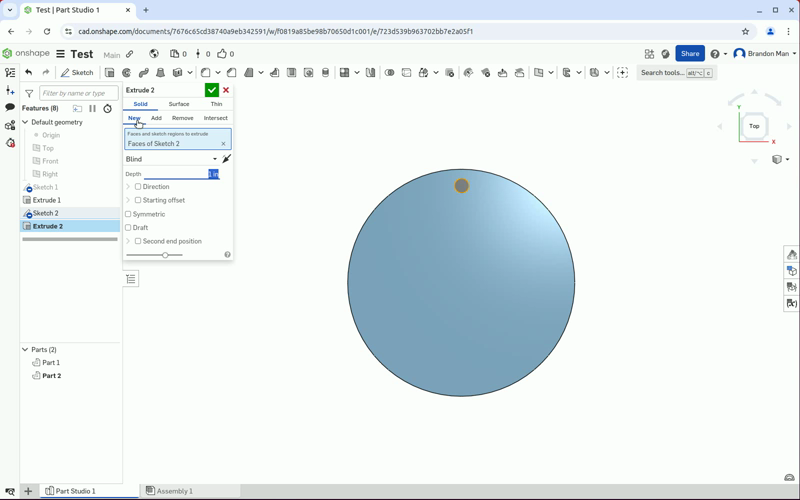
text(2.648)
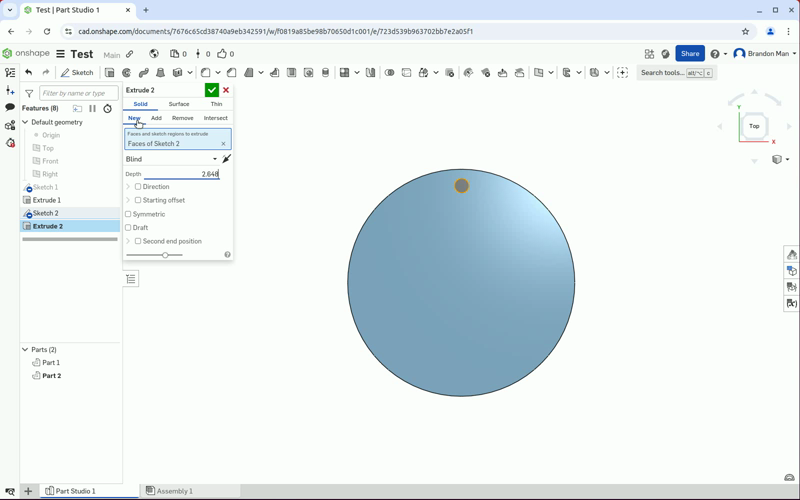
key(enter)
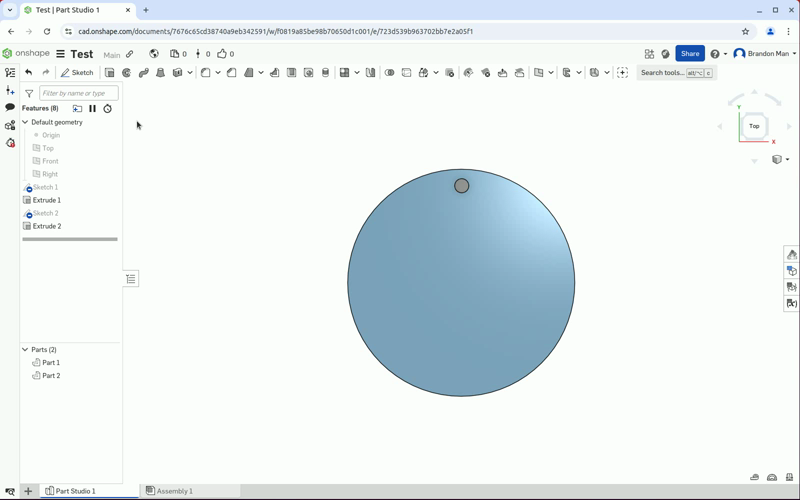
key(shift+h)
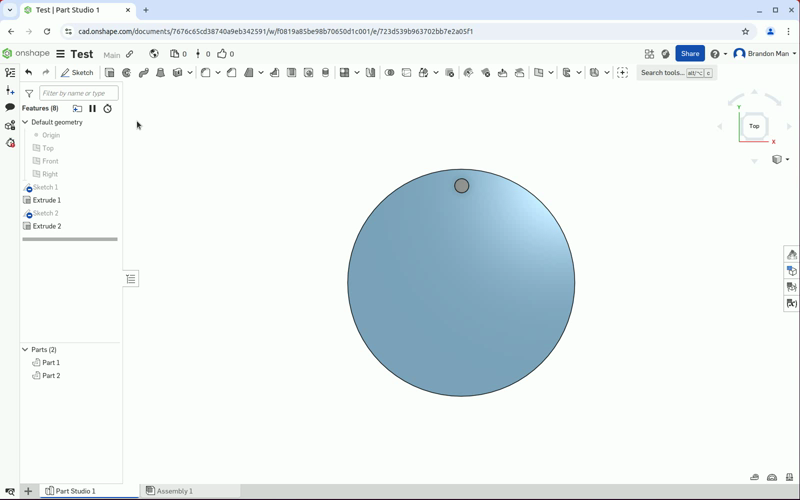
key(shift+h)
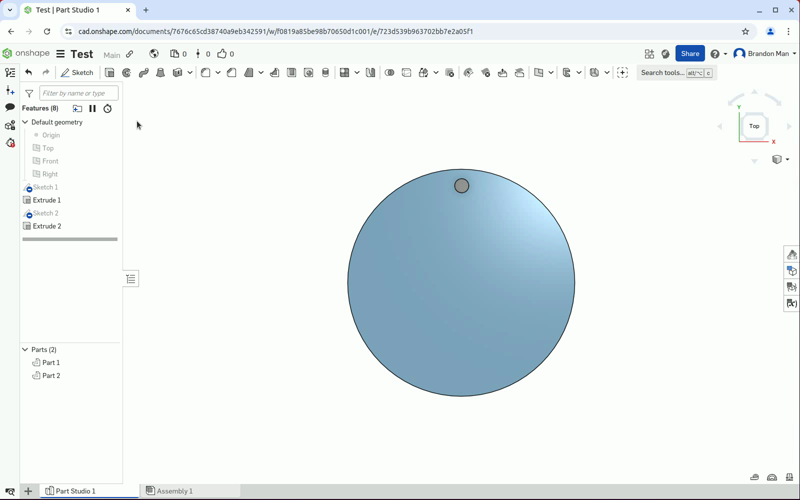
mouse_move(73, 189)
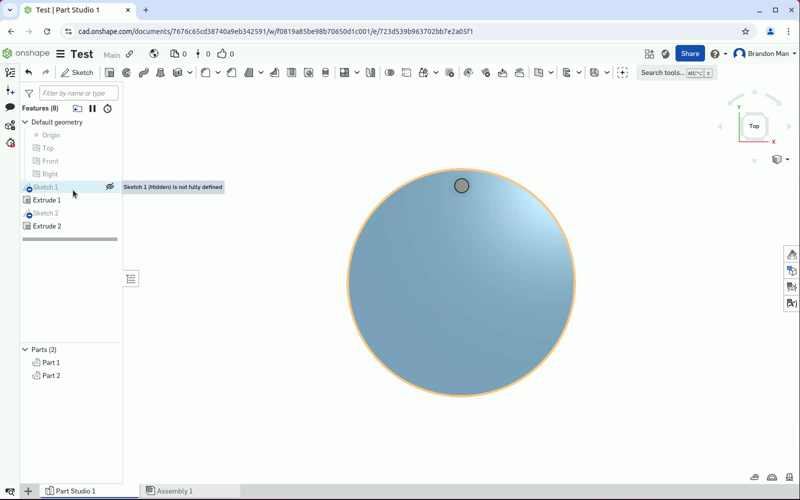
click(73, 189)
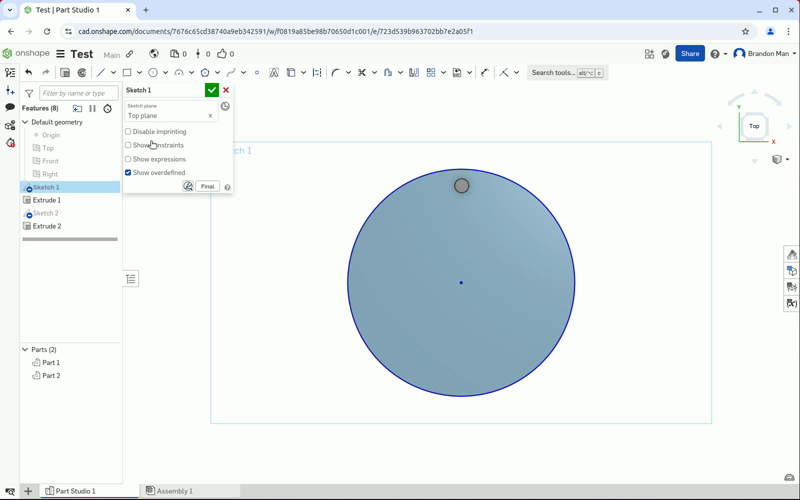
mouse_move(229, 92)
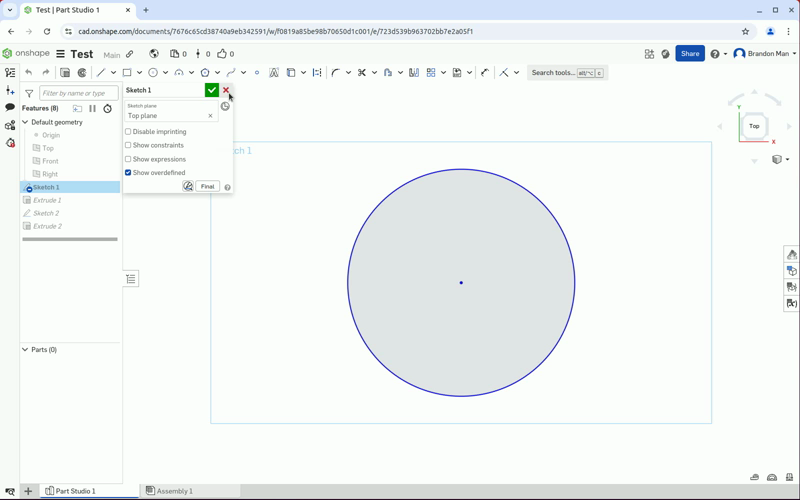
click(229, 92)
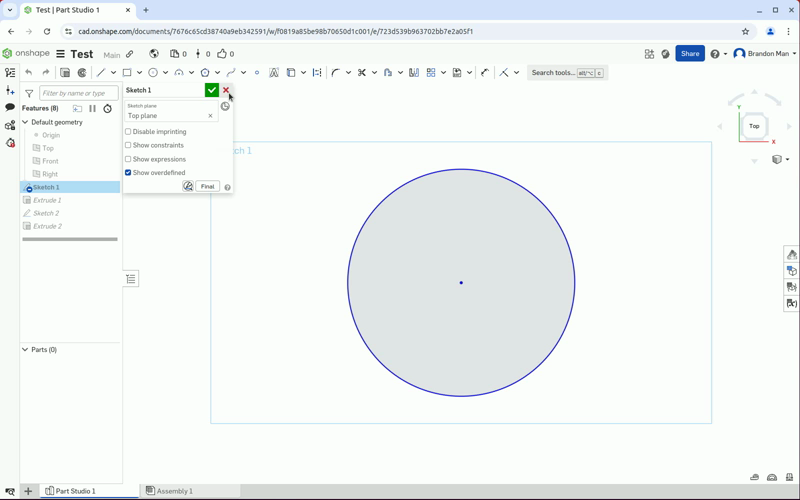
key(shift+s)
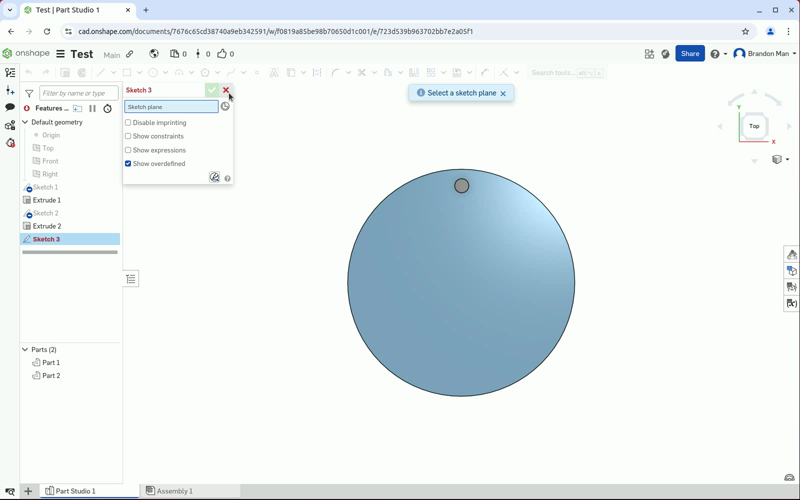
mouse_move(73, 150)
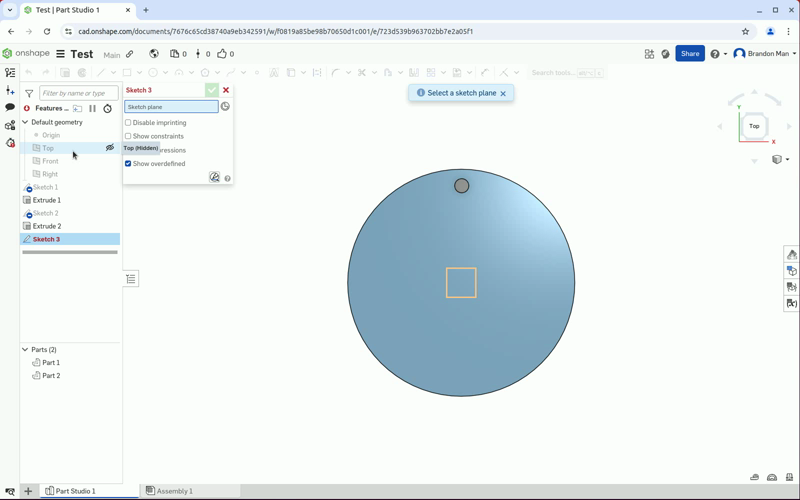
click(73, 150)
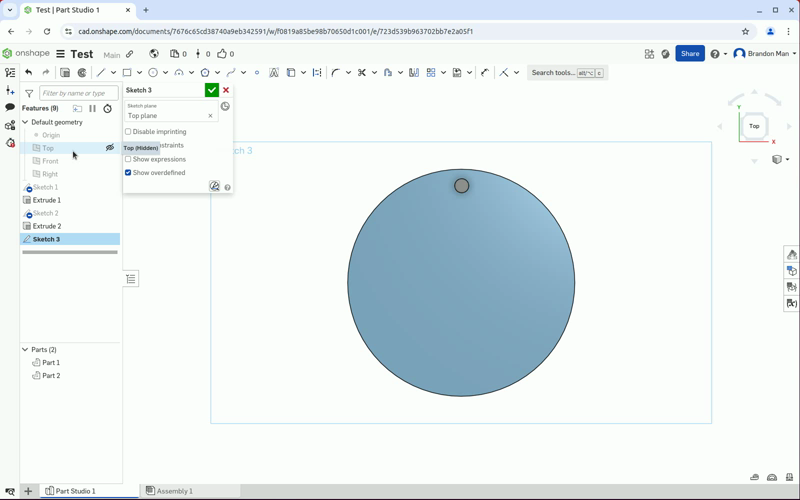
mouse_move(73, 352)
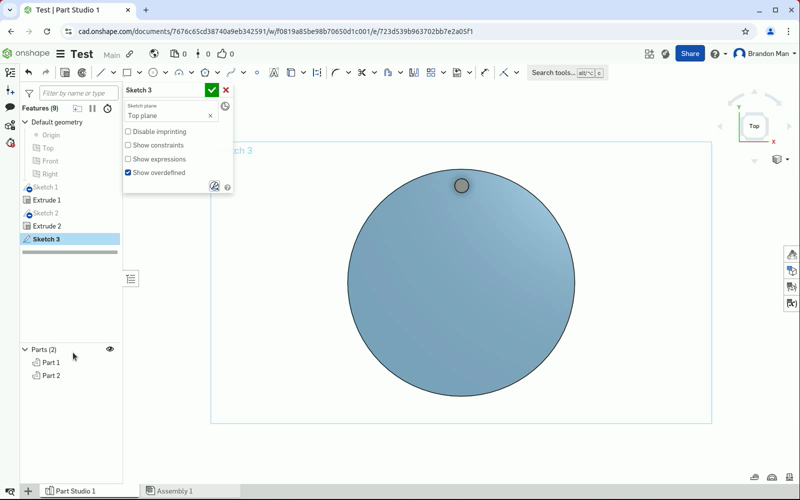
key(y)
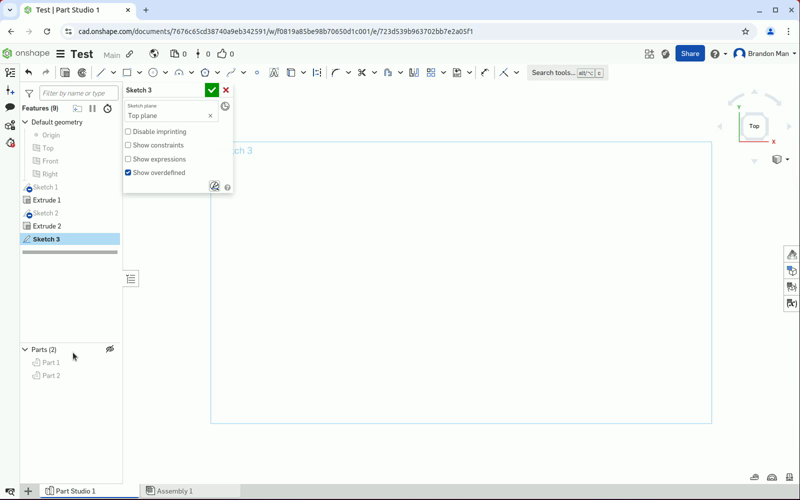
key(c)
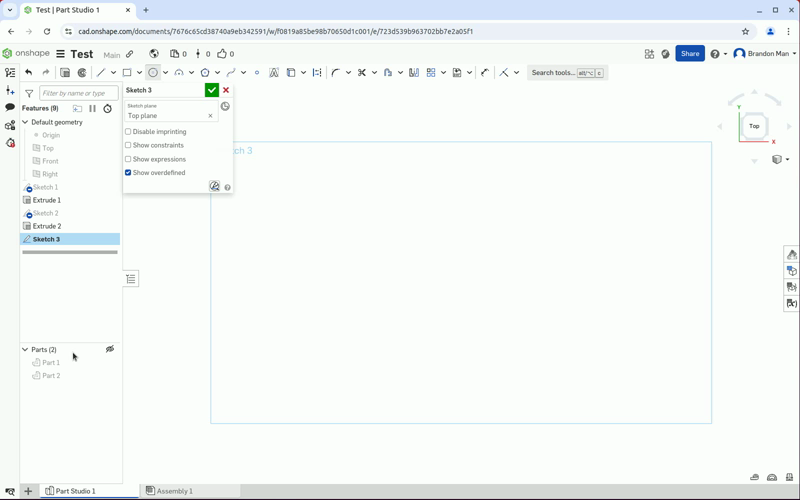
key_down(shift)
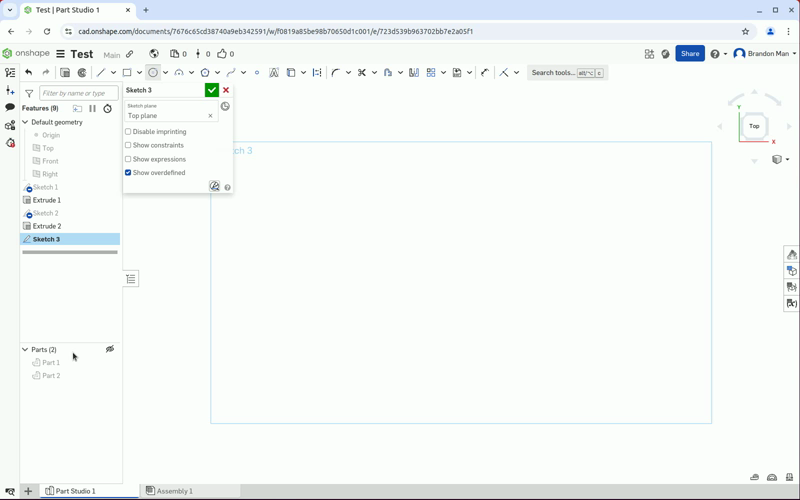
mouse_move(364, 282)
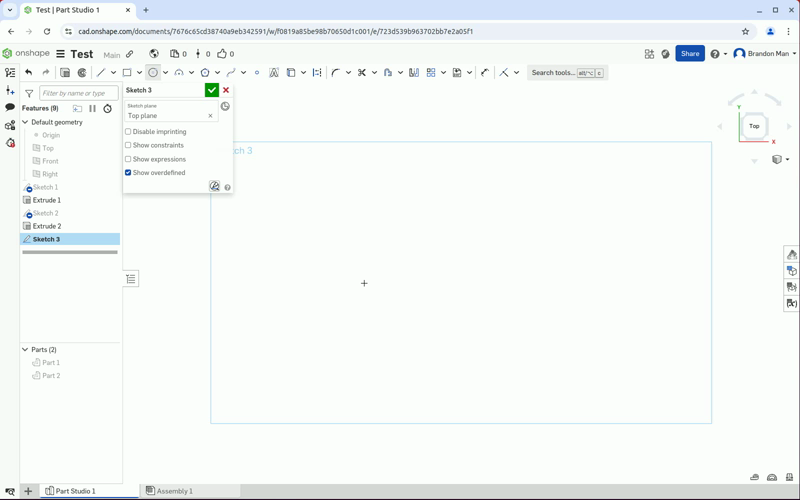
click(364, 282)
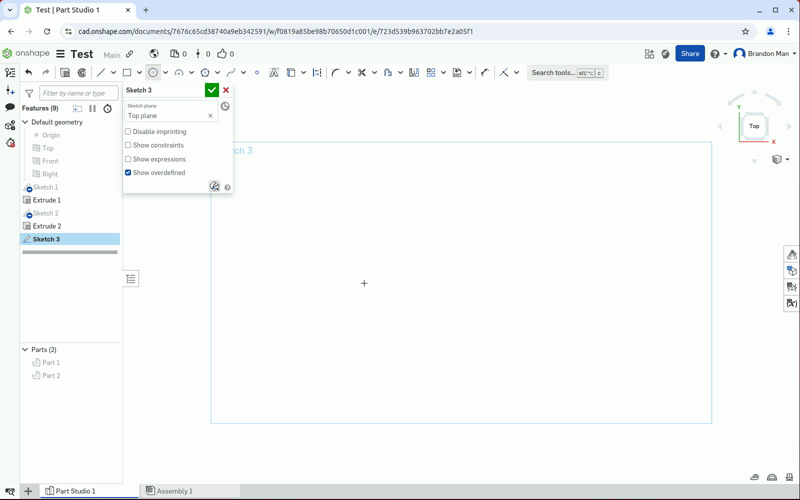
key_up(shift)
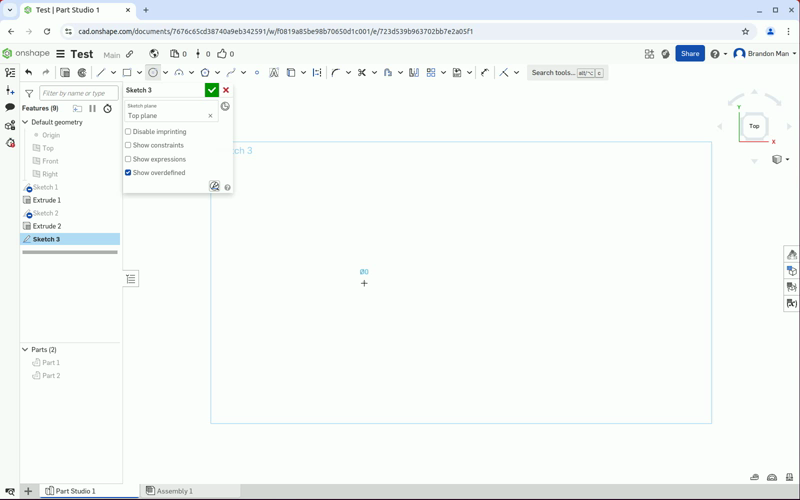
mouse_move(371, 282)
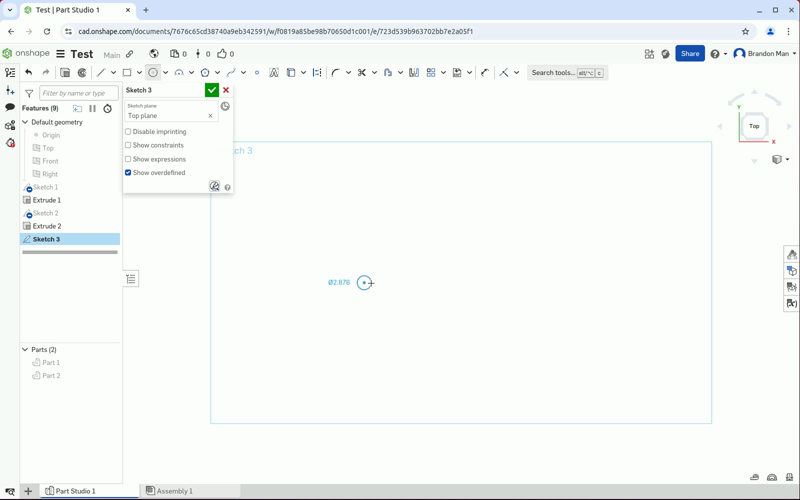
click(371, 282)
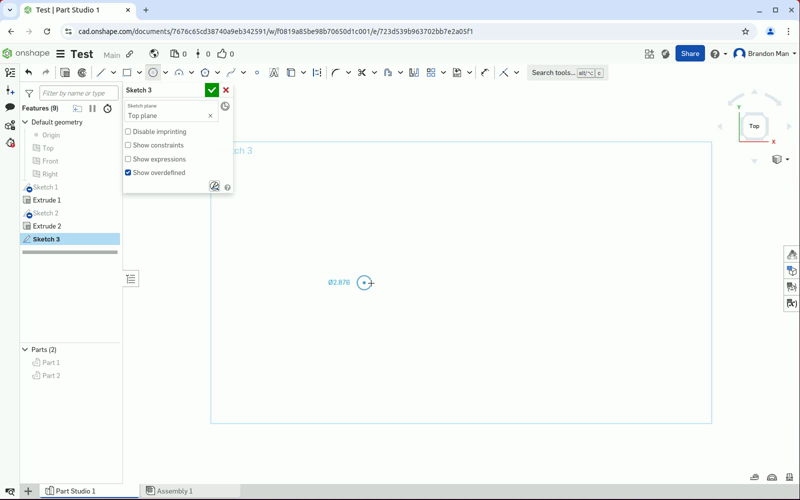
key(esc)
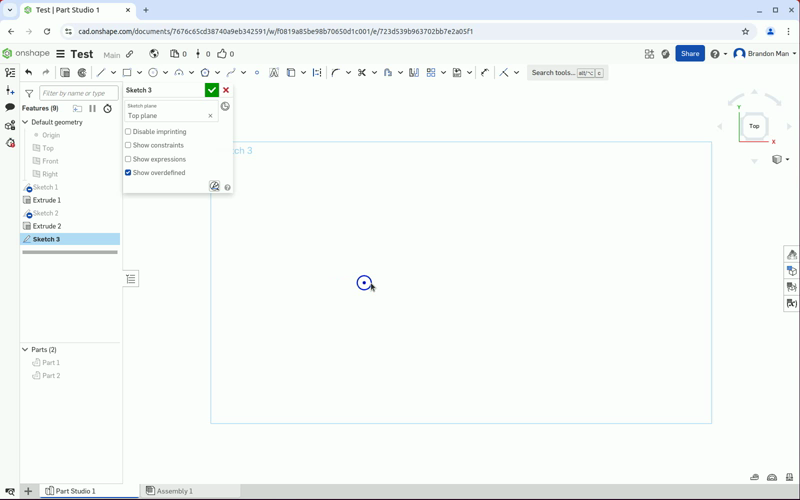
mouse_move(367, 286)
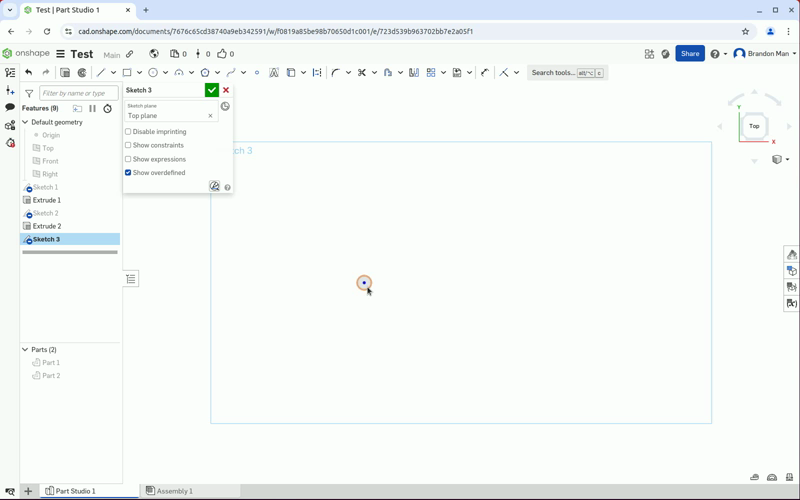
scroll(6)
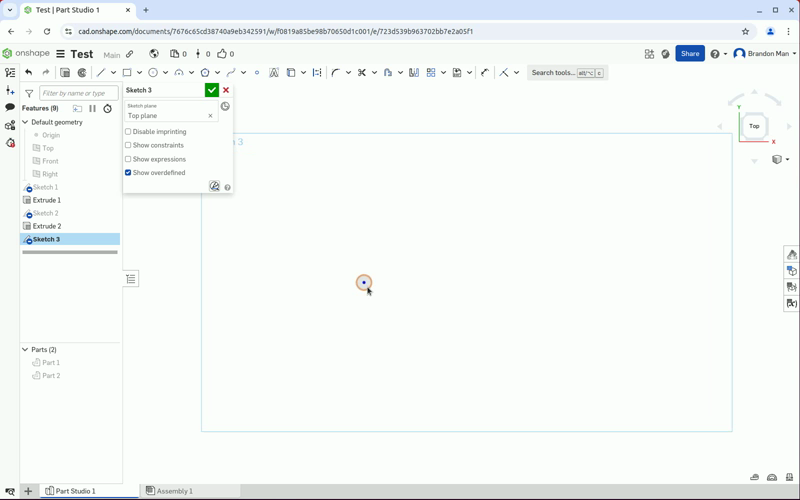
scroll(6)
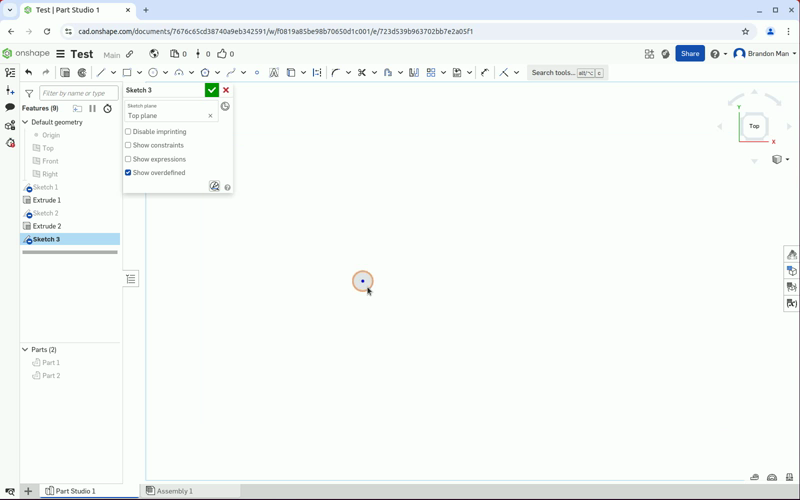
scroll(6)
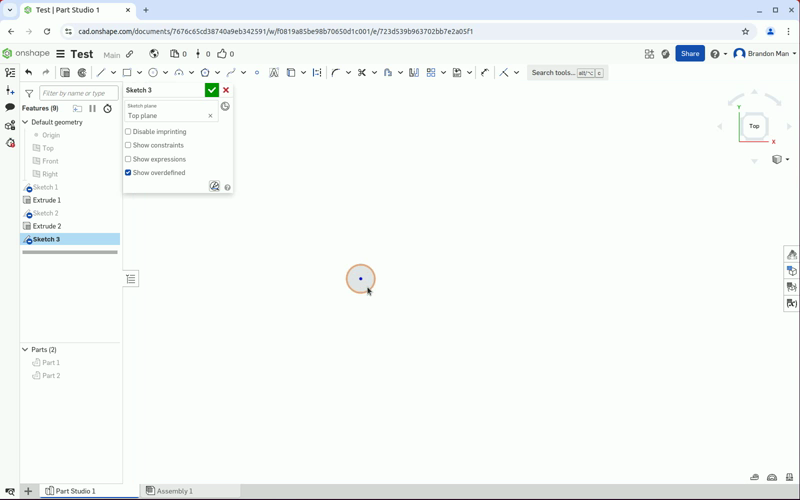
scroll(6)
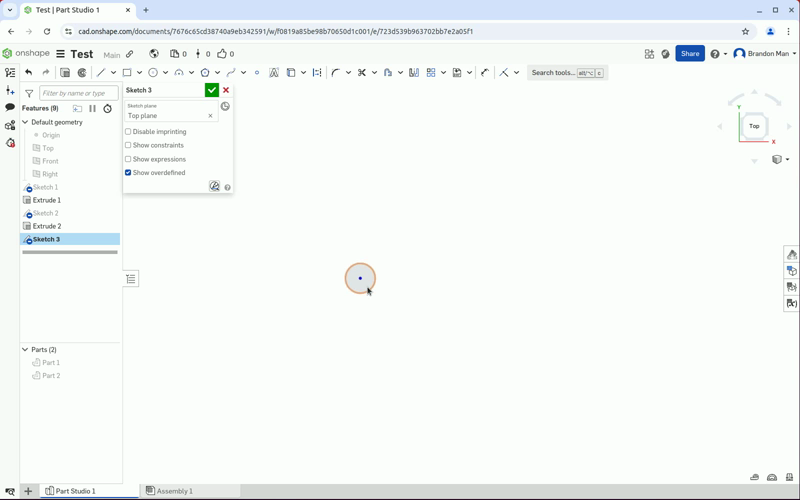
scroll(6)
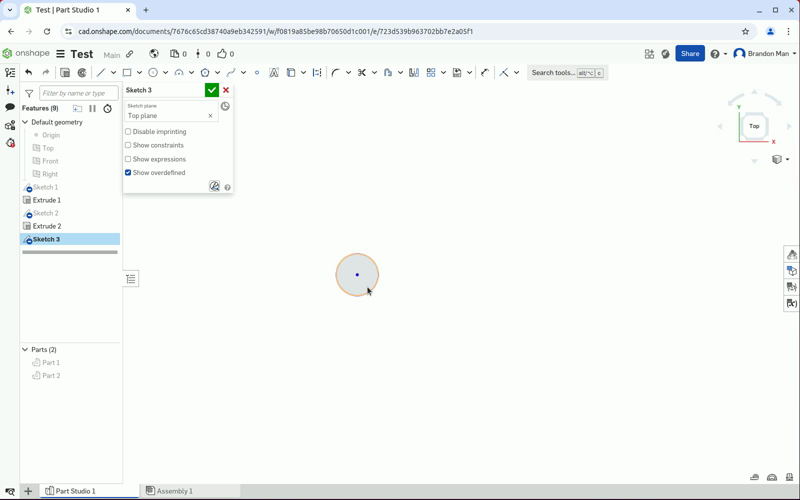
scroll(6)
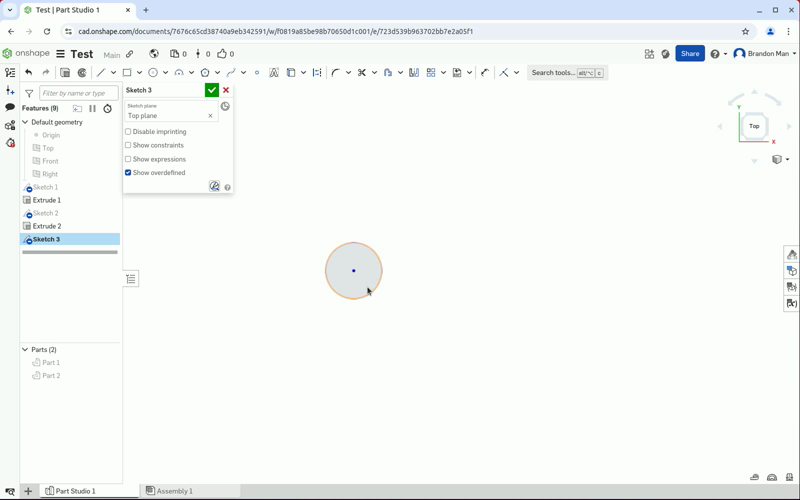
scroll(6)
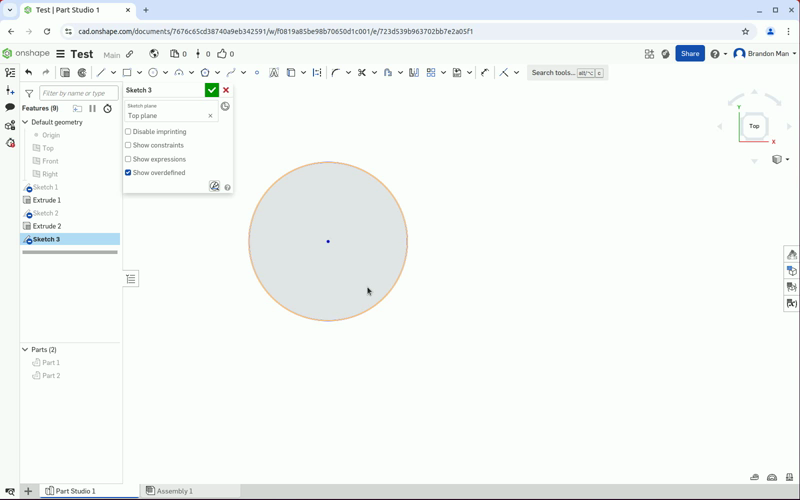
click(367, 286)
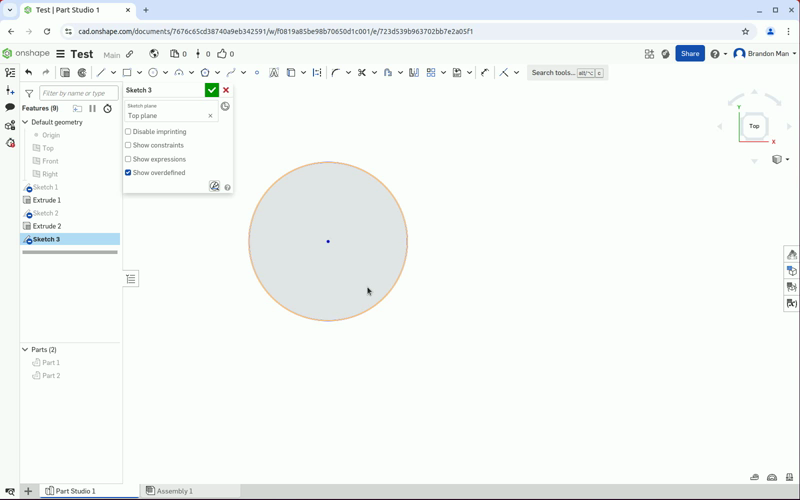
scroll(-6)
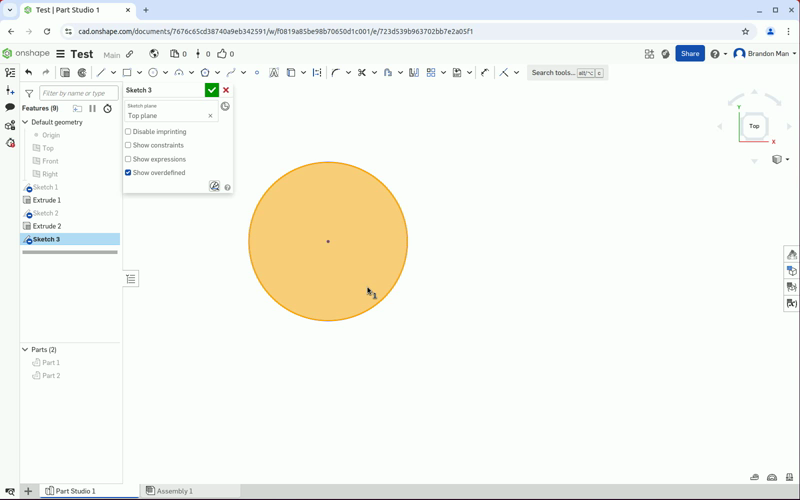
scroll(-6)
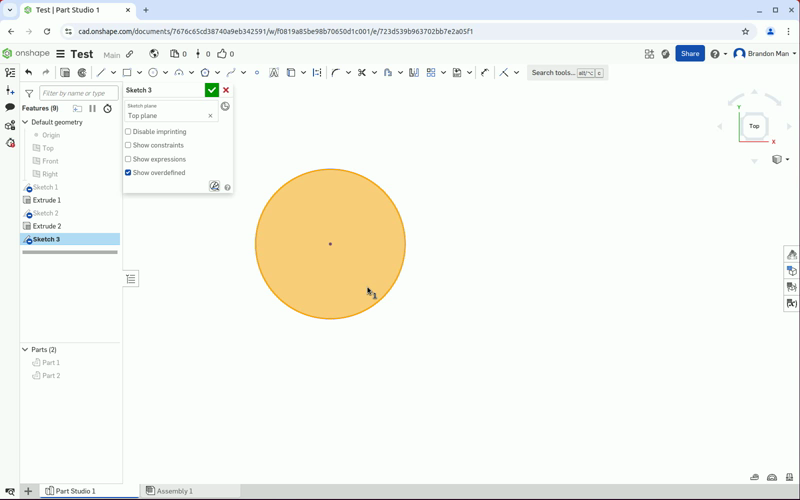
scroll(-6)
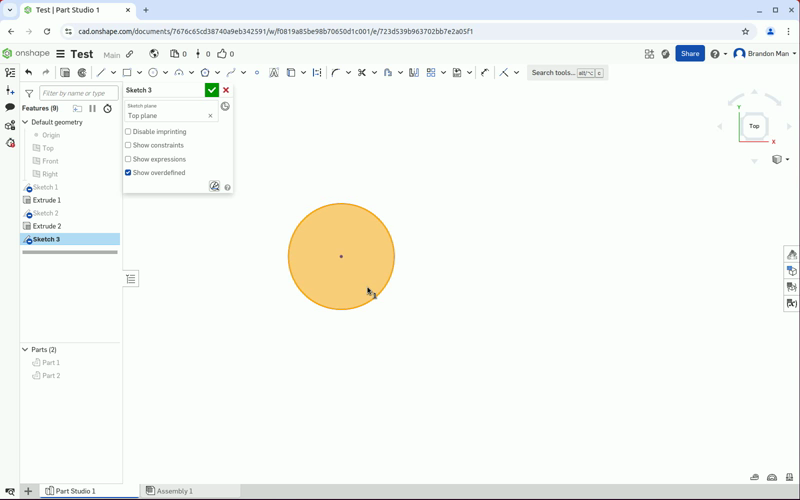
scroll(-6)
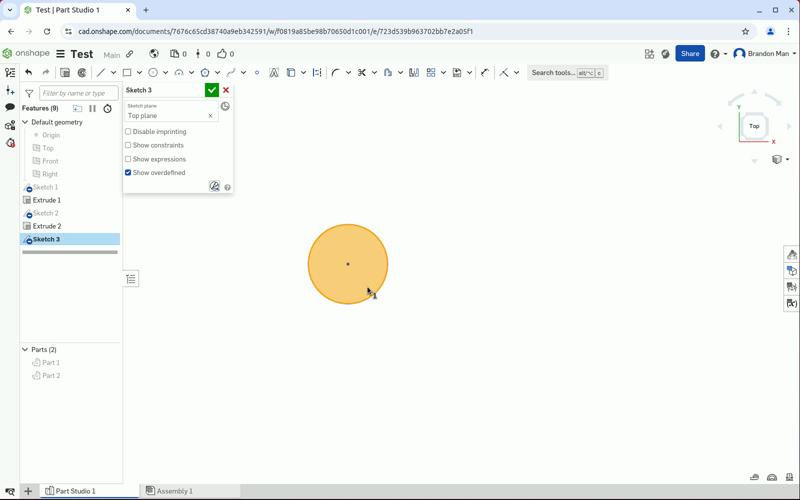
scroll(-6)
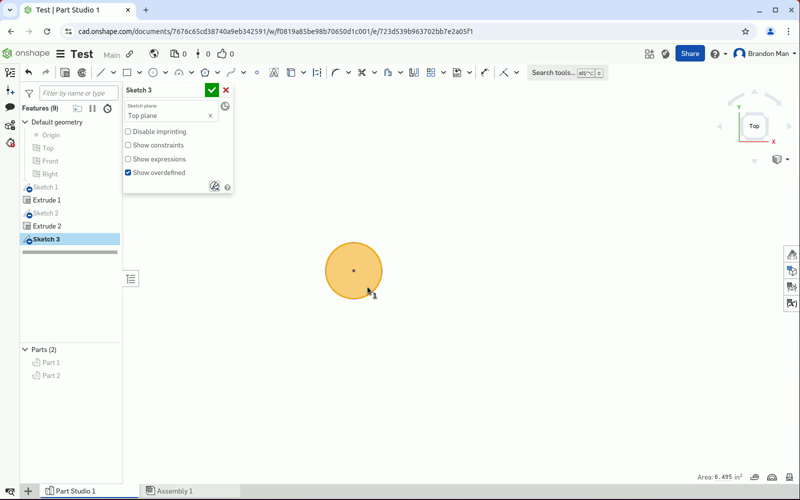
scroll(-6)
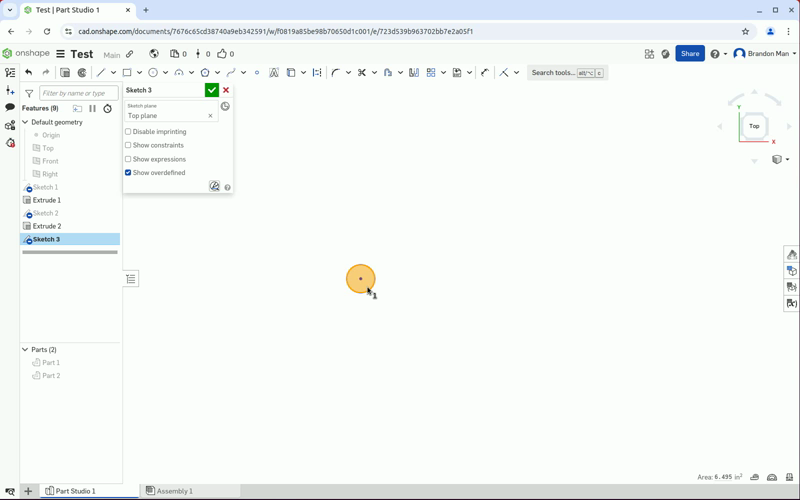
scroll(-6)
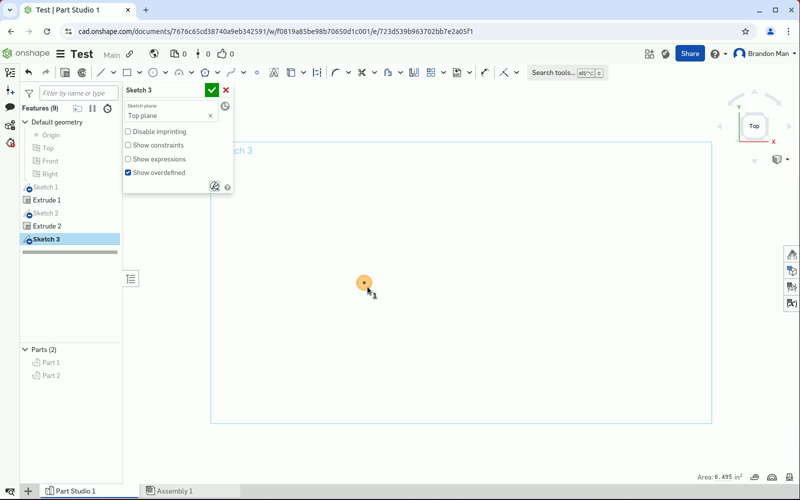
mouse_move(73, 352)
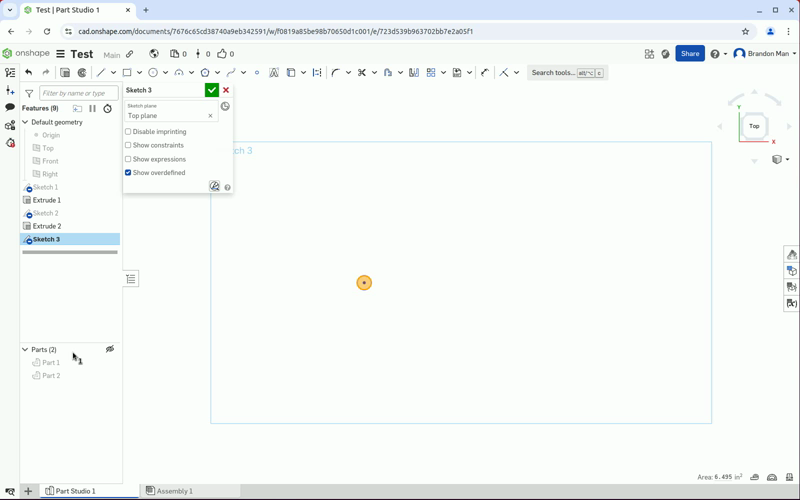
key(shift+y)
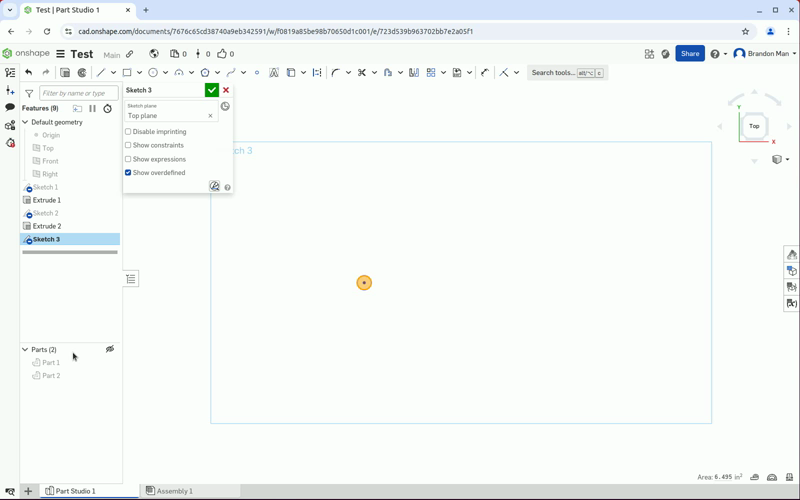
key(shift+e)
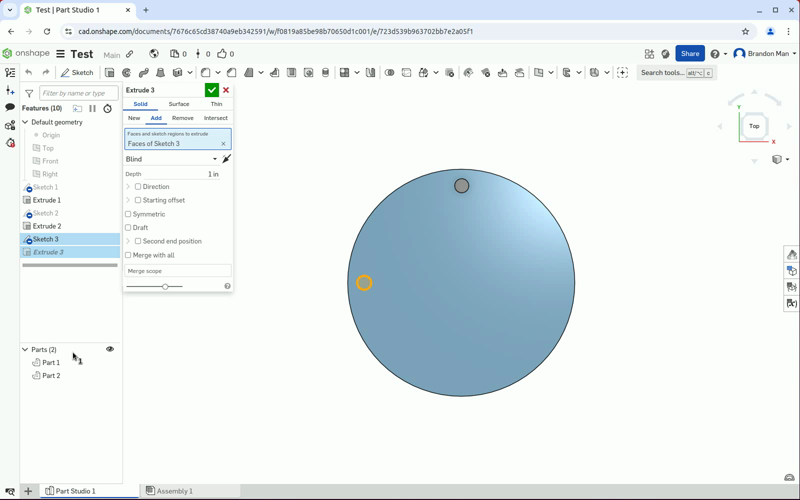
mouse_move(143, 106)
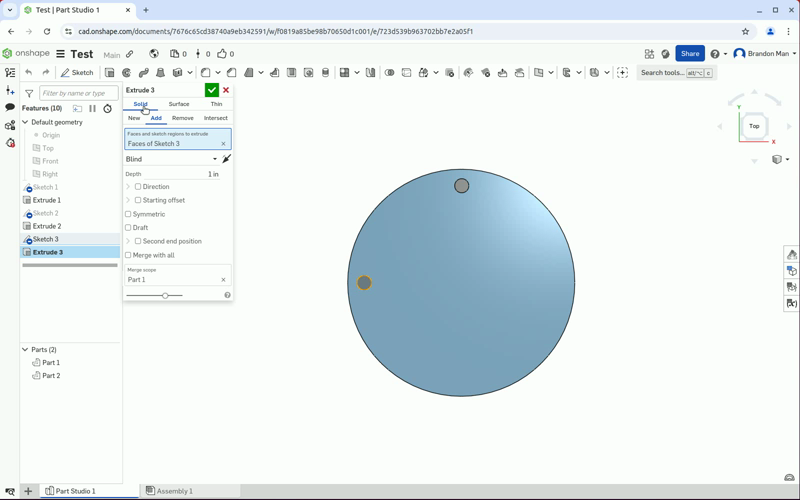
click(143, 106)
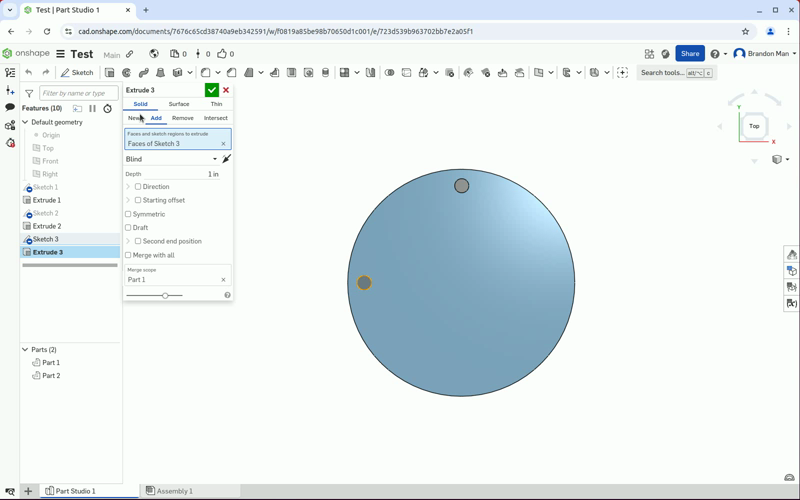
mouse_move(137, 120)
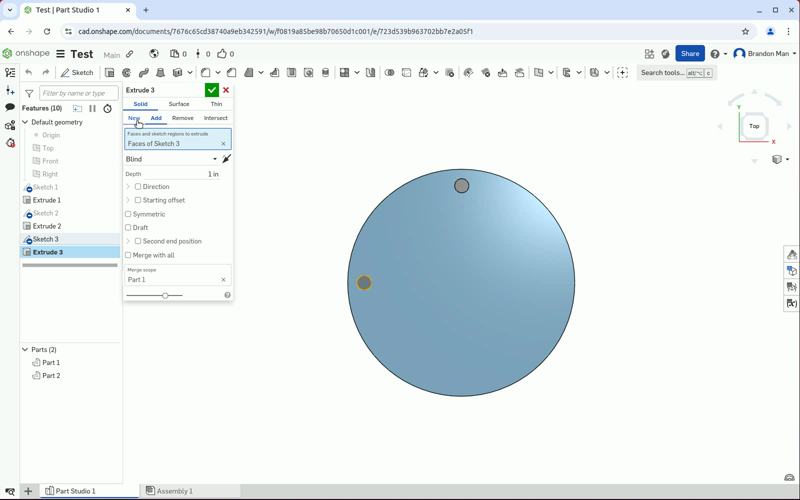
click(137, 120)
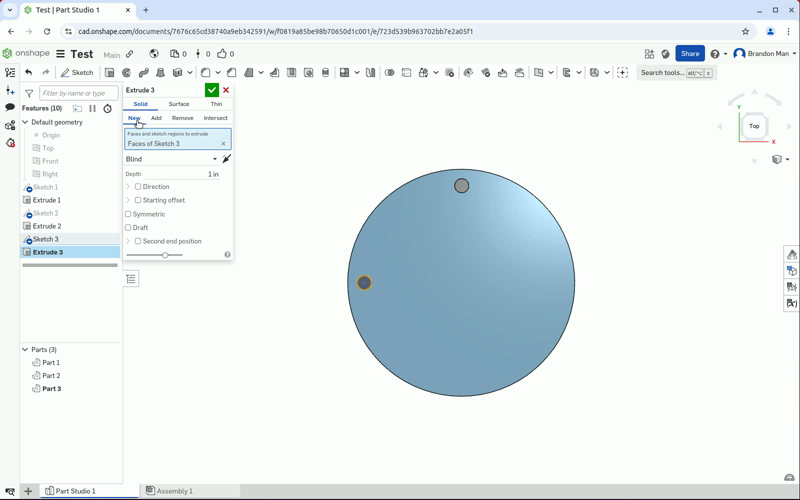
key(tab, 4)
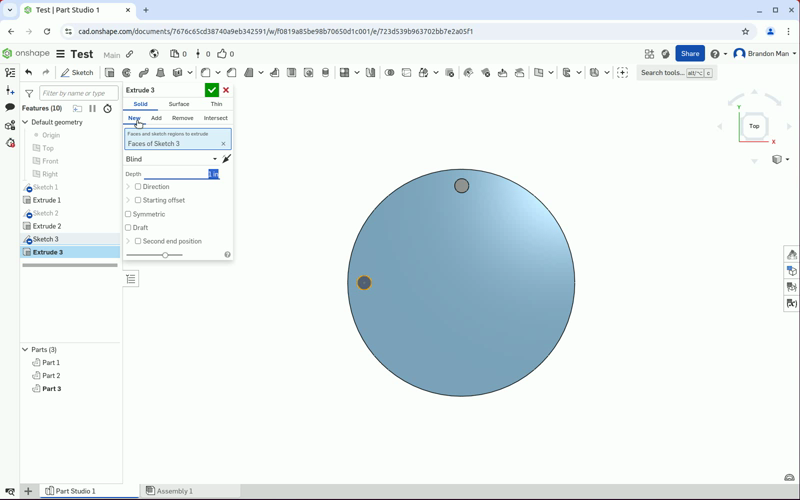
text(2.648)
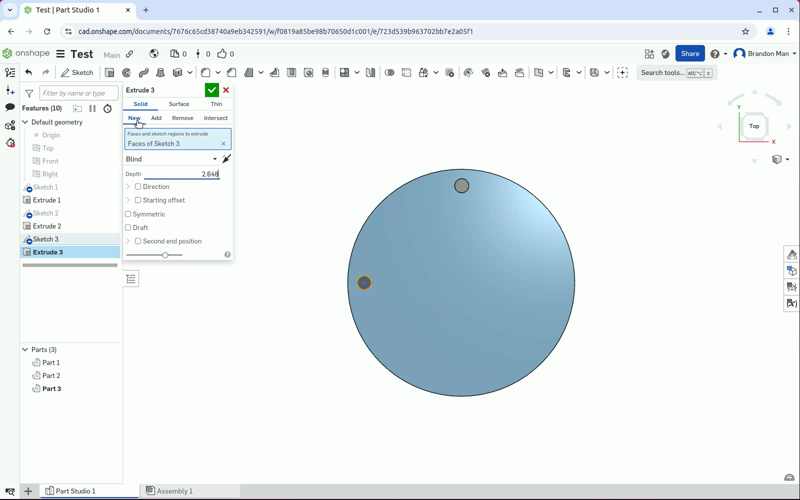
key(enter)
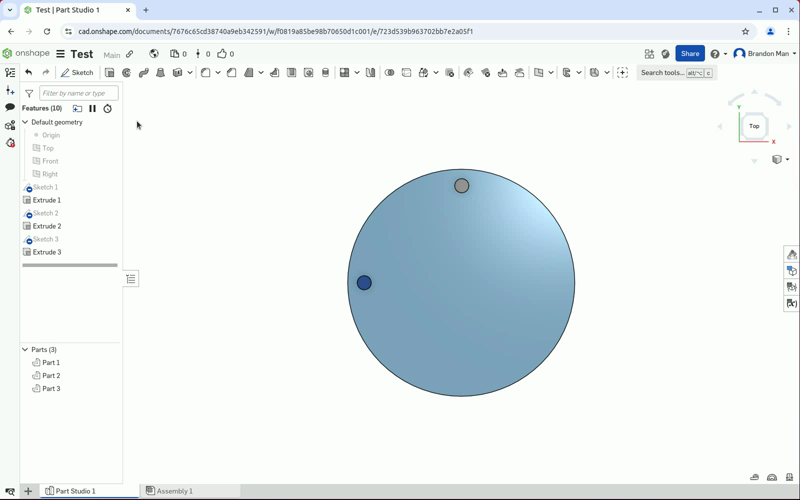
key(shift+h)
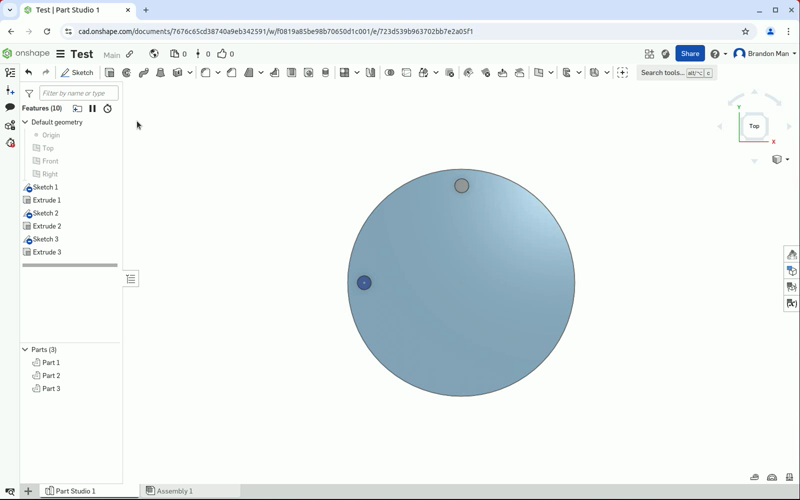
key(shift+h)
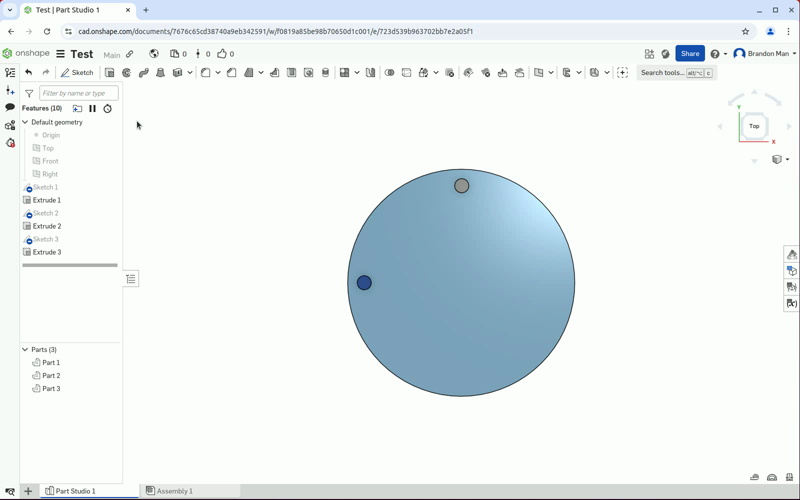
mouse_move(73, 189)
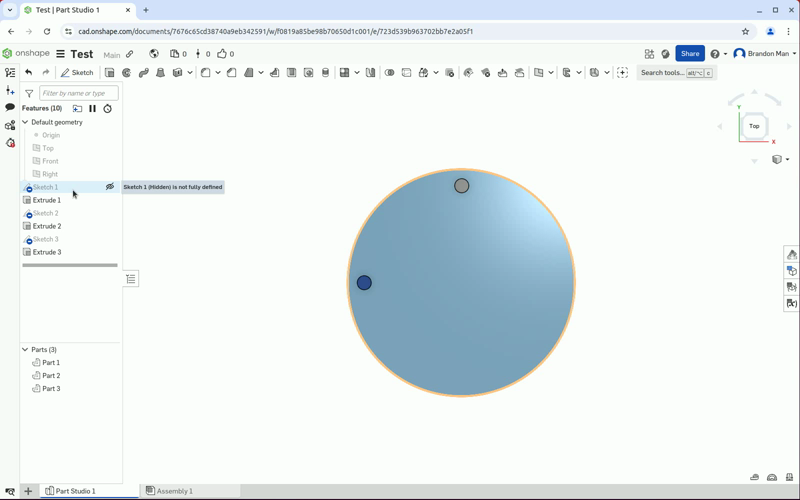
click(73, 189)
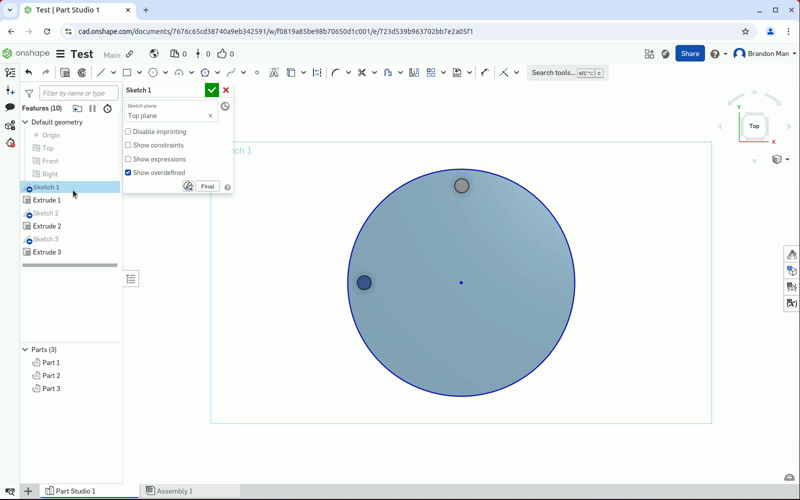
mouse_move(229, 92)
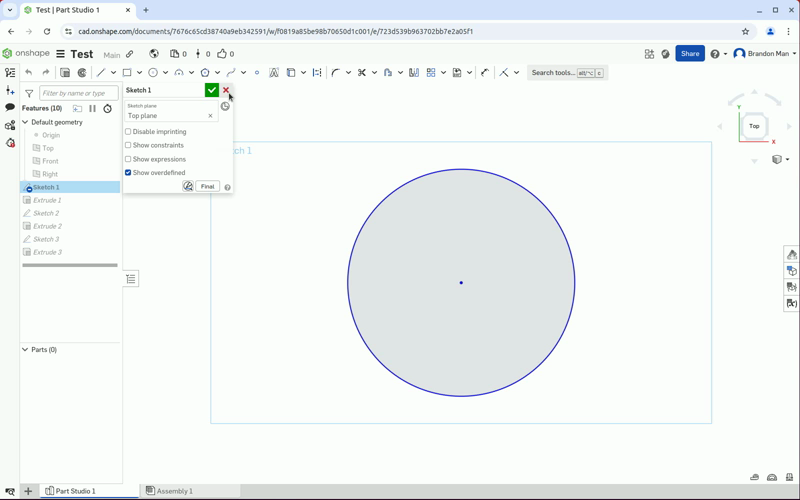
click(229, 92)
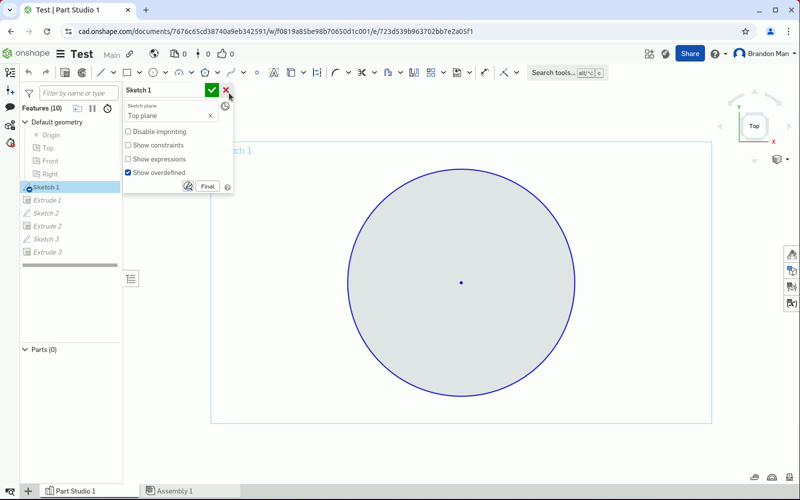
key(shift+s)
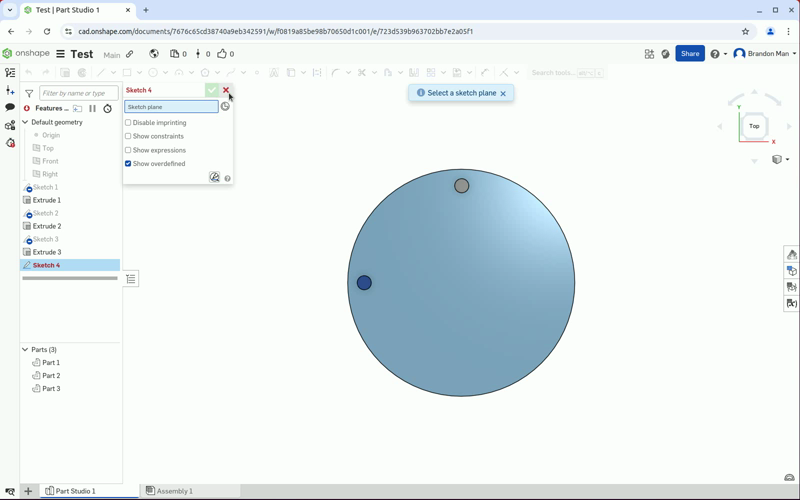
mouse_move(73, 150)
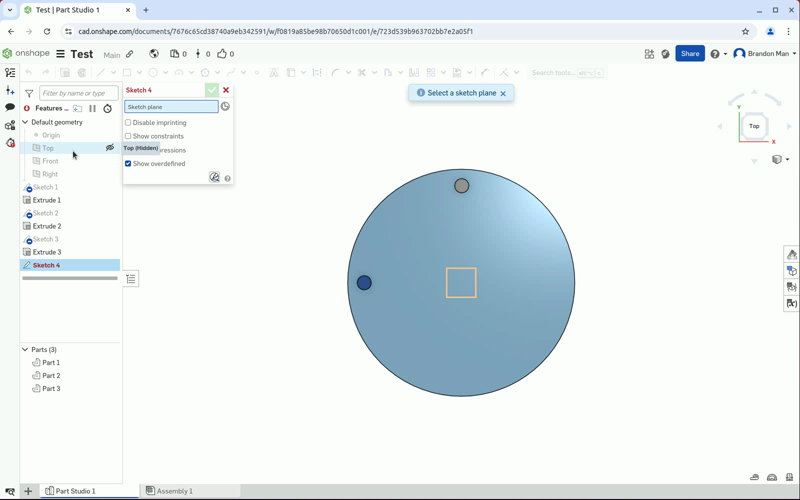
click(73, 150)
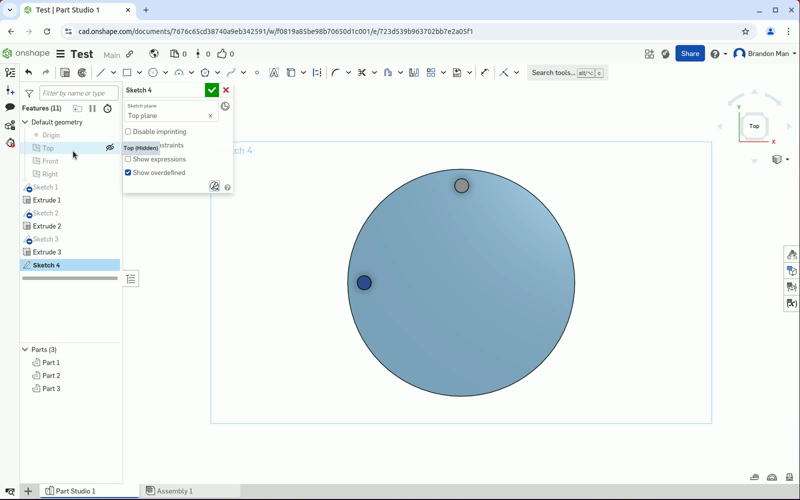
mouse_move(73, 352)
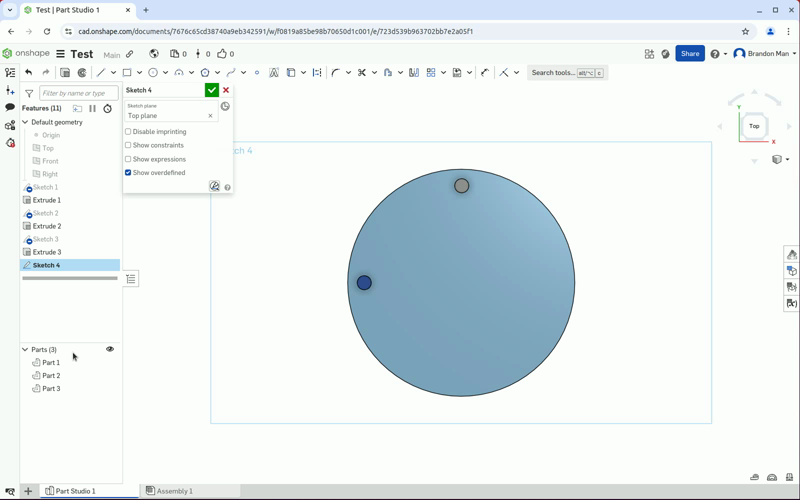
key(y)
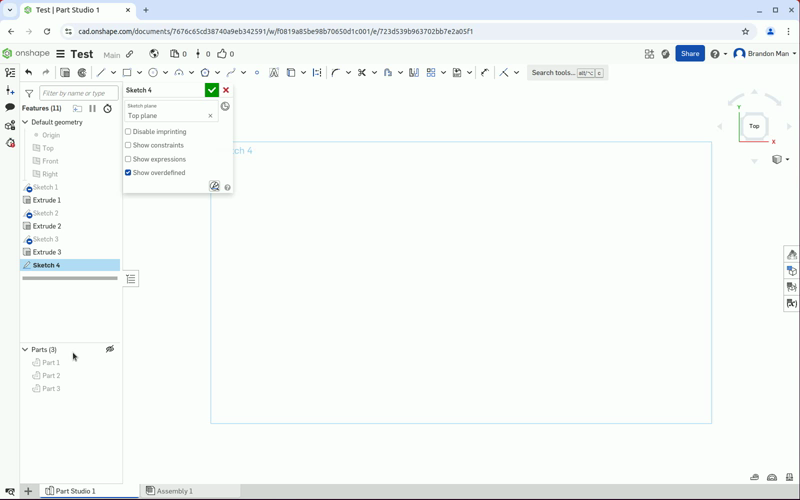
key(c)
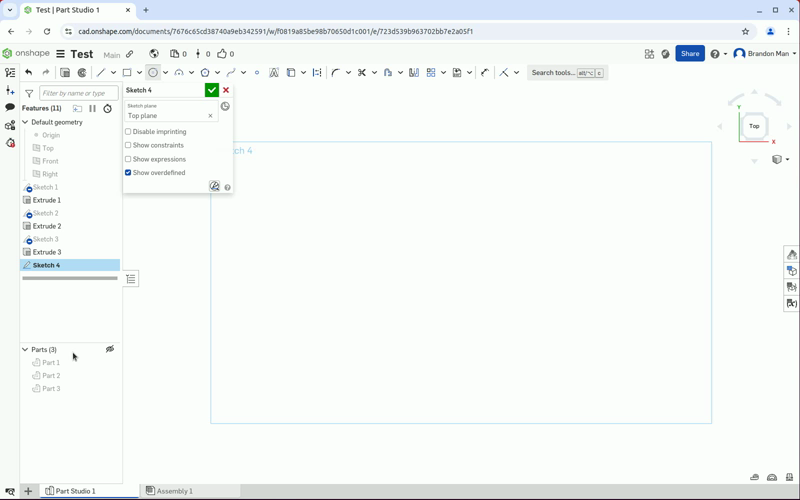
key_down(shift)
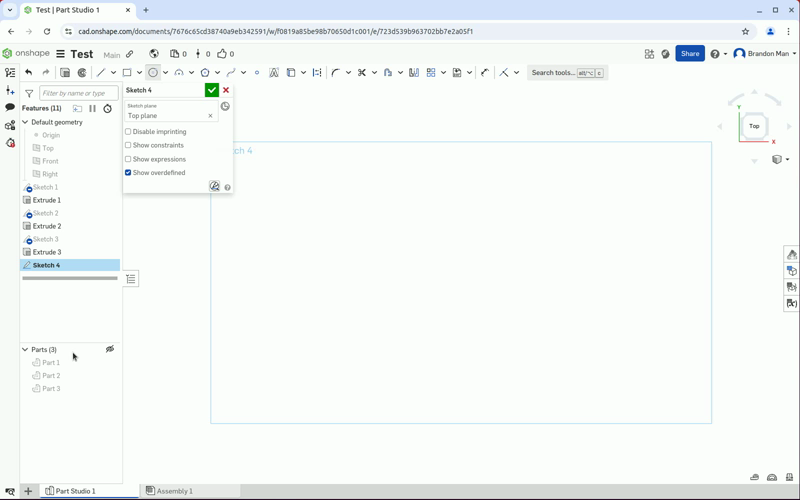
mouse_move(461, 380)
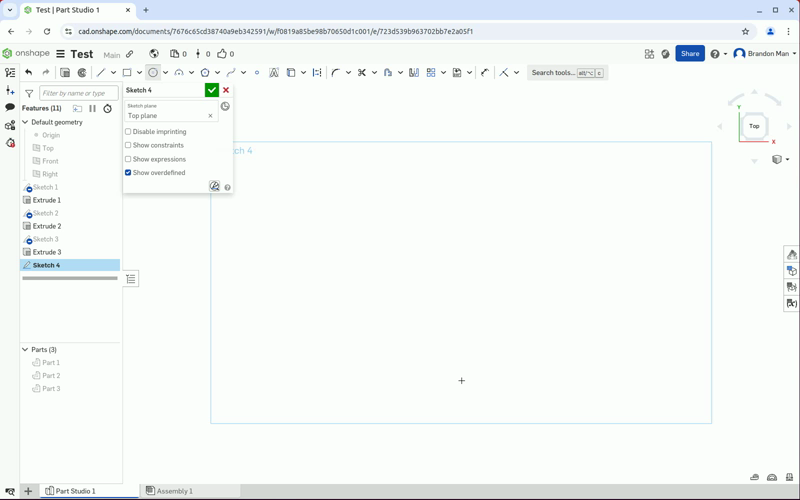
click(461, 380)
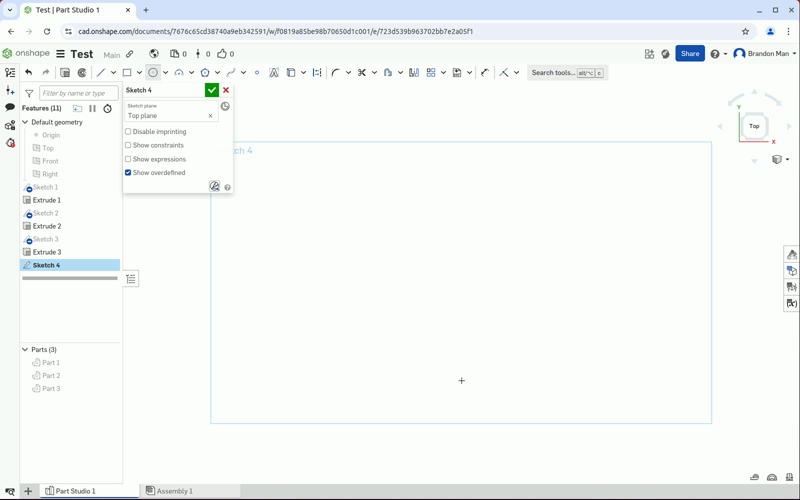
key_up(shift)
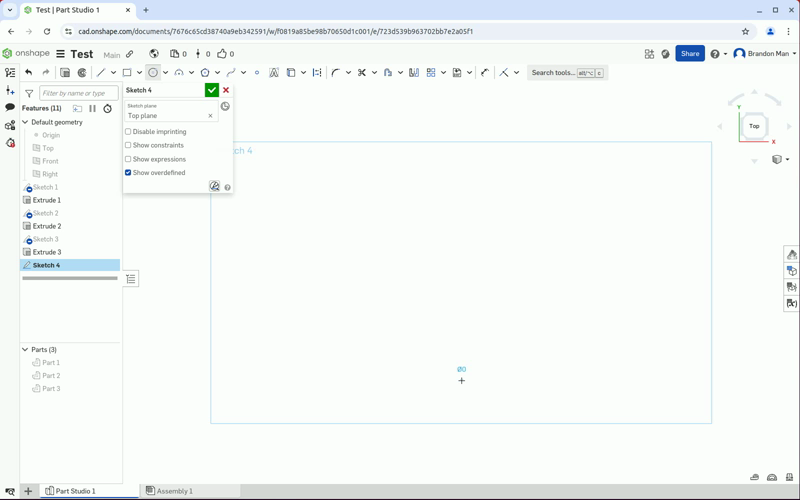
mouse_move(468, 380)
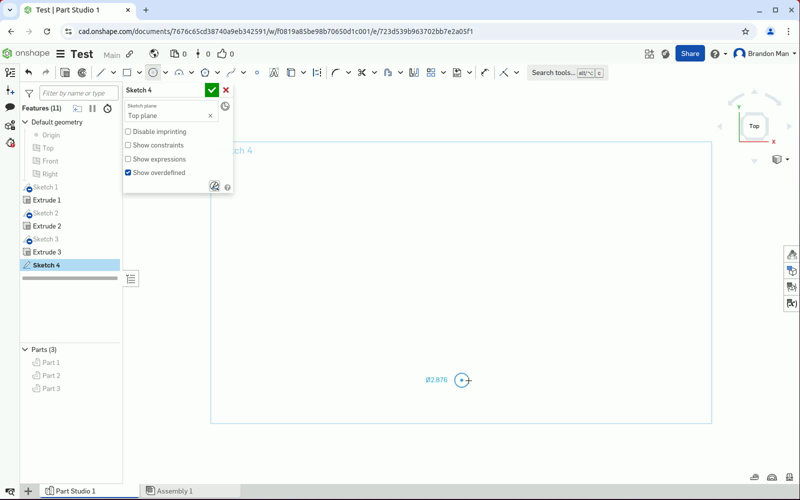
click(468, 380)
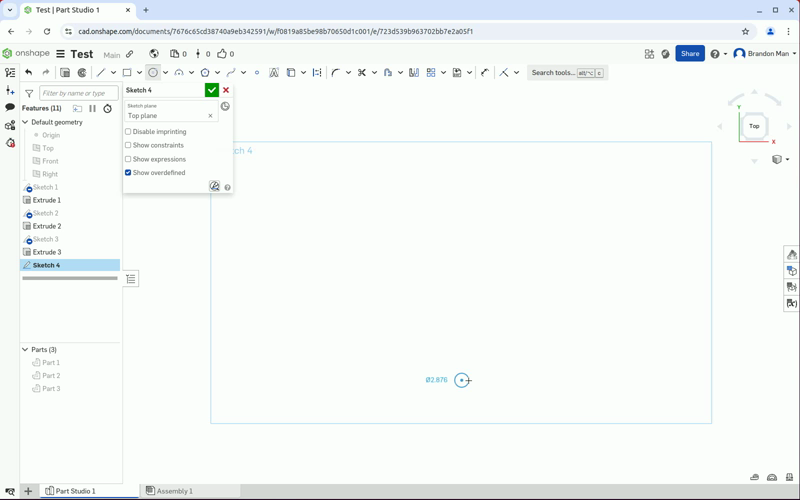
key(esc)
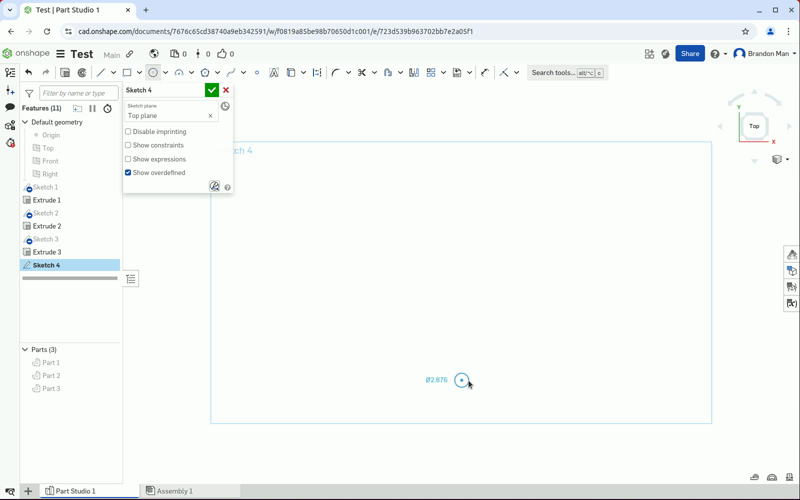
mouse_move(459, 378)
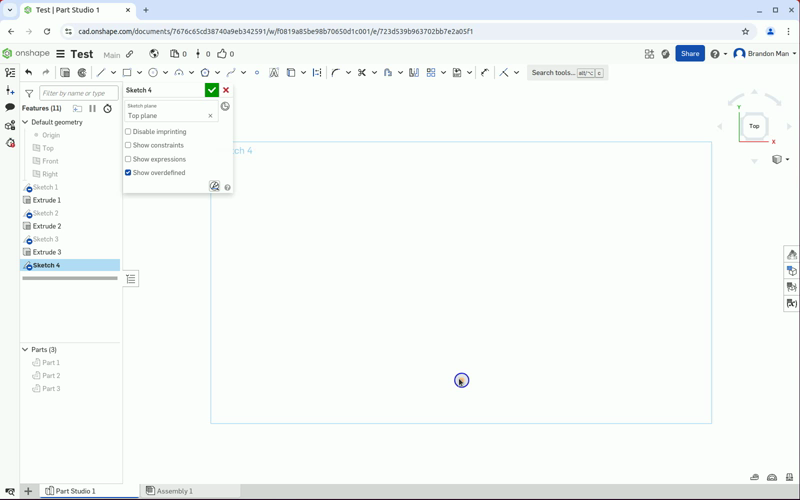
scroll(6)
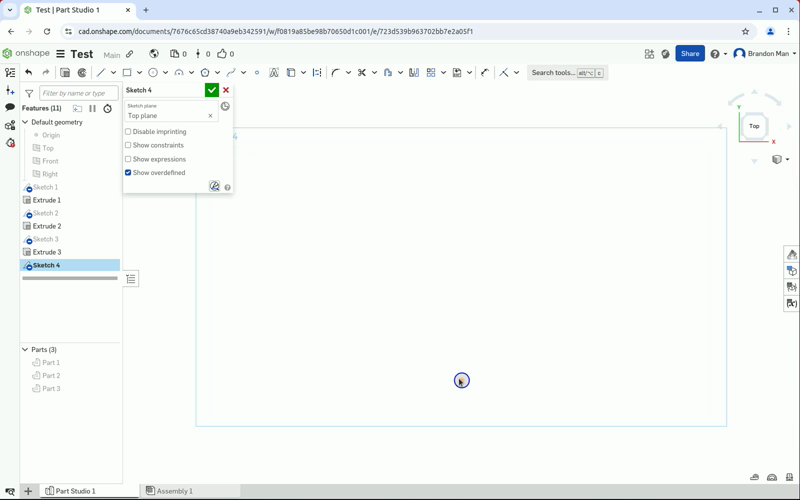
scroll(6)
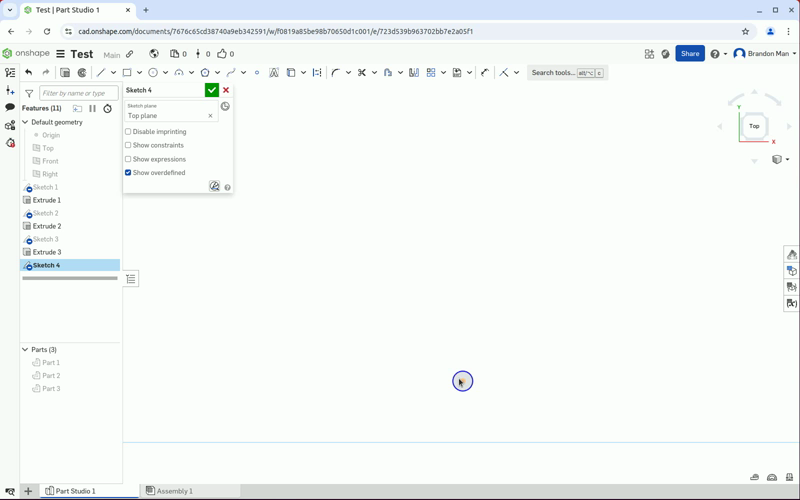
scroll(6)
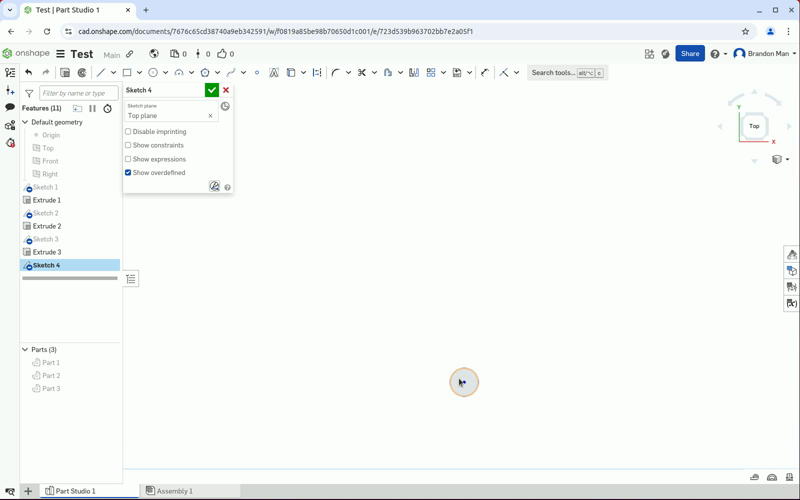
scroll(6)
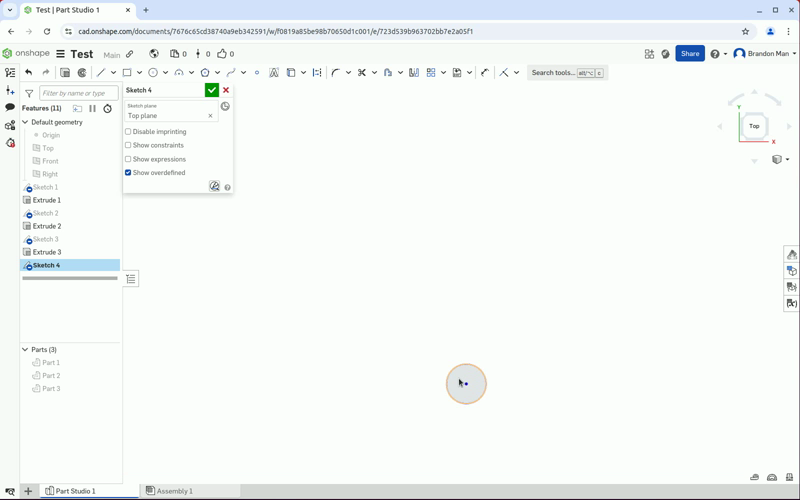
scroll(6)
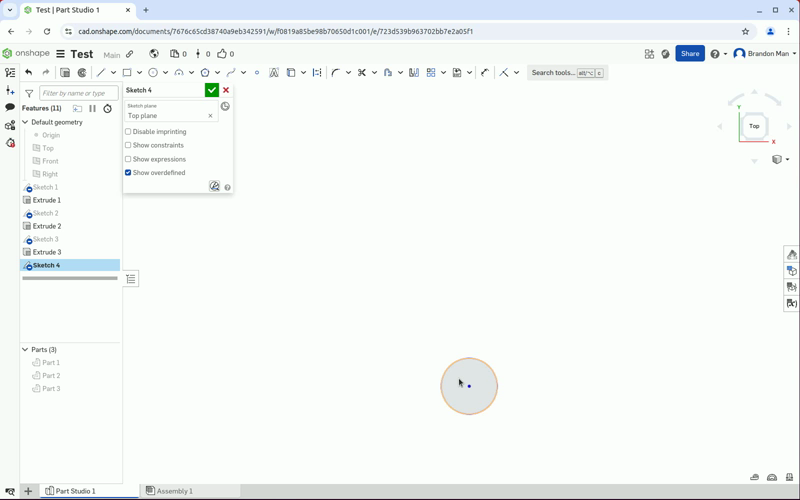
scroll(6)
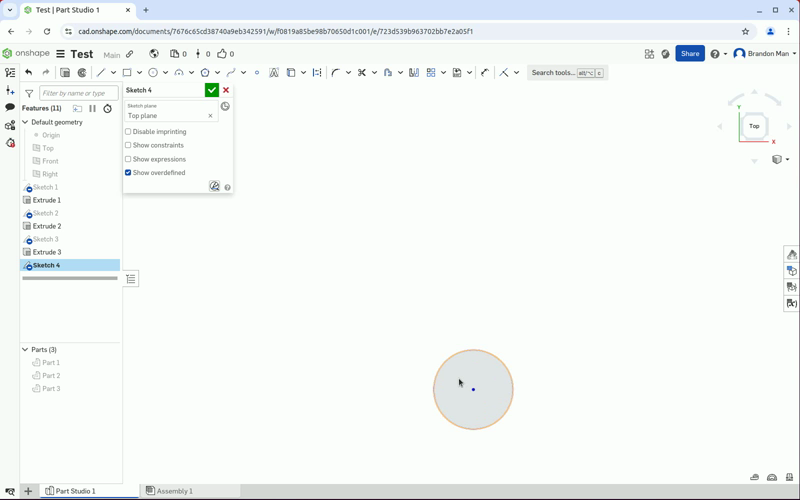
scroll(6)
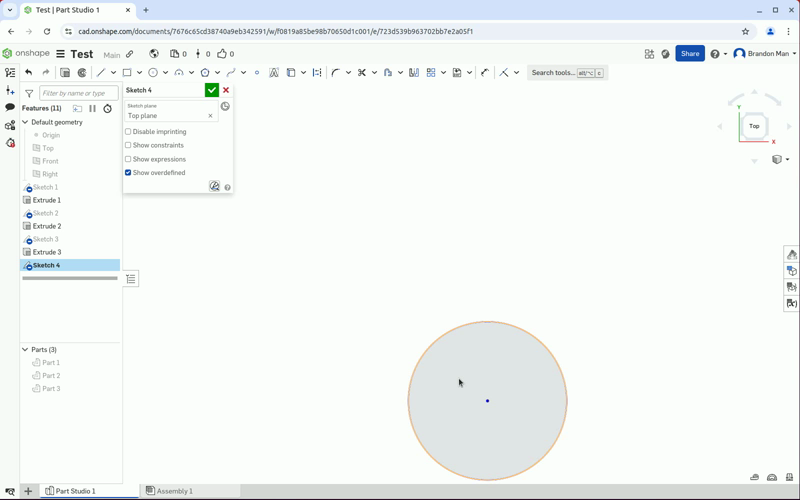
click(459, 378)
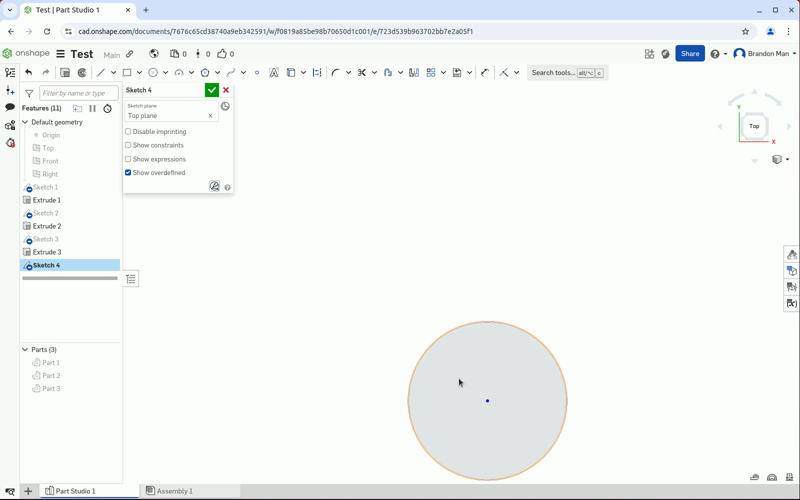
scroll(-6)
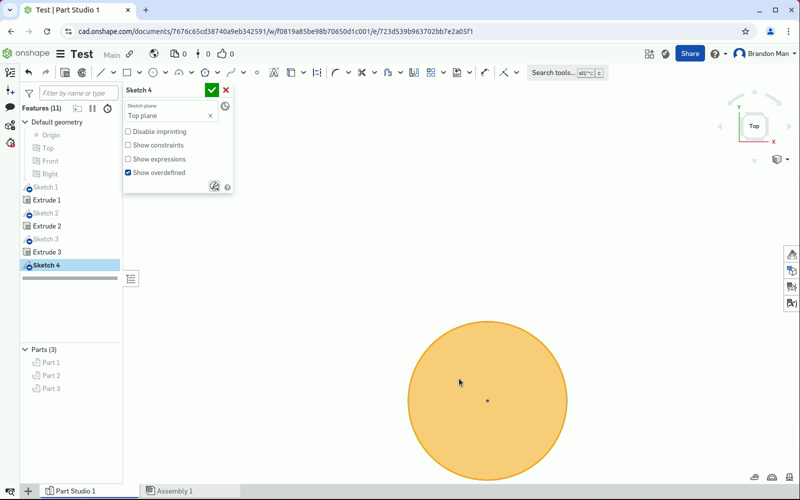
scroll(-6)
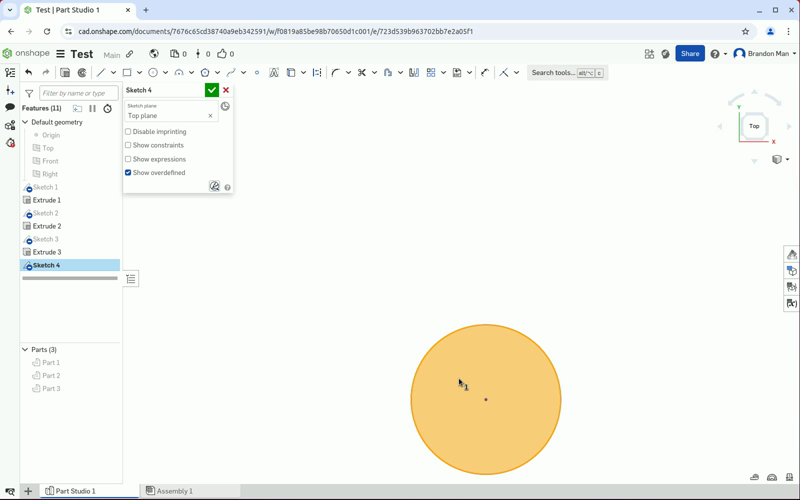
scroll(-6)
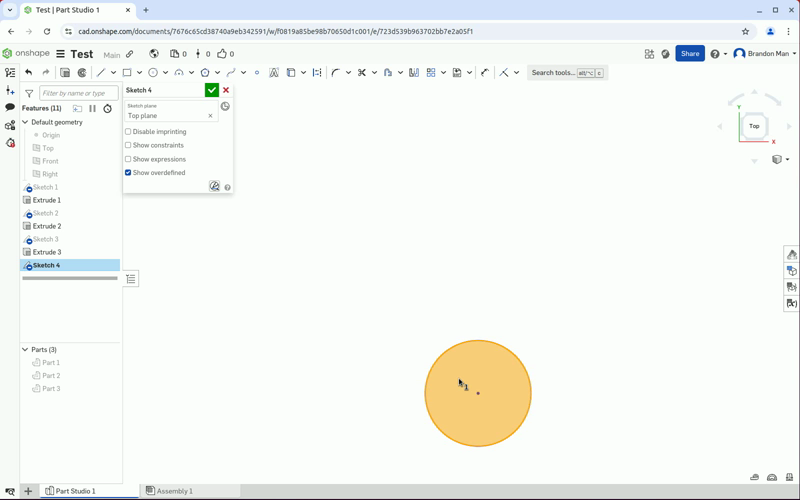
scroll(-6)
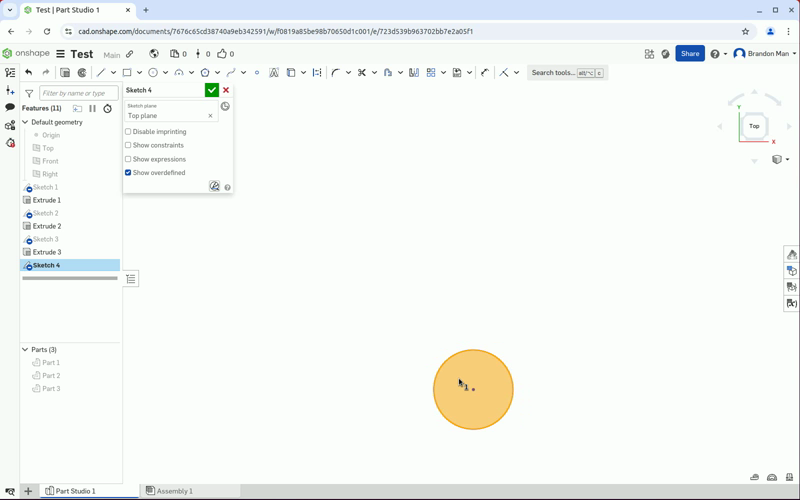
scroll(-6)
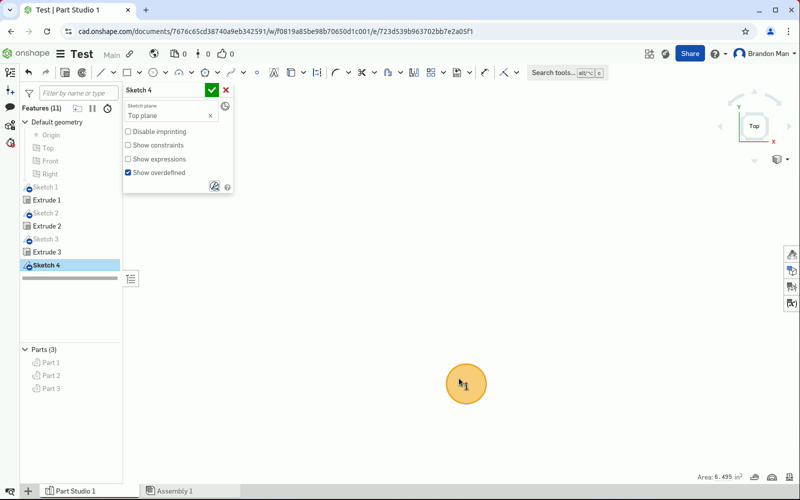
scroll(-6)
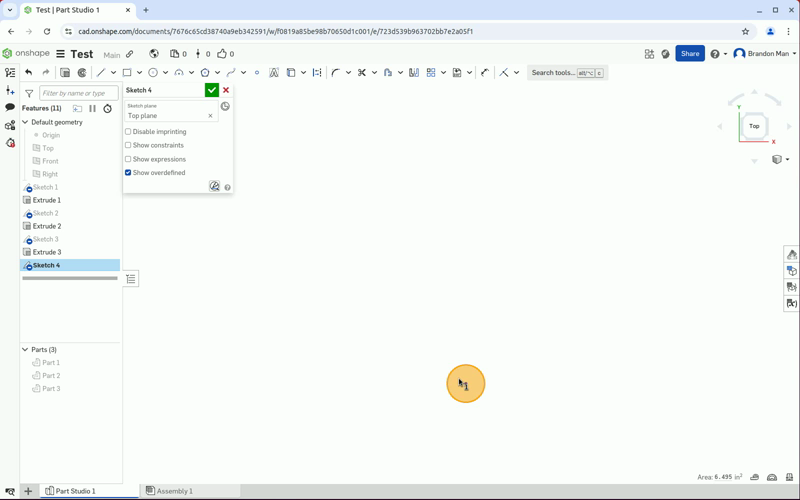
scroll(-6)
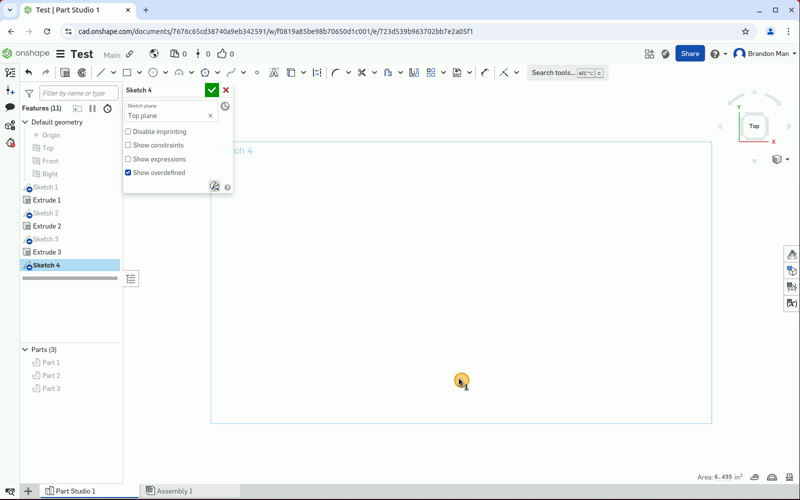
mouse_move(73, 352)
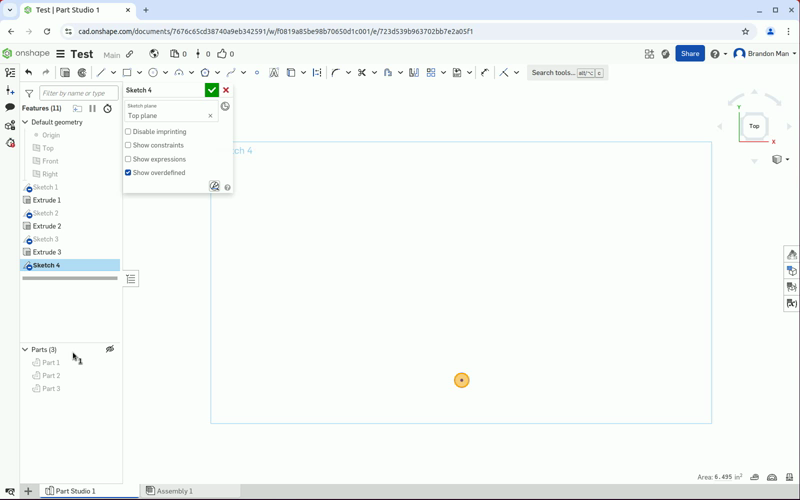
key(shift+y)
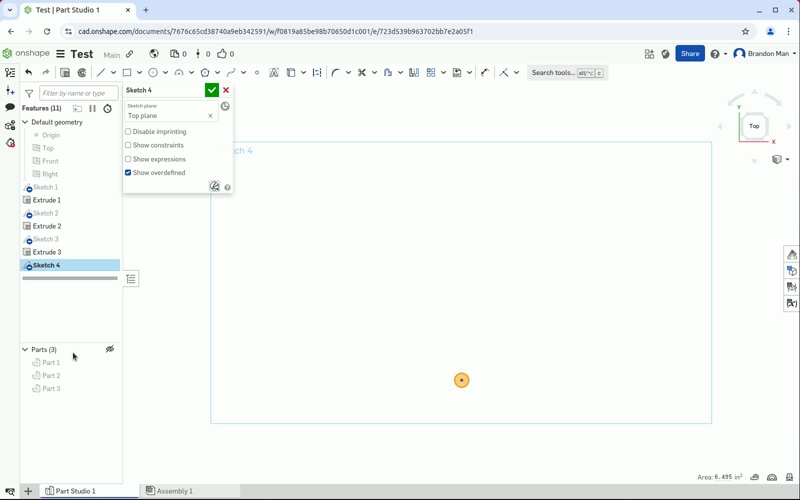
key(shift+e)
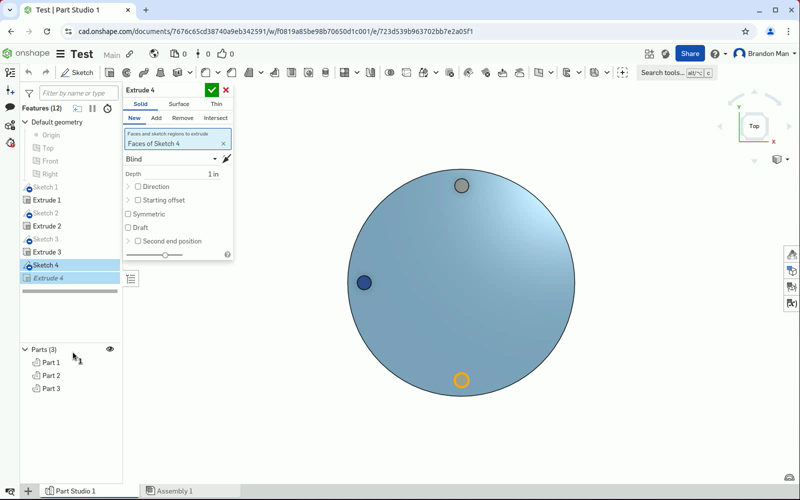
mouse_move(143, 106)
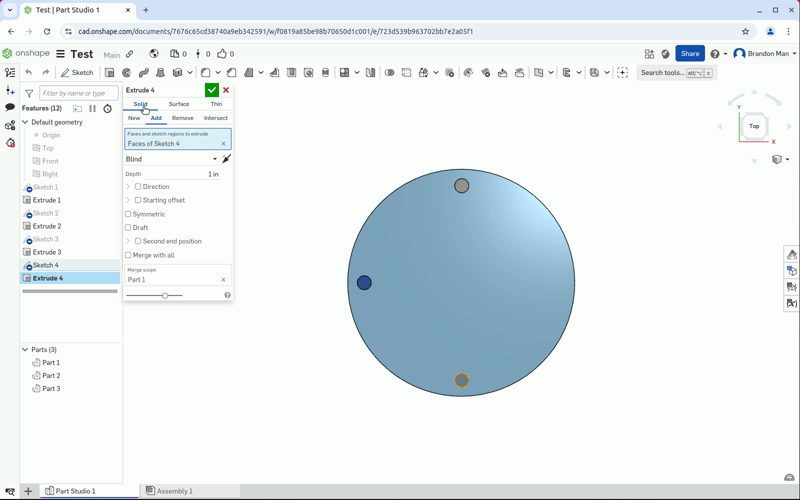
click(143, 106)
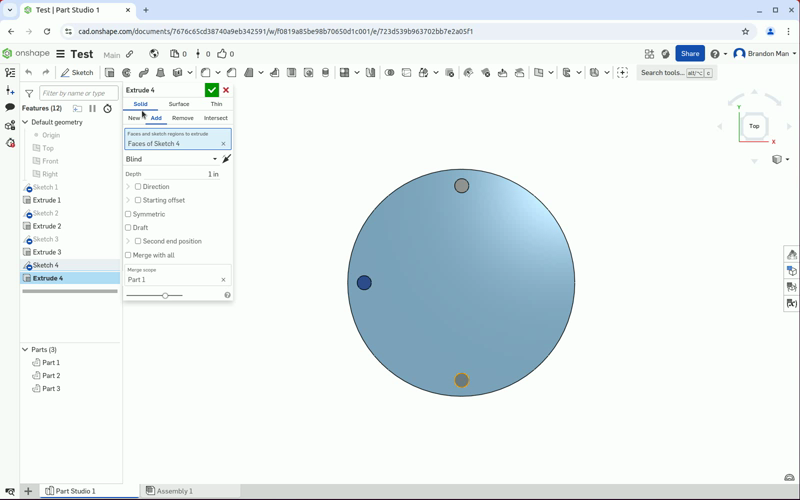
mouse_move(137, 120)
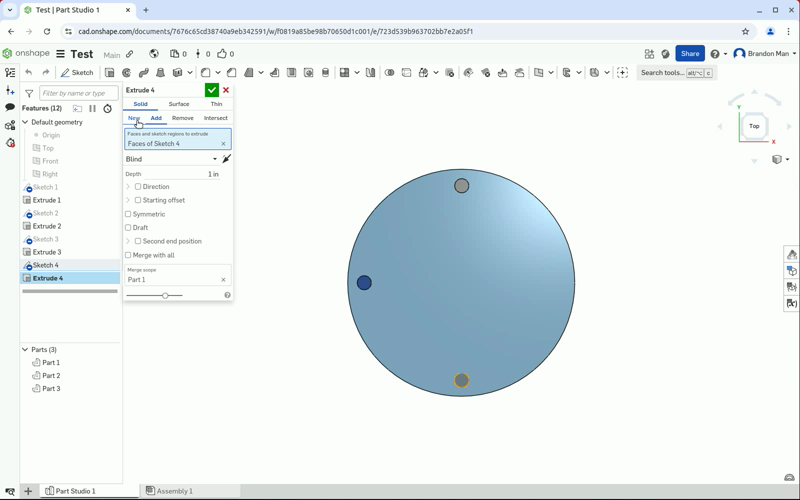
click(137, 120)
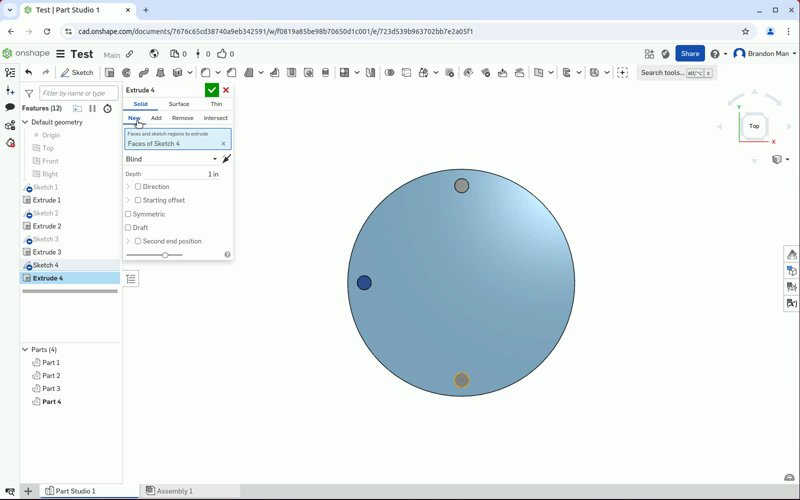
key(tab, 4)
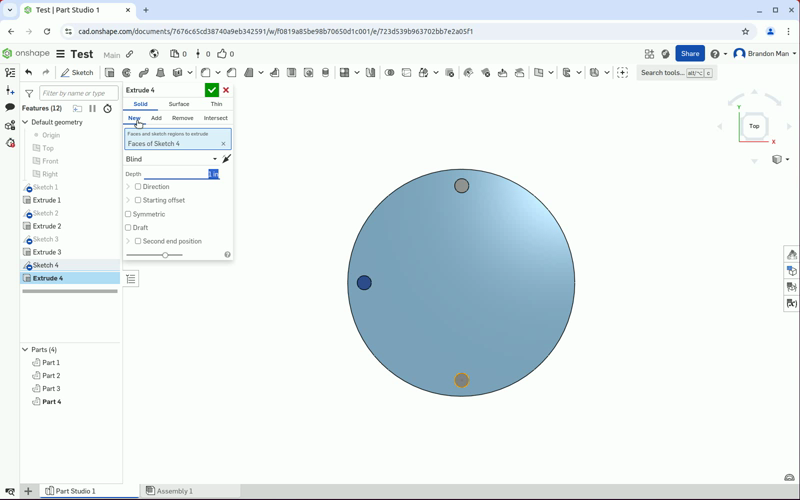
text(2.648)
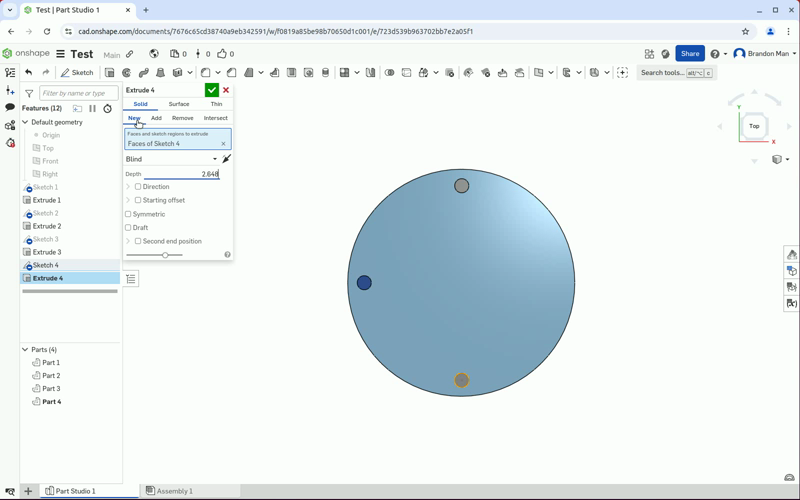
key(enter)
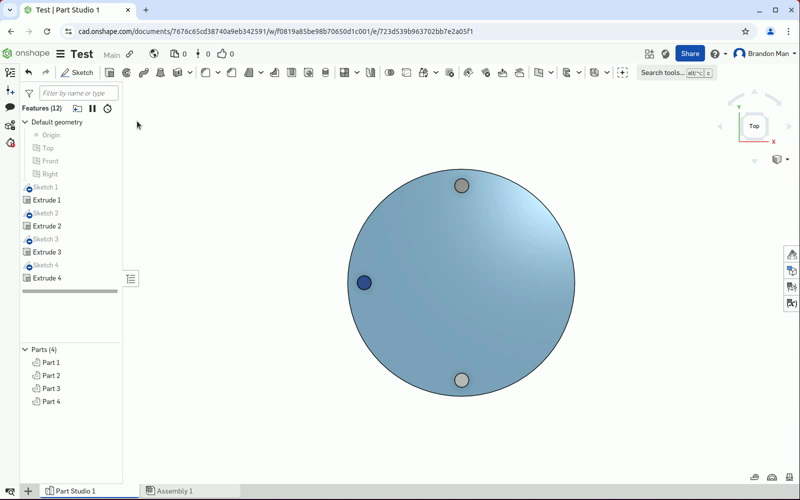
key(shift+h)
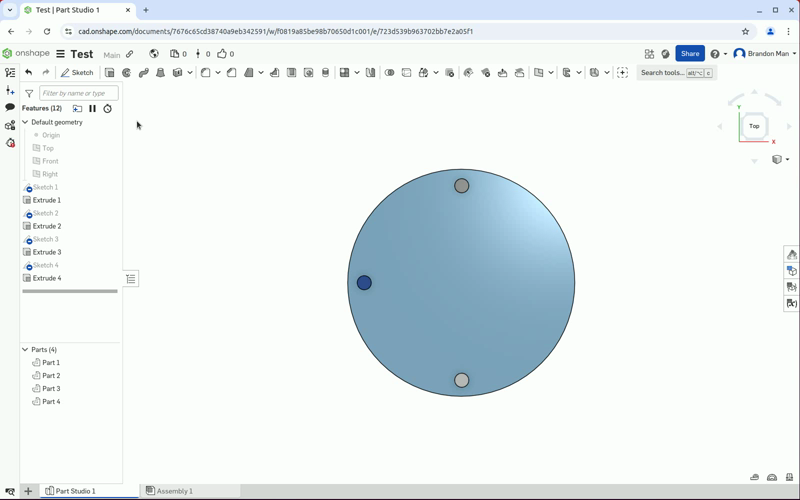
key(shift+h)
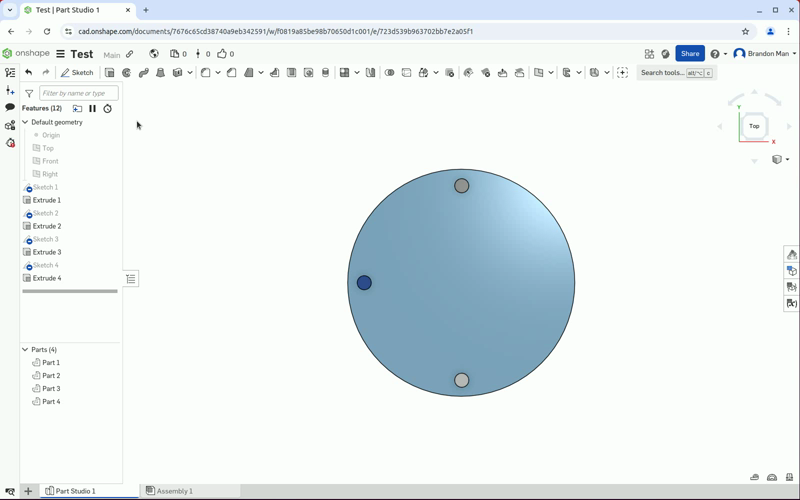
mouse_move(73, 189)
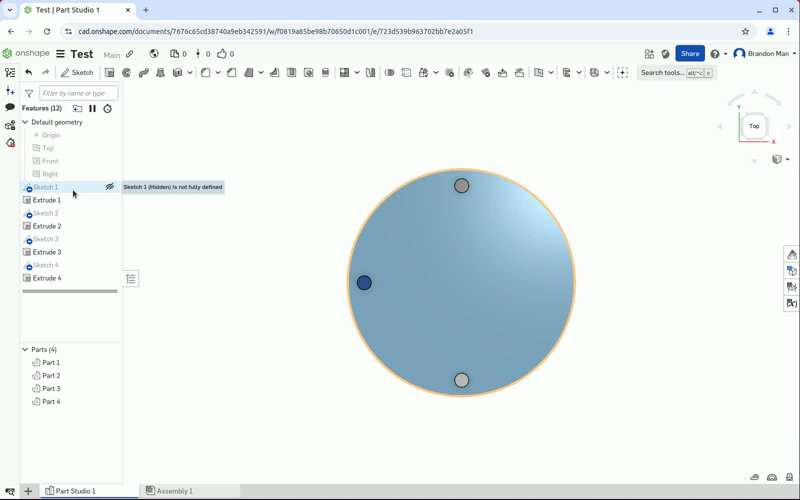
click(73, 189)
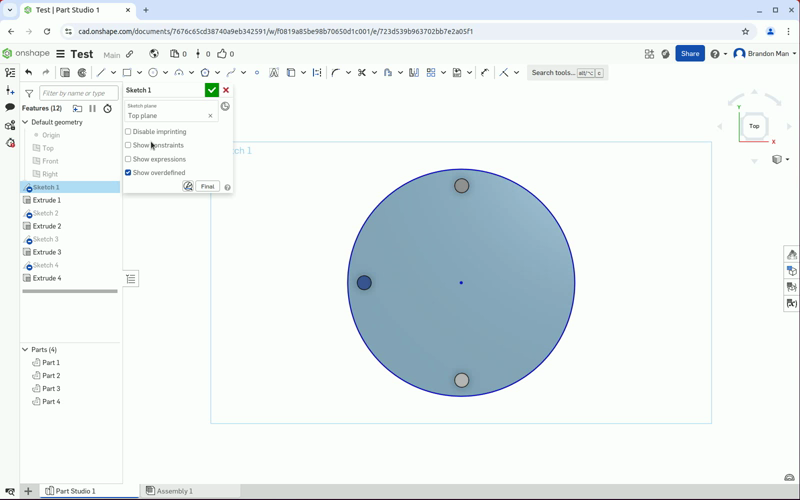
mouse_move(229, 92)
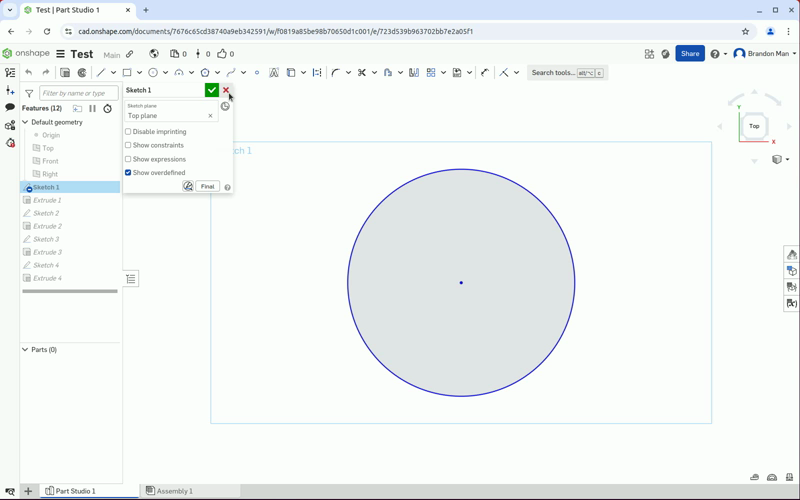
click(229, 92)
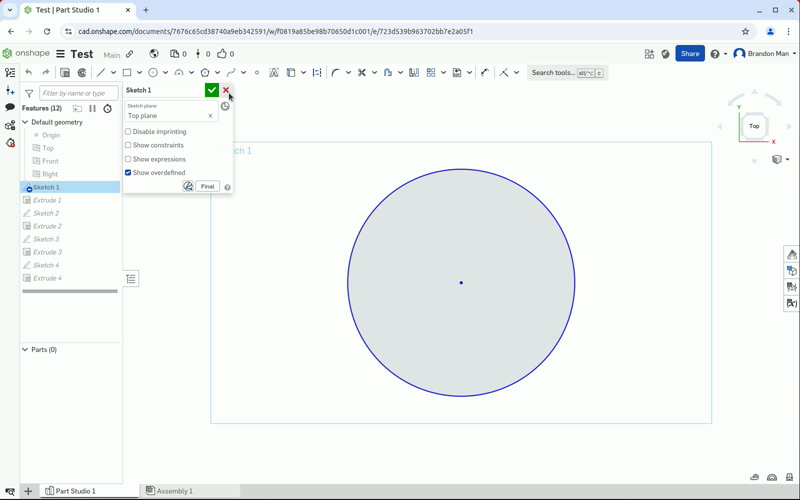
key(shift+s)
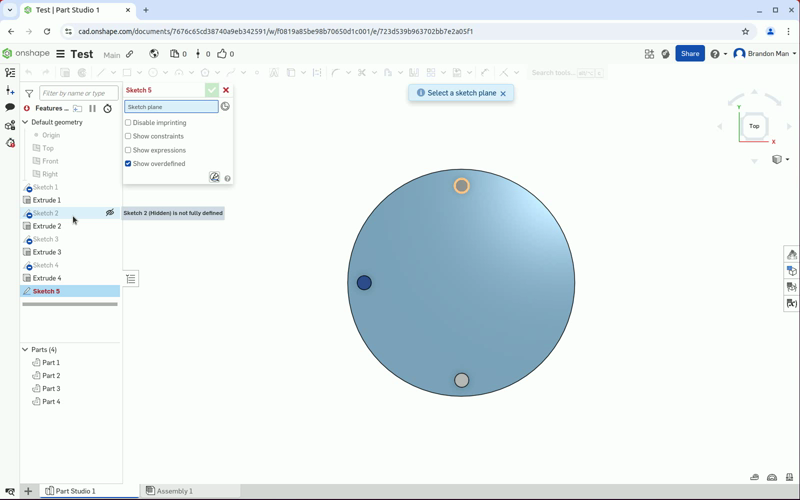
scroll(3)
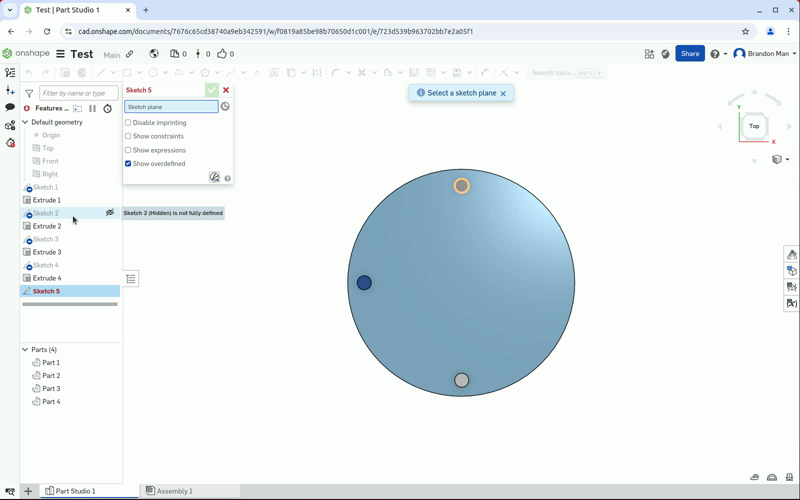
mouse_move(73, 150)
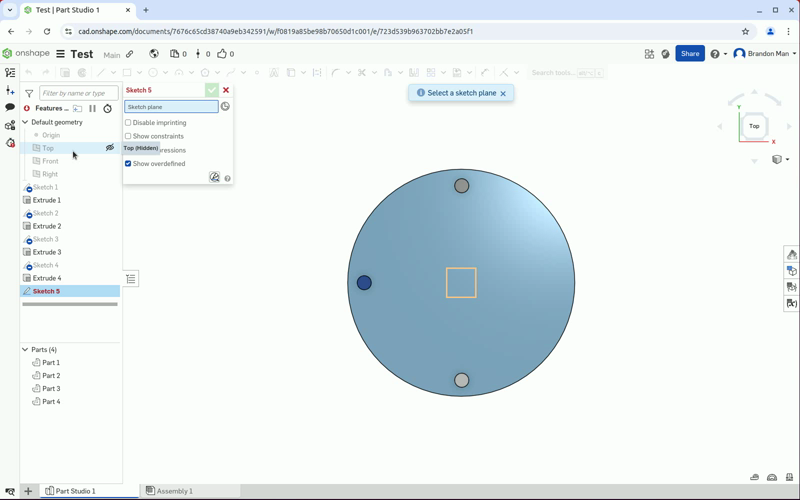
click(73, 150)
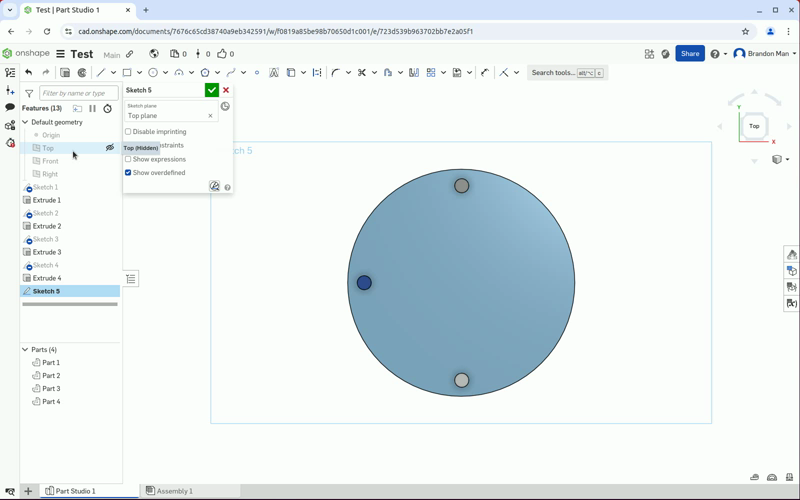
mouse_move(73, 352)
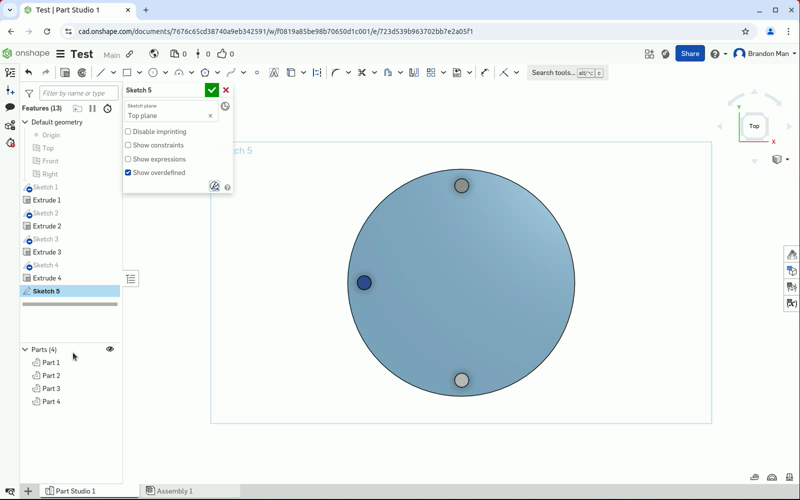
key(y)
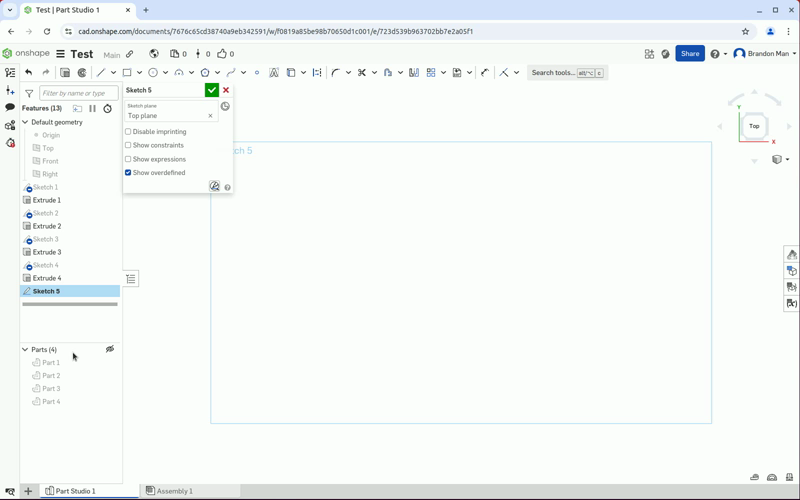
key(c)
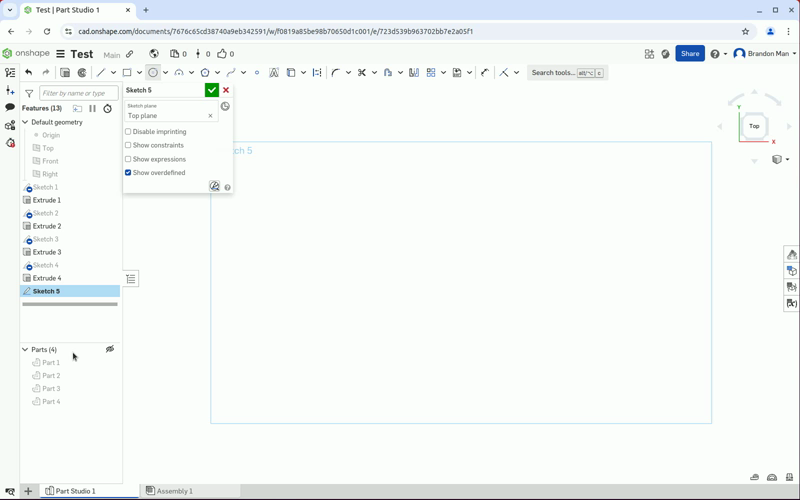
key_down(shift)
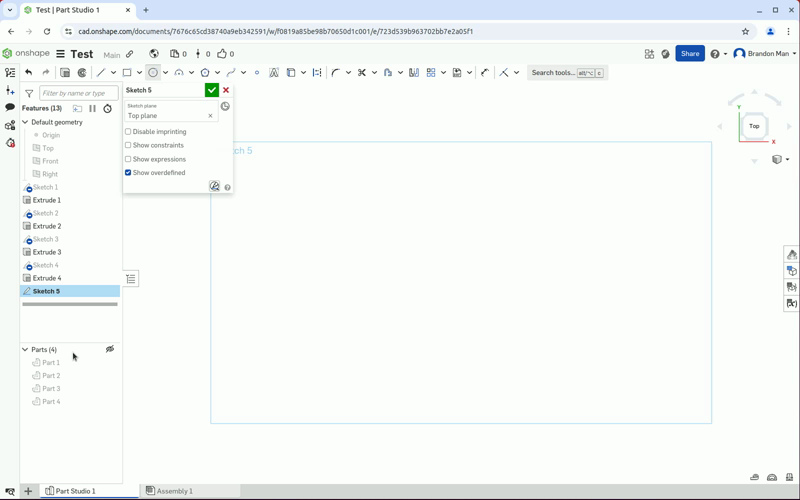
mouse_move(558, 284)
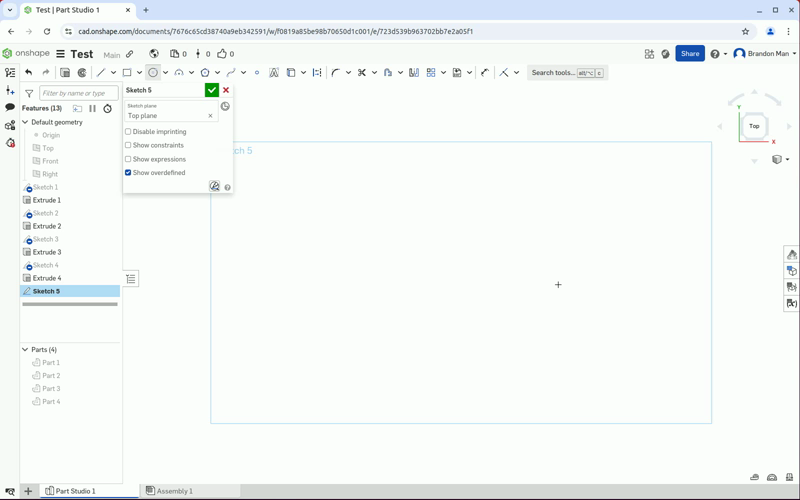
click(558, 284)
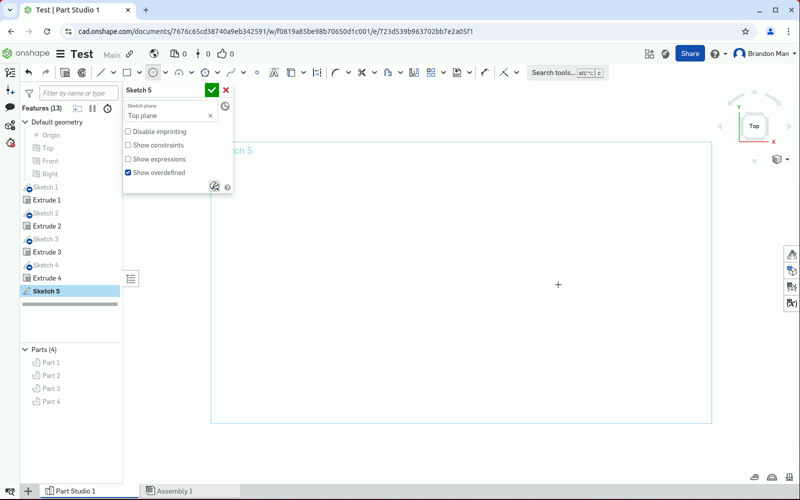
key_up(shift)
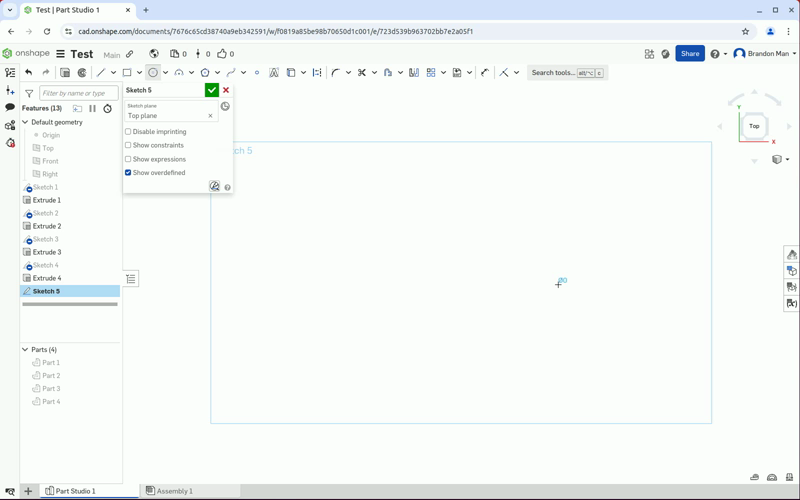
mouse_move(564, 284)
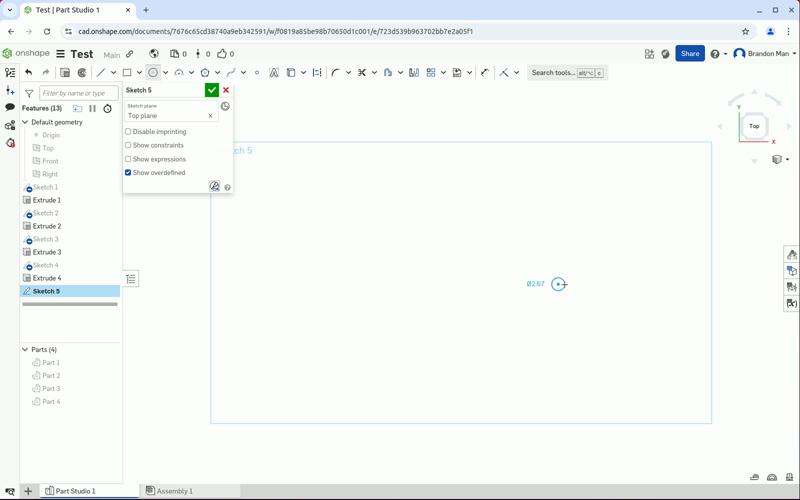
click(564, 284)
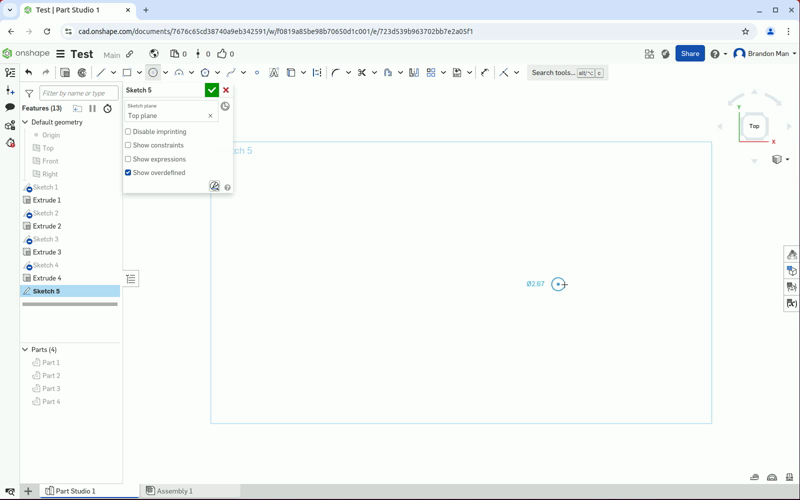
key(esc)
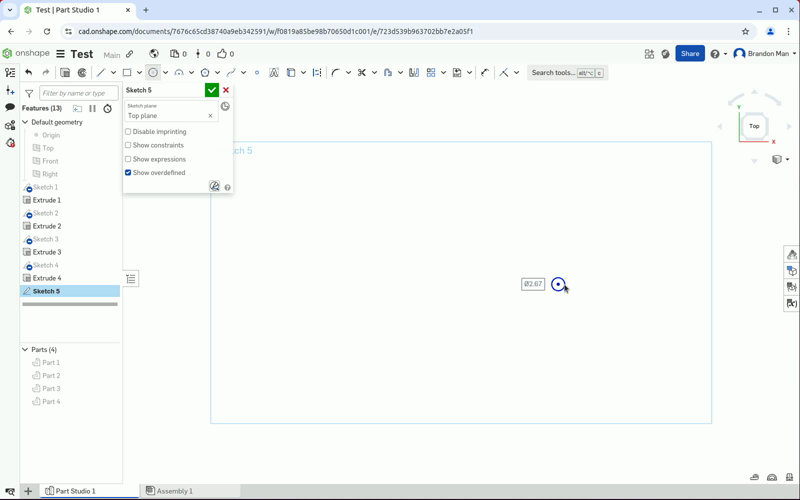
mouse_move(552, 281)
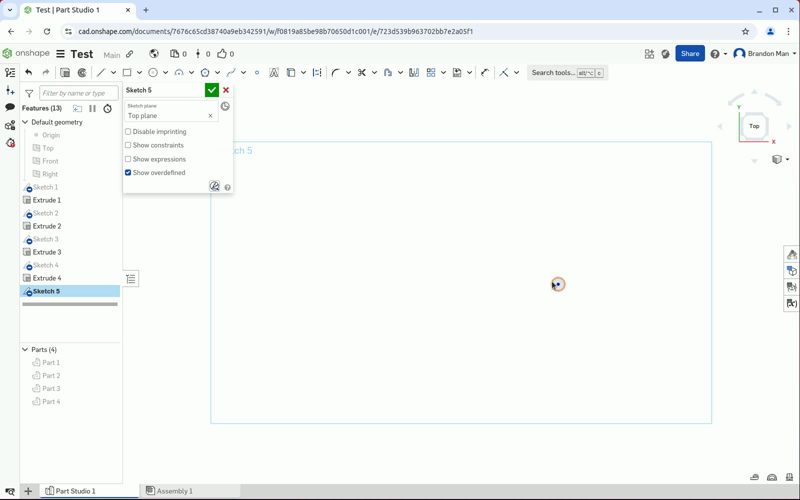
scroll(6)
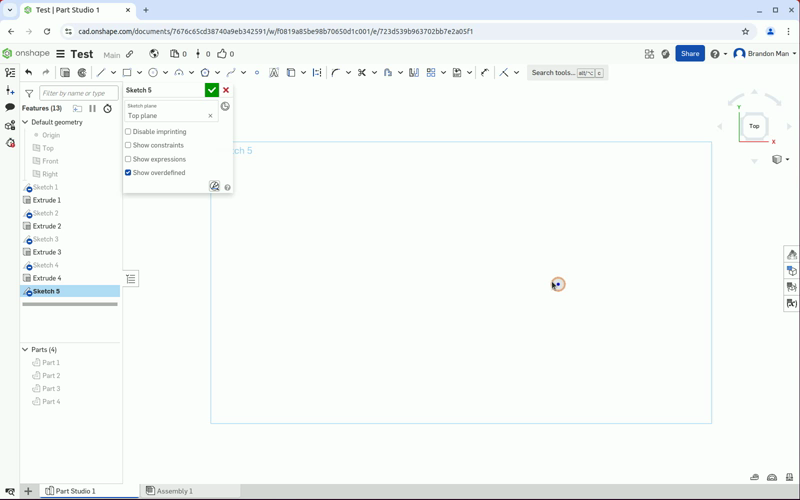
scroll(6)
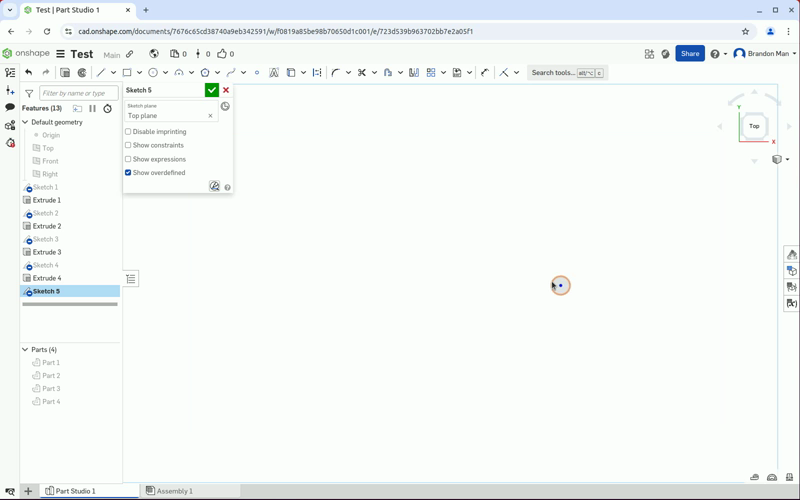
scroll(6)
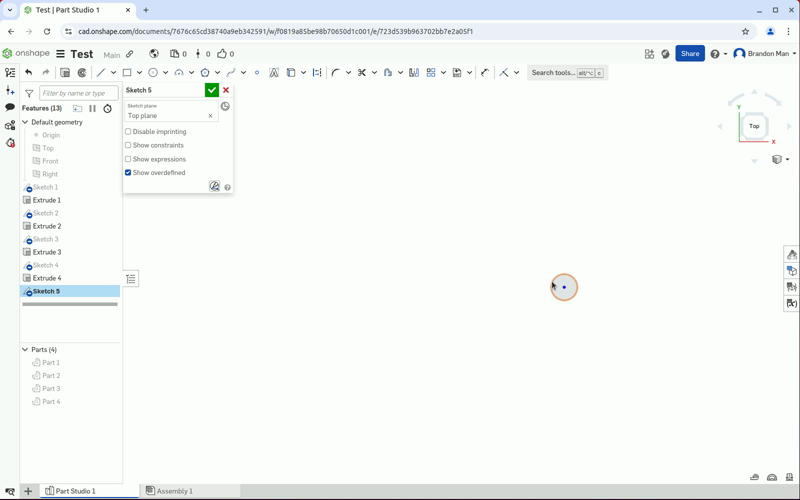
scroll(6)
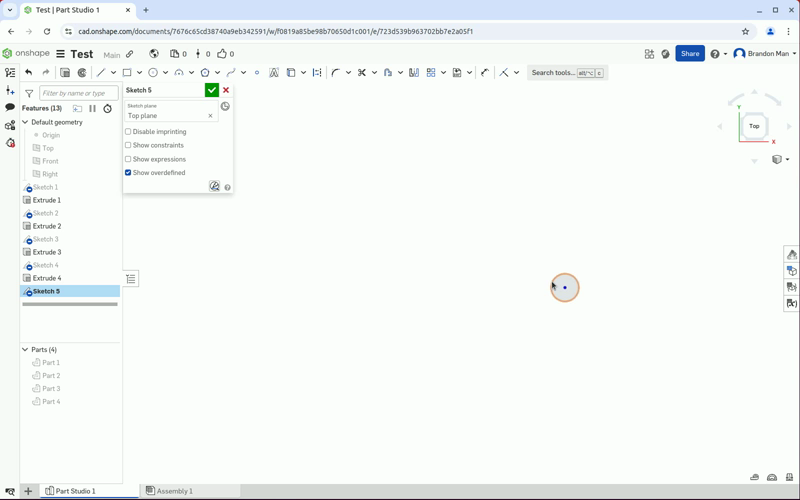
scroll(6)
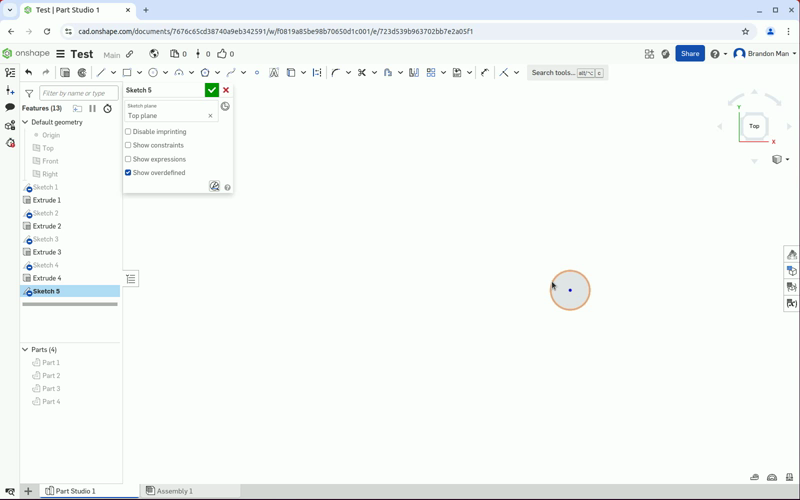
scroll(6)
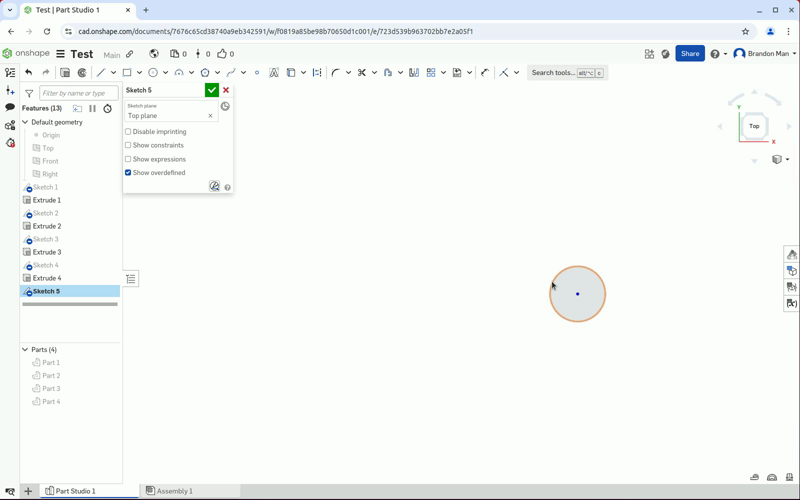
scroll(6)
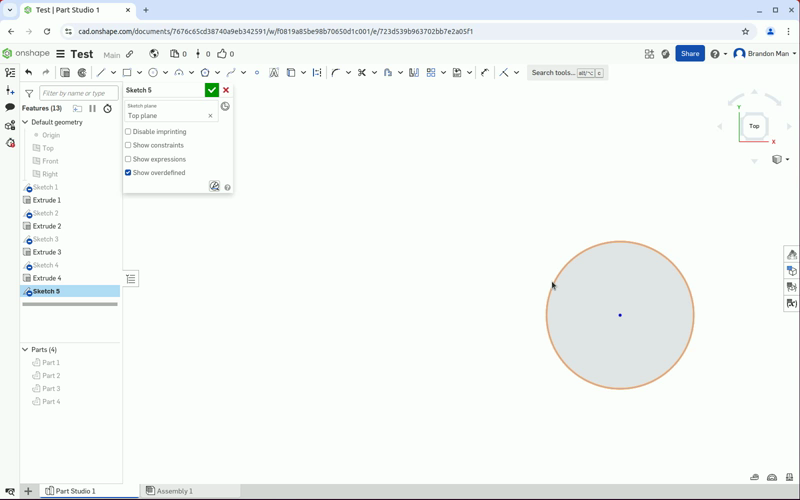
click(552, 281)
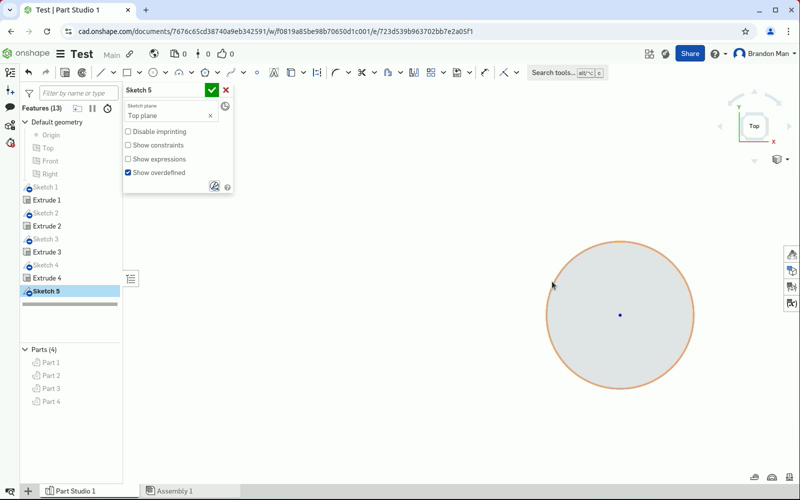
scroll(-6)
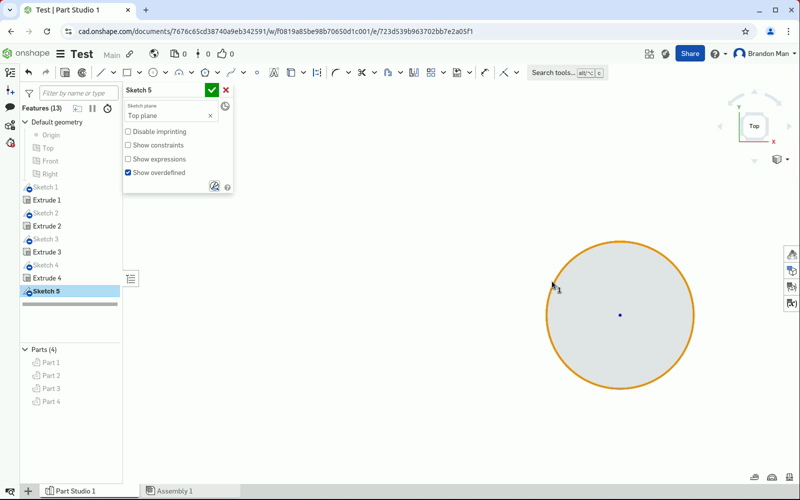
scroll(-6)
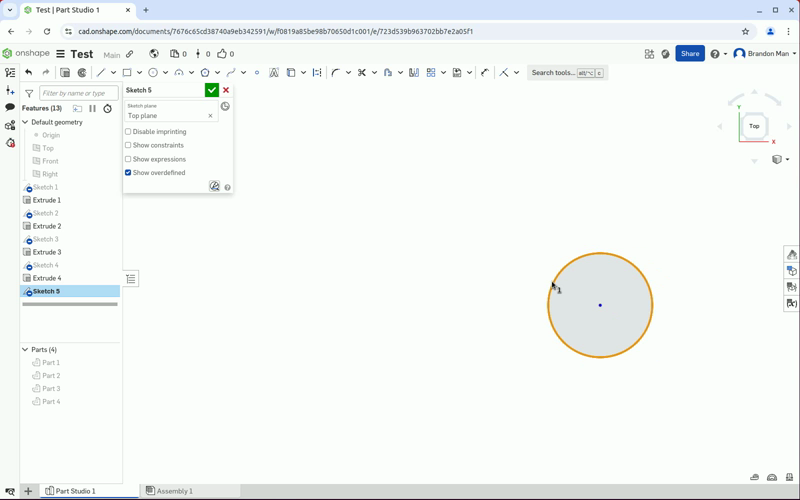
scroll(-6)
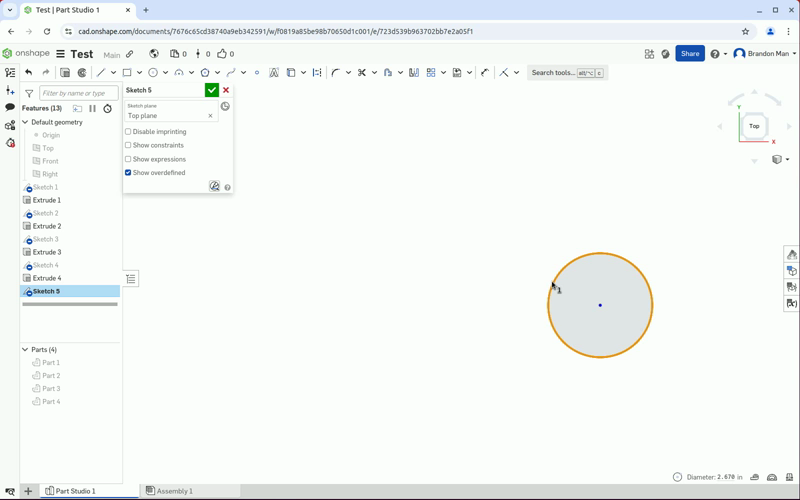
scroll(-6)
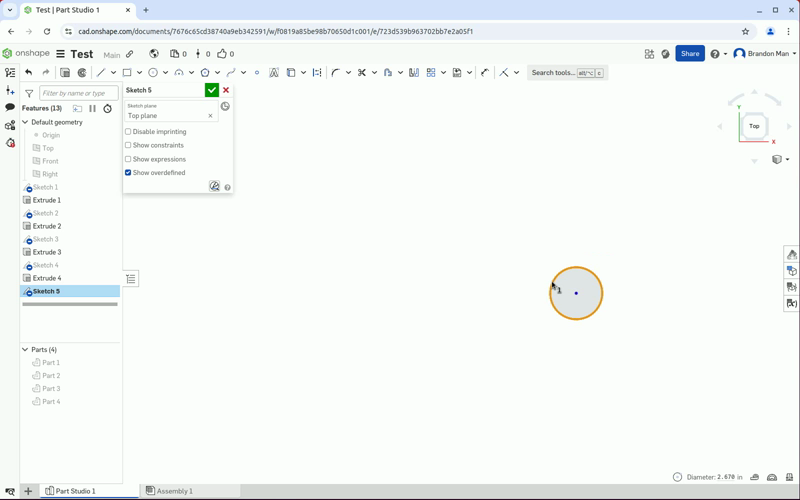
scroll(-6)
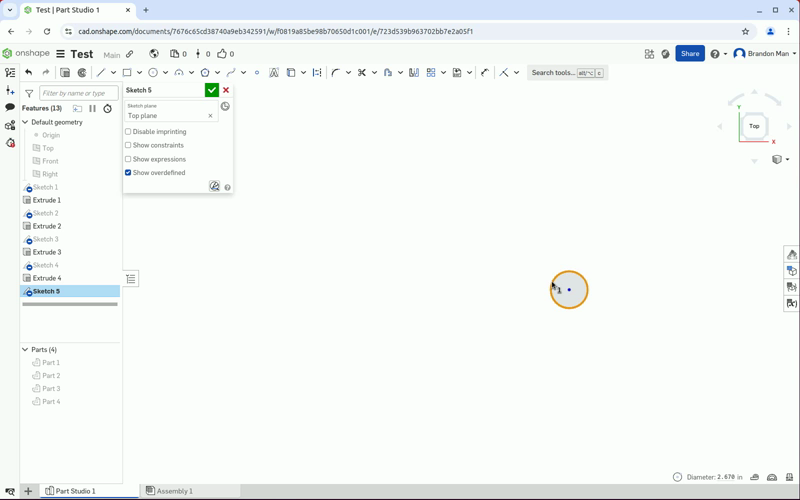
scroll(-6)
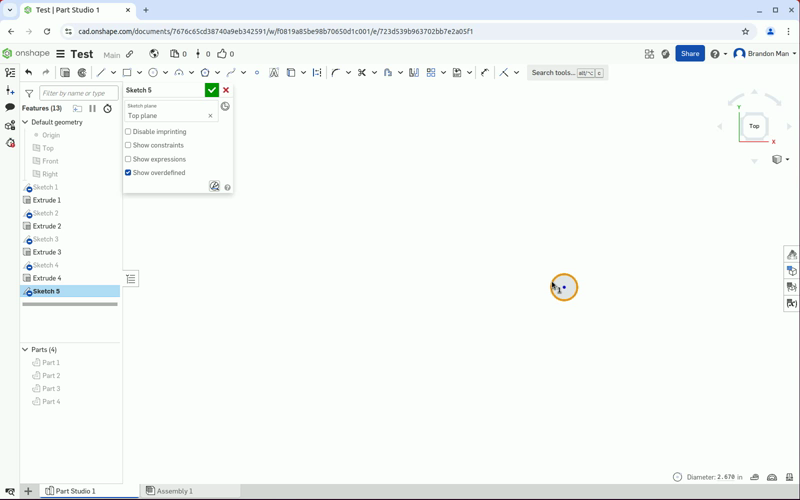
scroll(-6)
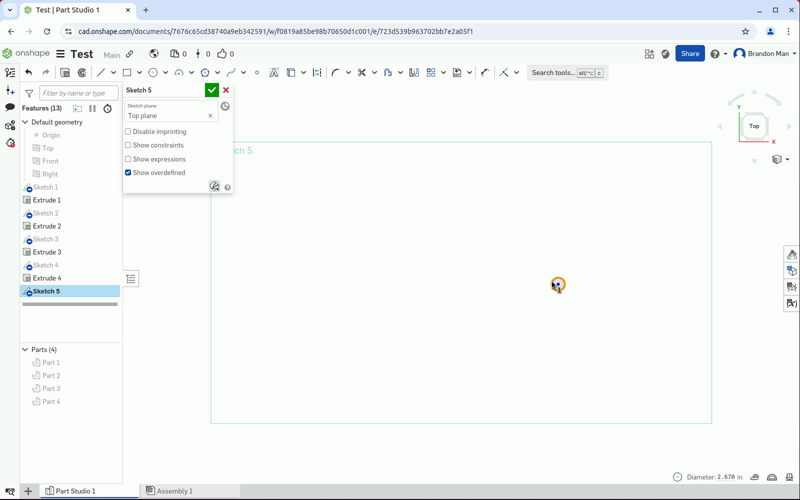
mouse_move(73, 352)
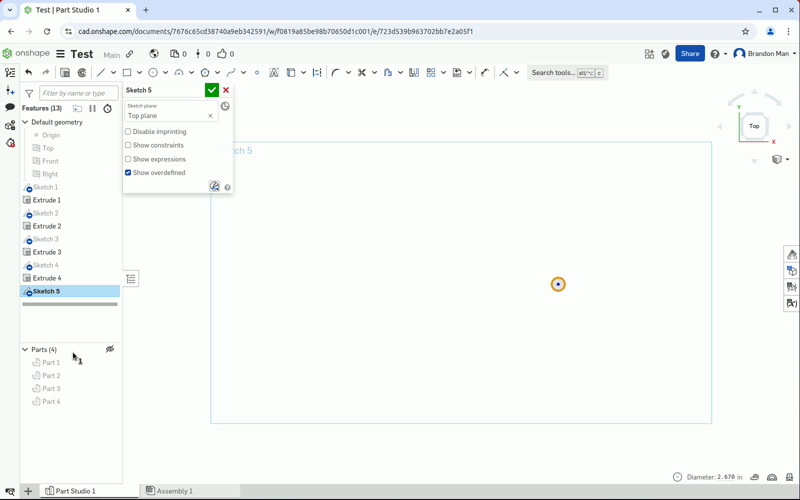
key(shift+y)
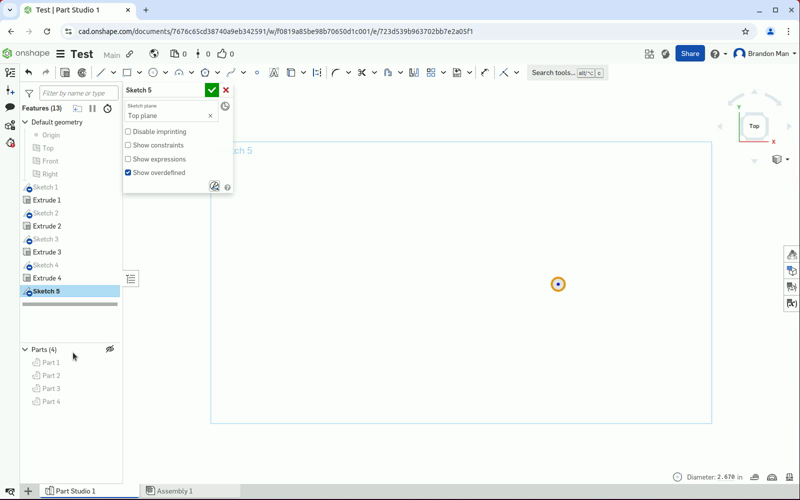
key(shift+e)
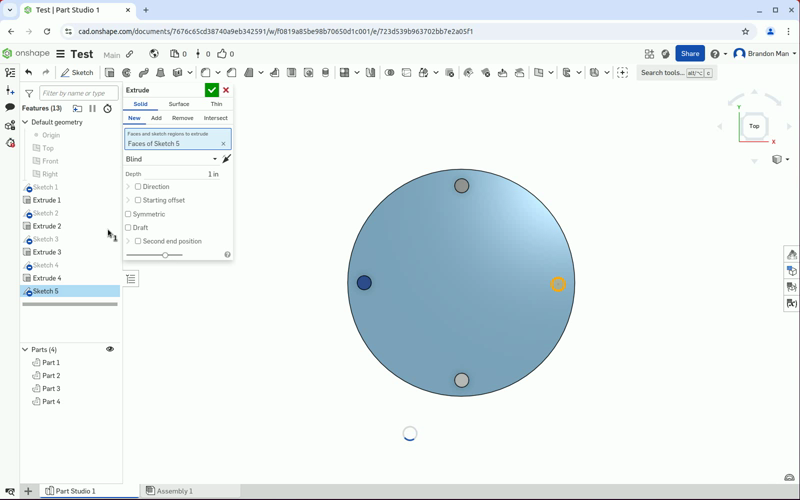
mouse_move(143, 106)
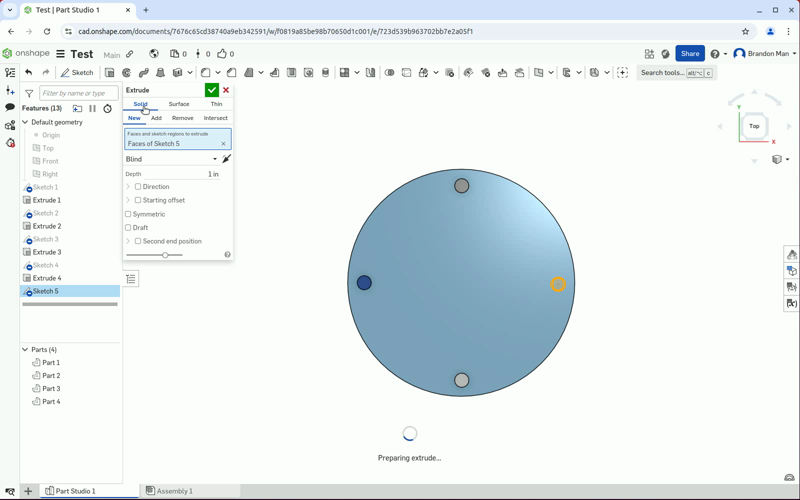
click(143, 106)
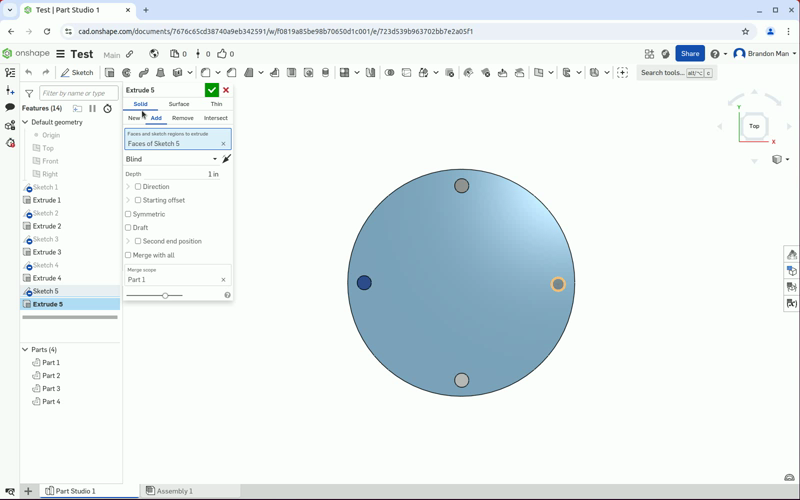
mouse_move(137, 120)
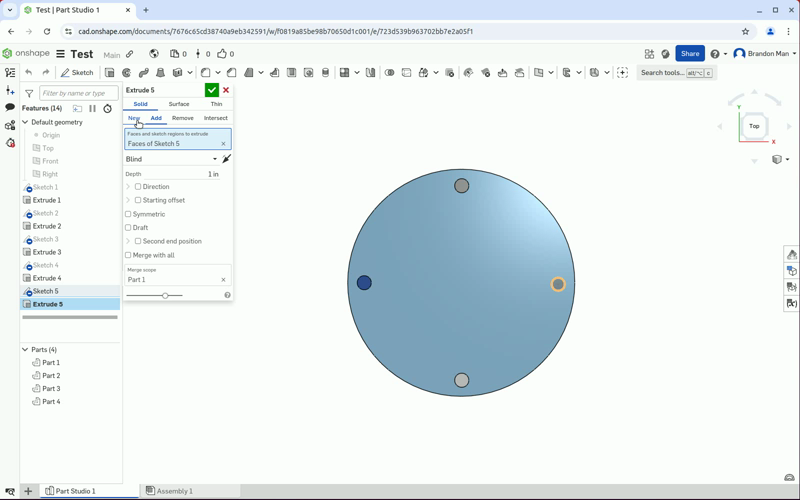
click(137, 120)
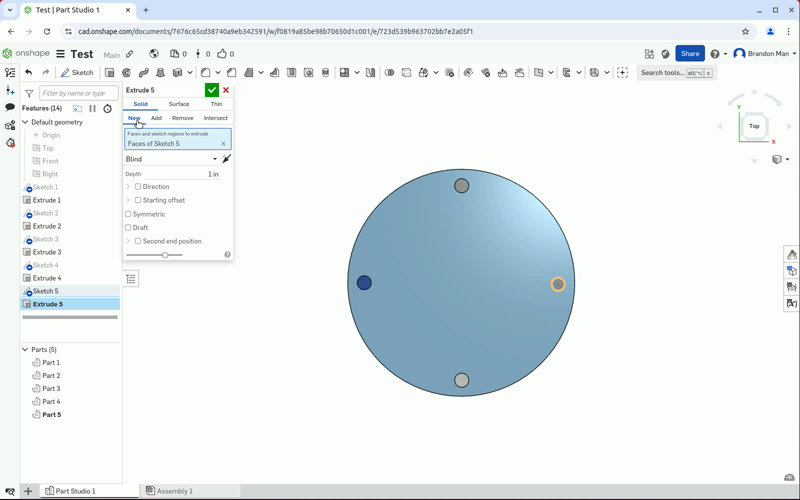
key(tab, 4)
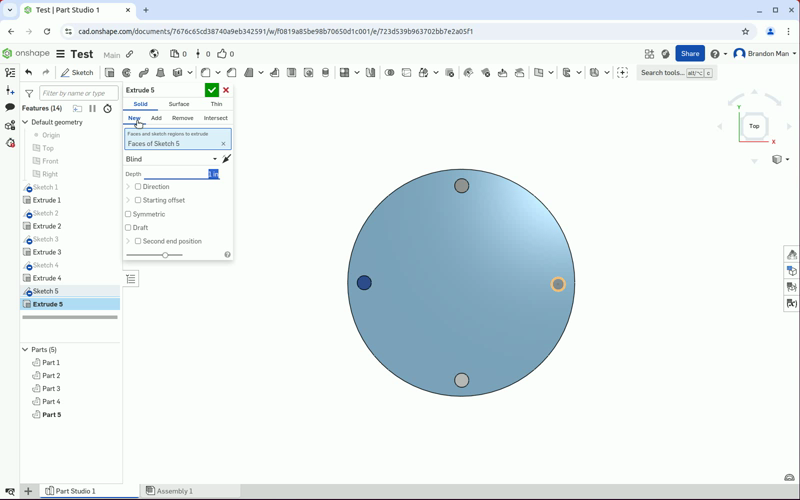
text(2.648)
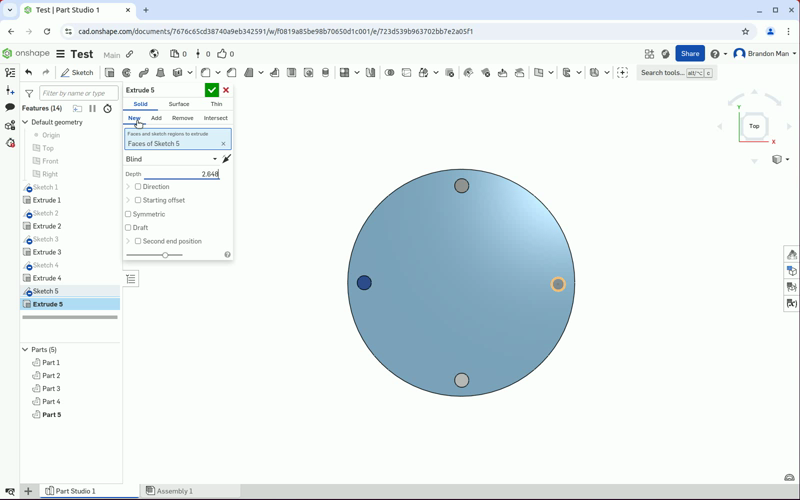
key(enter)
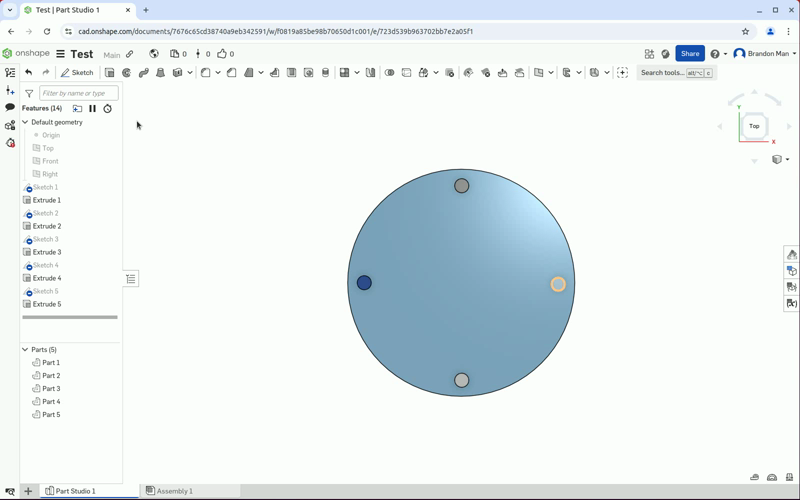
key(shift+h)
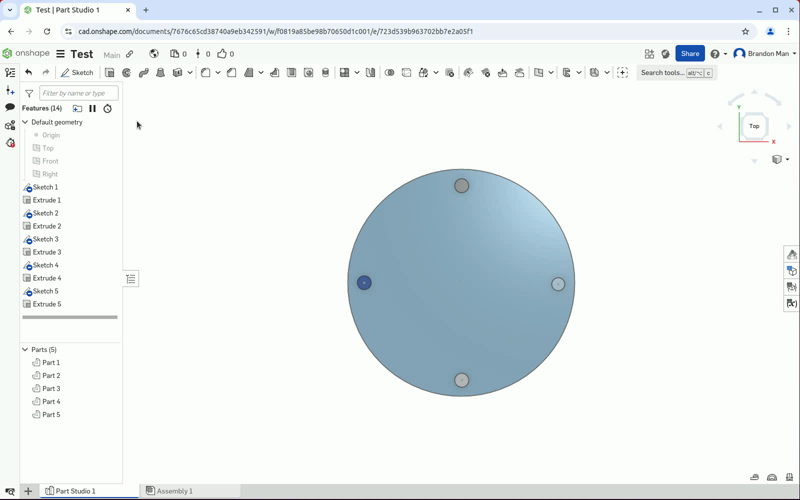
key(shift+h)
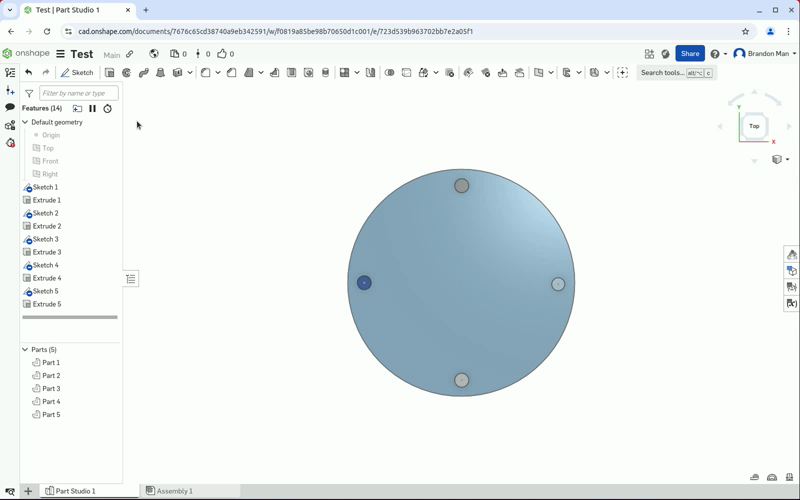
key(shift+7)
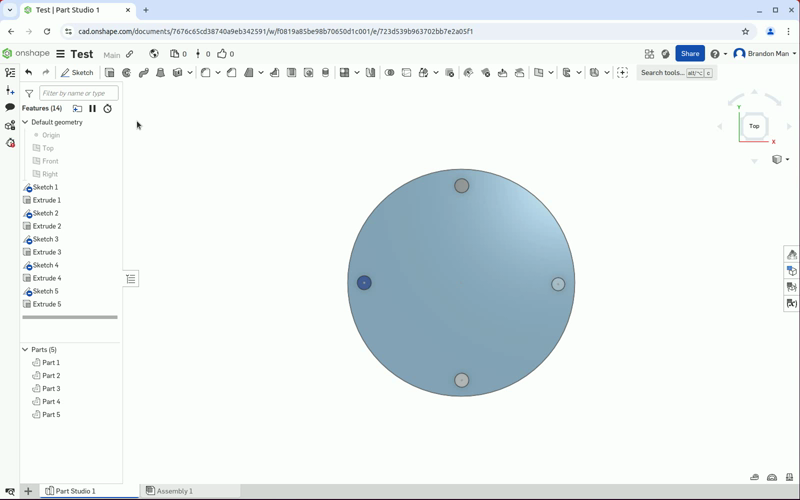
key(up, 3)
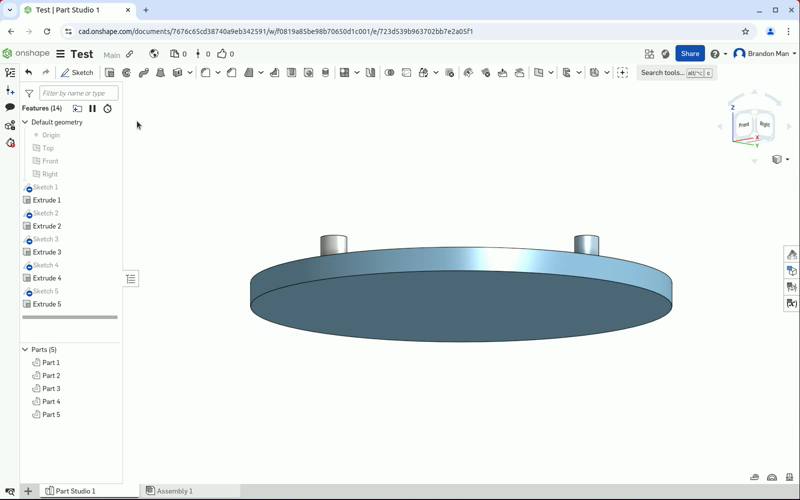
key(left, 3)
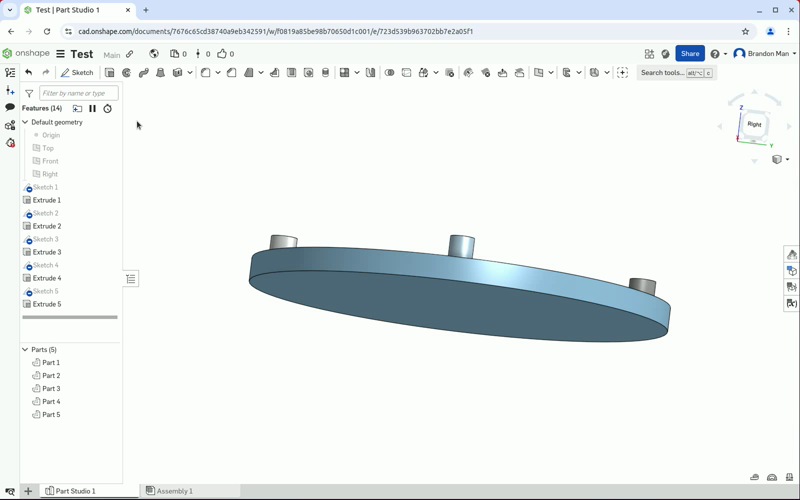
key(right, 3)
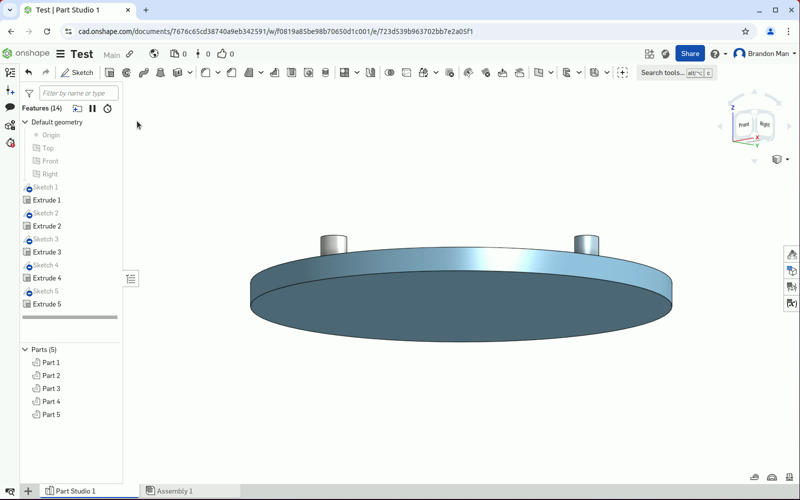
key(down, 3)
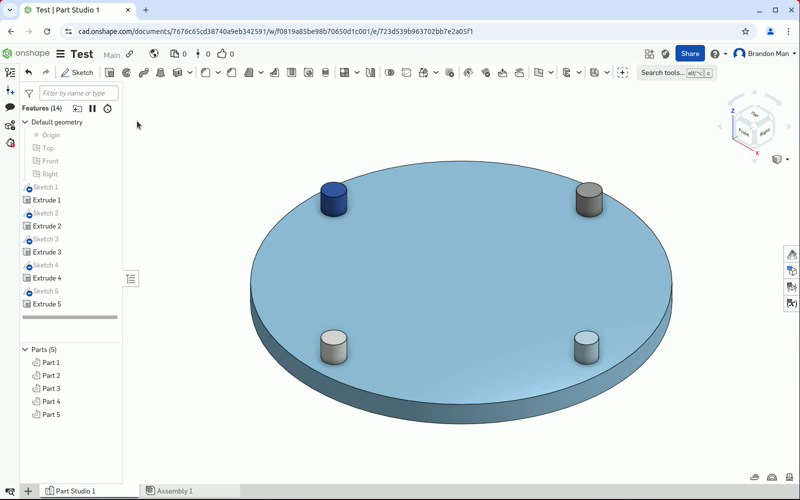
mouse_move(73, 189)
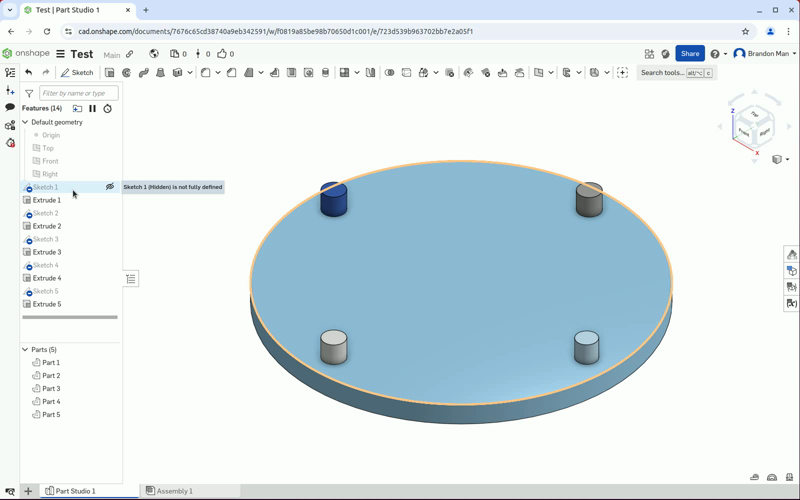
click(73, 189)